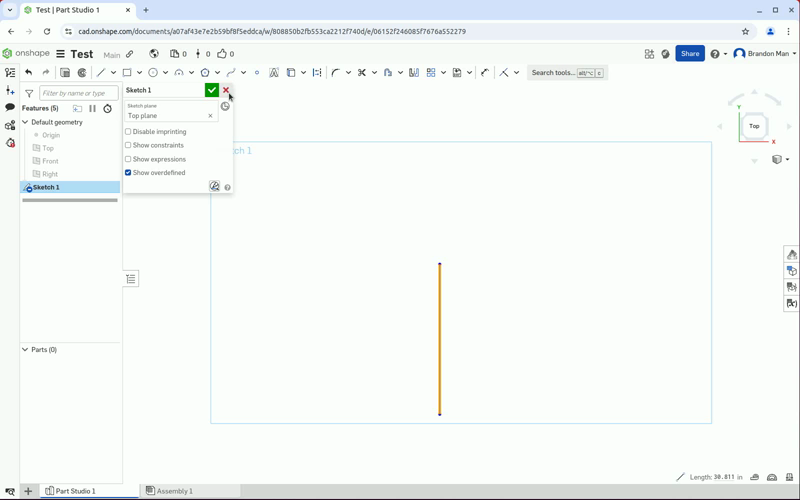
key(shift+h)
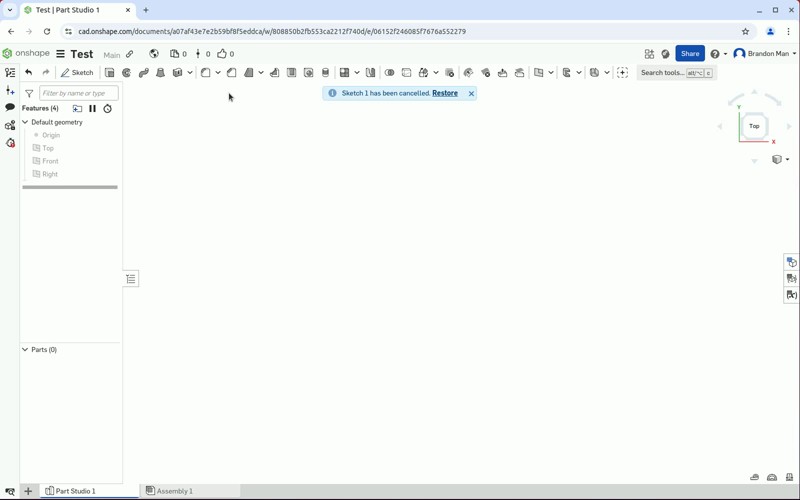
mouse_move(73, 352)
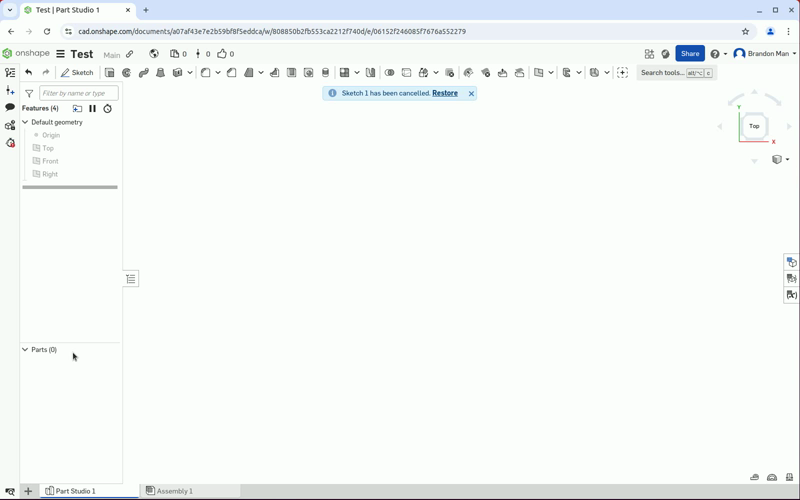
key(y)
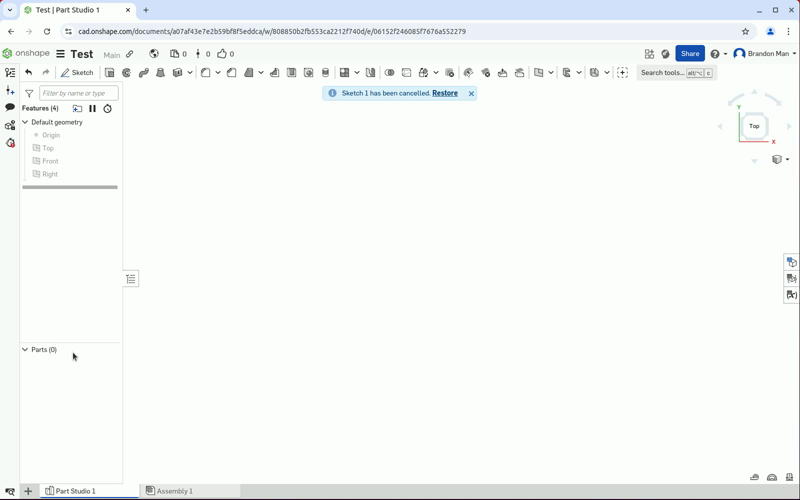
key(shift+p)
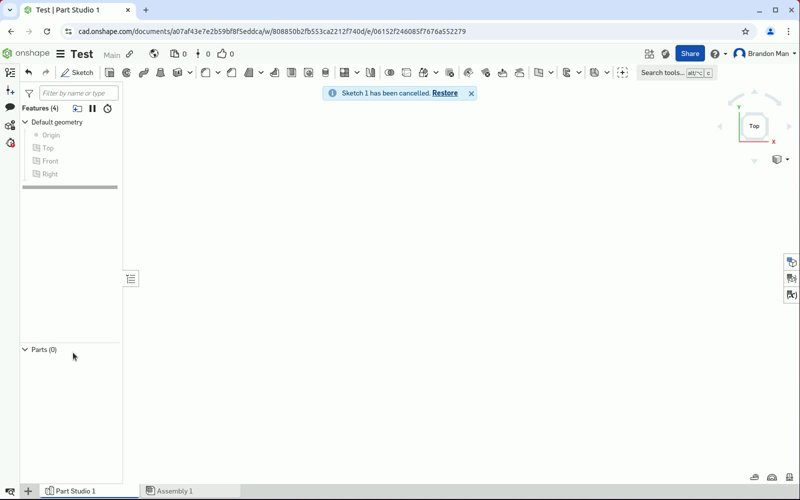
key(space)
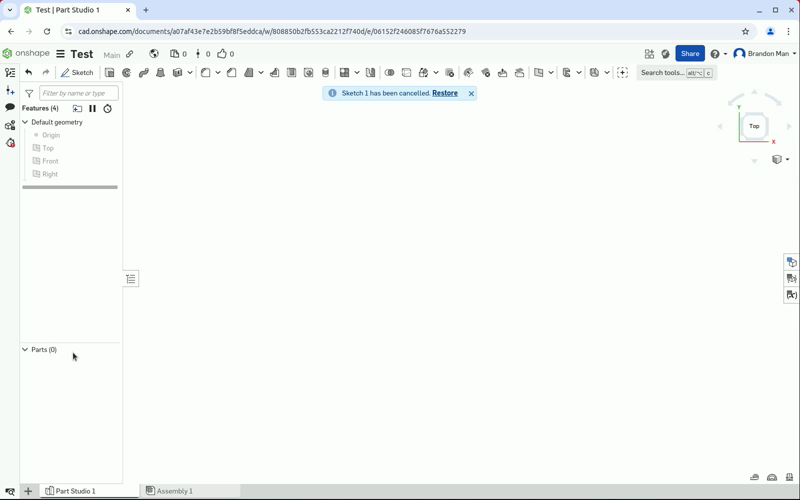
key_down(shift)
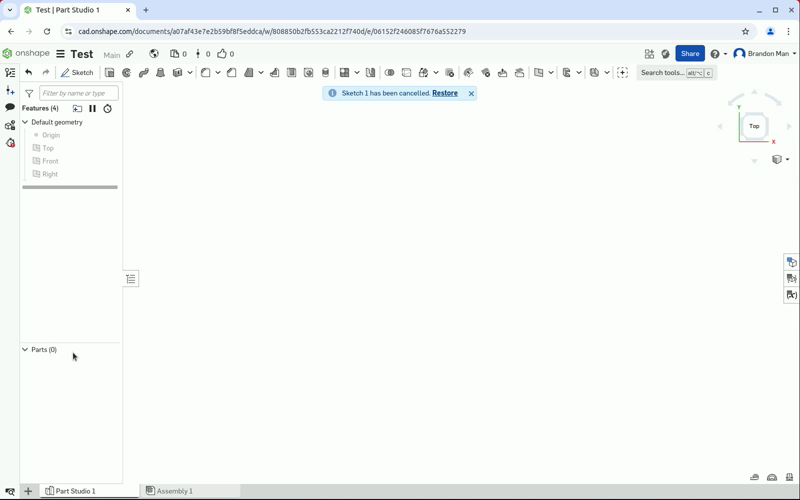
key(up)
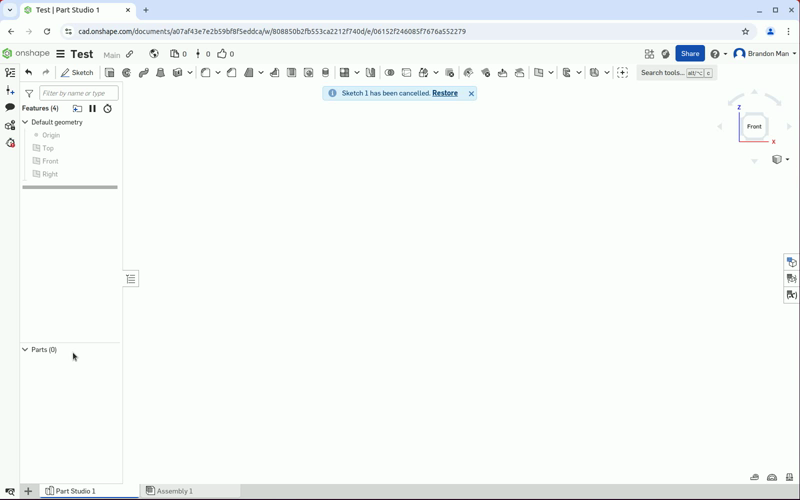
key_up(shift)
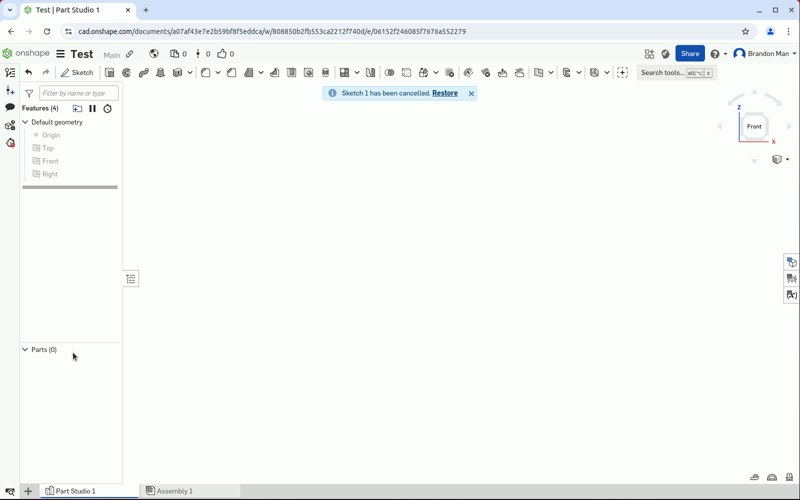
mouse_move(73, 352)
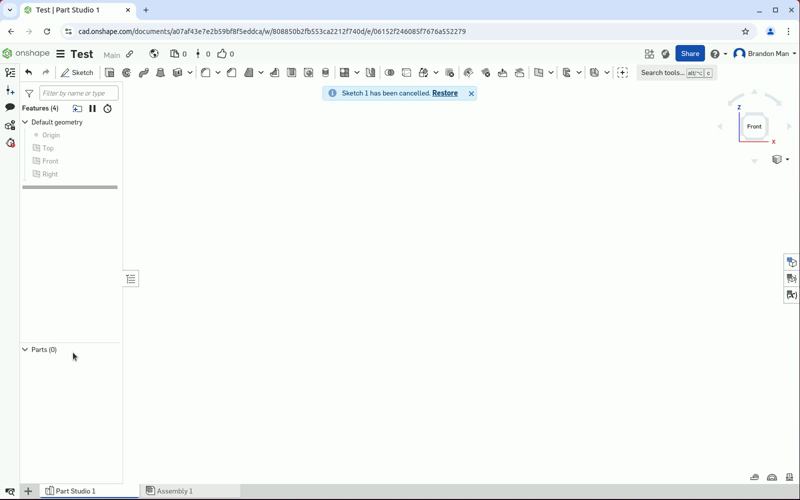
key(shift+y)
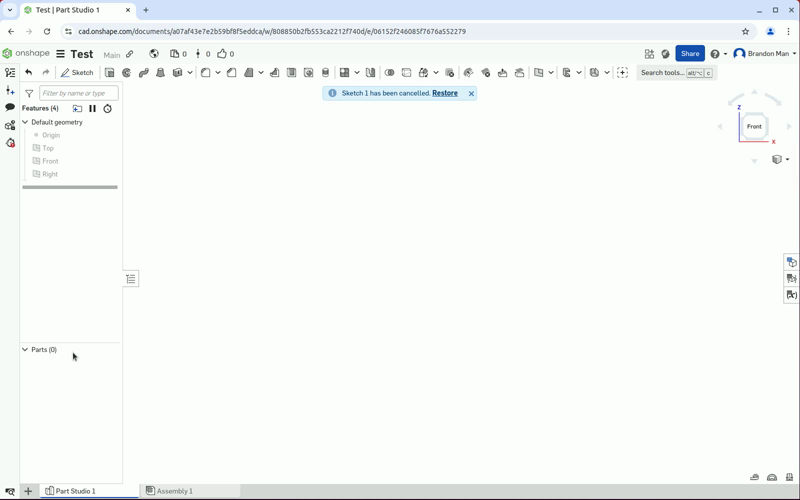
key(shift+s)
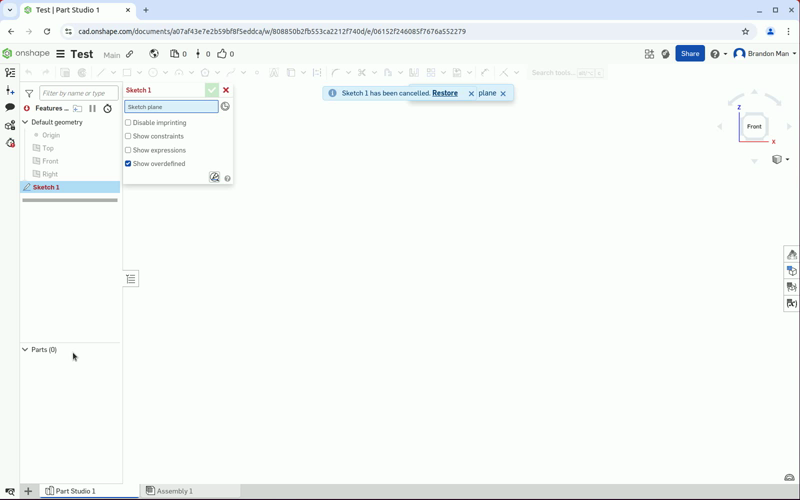
mouse_move(73, 163)
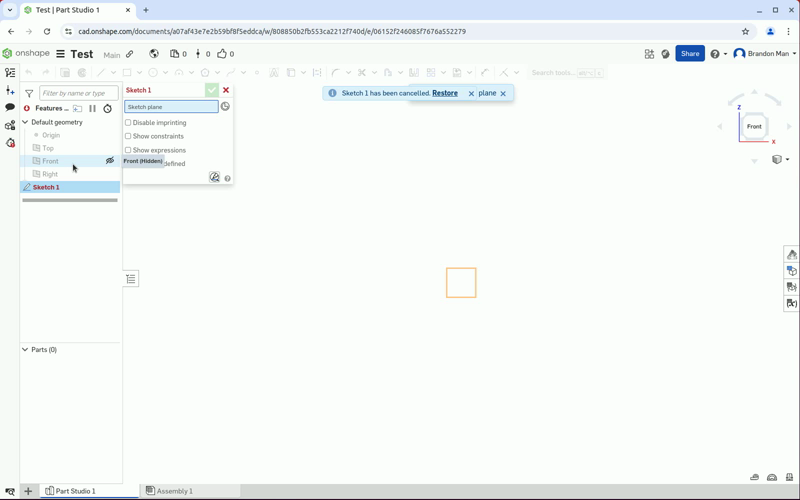
click(73, 163)
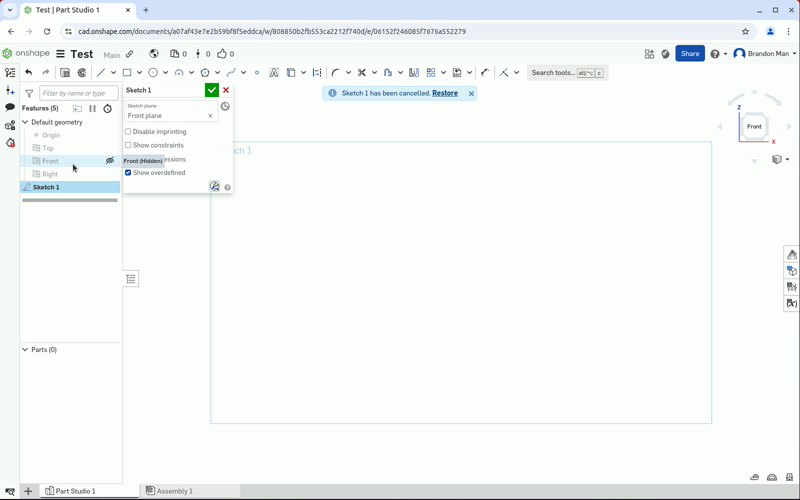
mouse_move(73, 352)
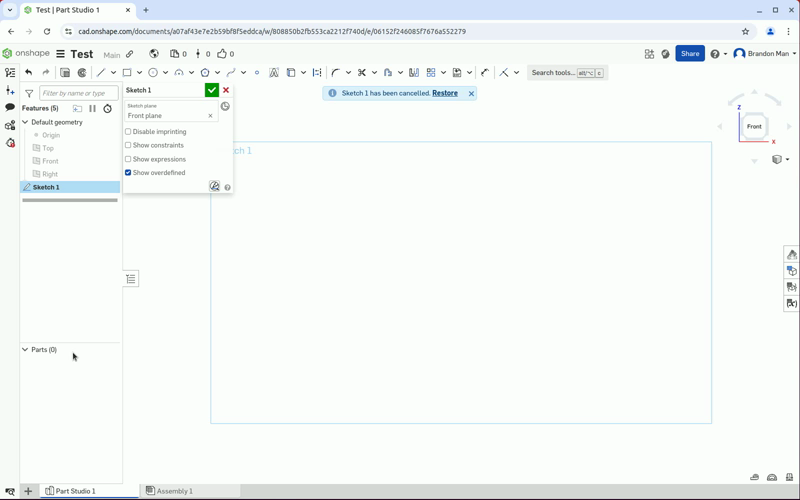
key(y)
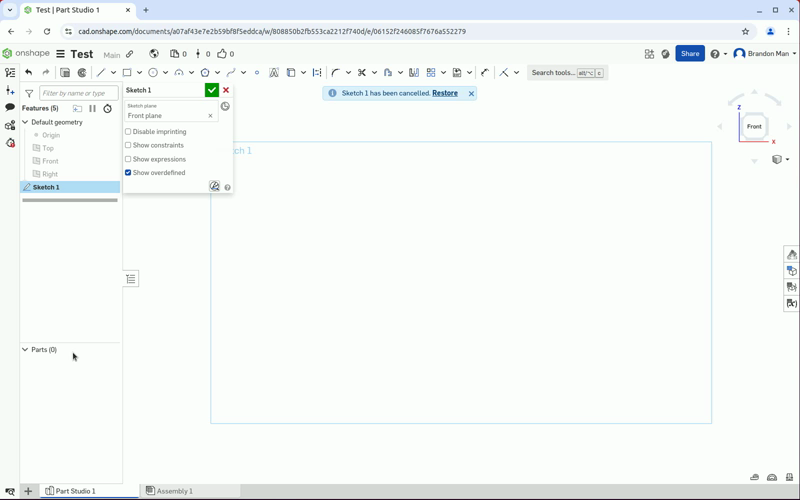
key(l)
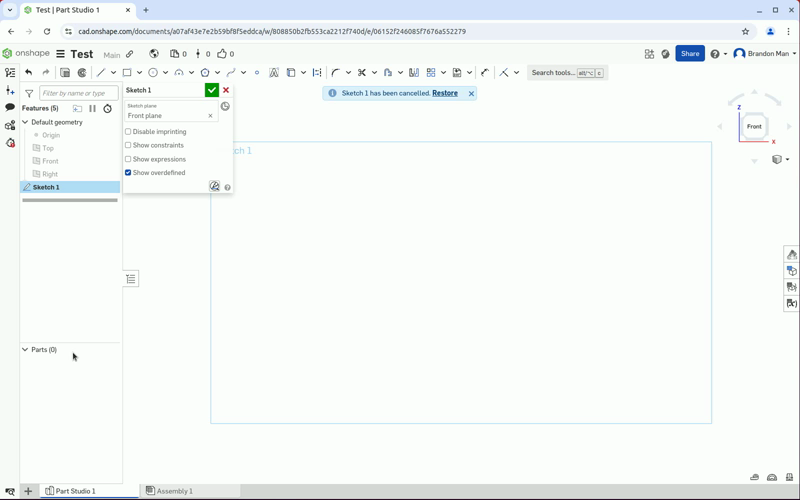
key_down(shift)
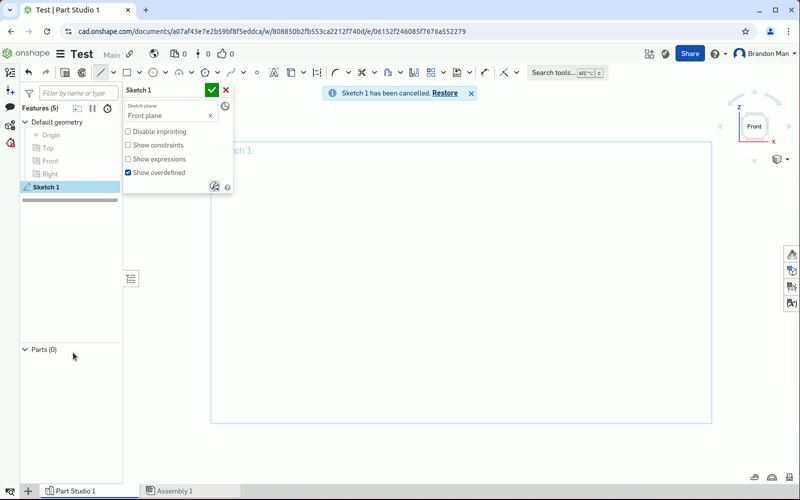
mouse_move(498, 245)
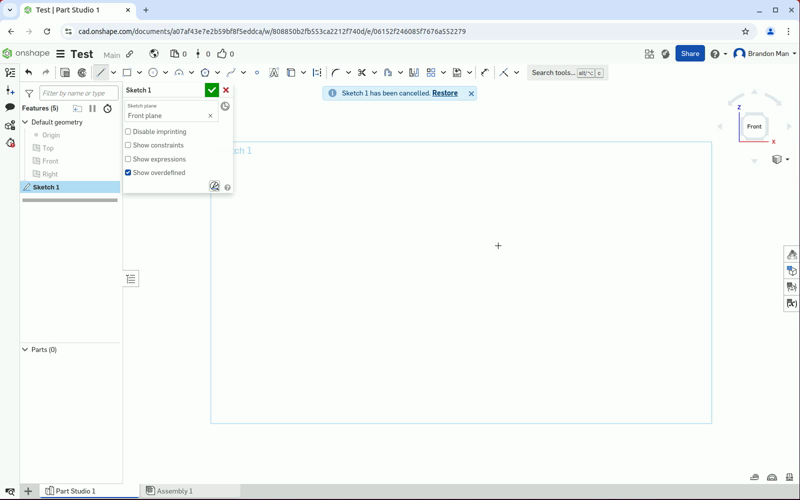
click(498, 245)
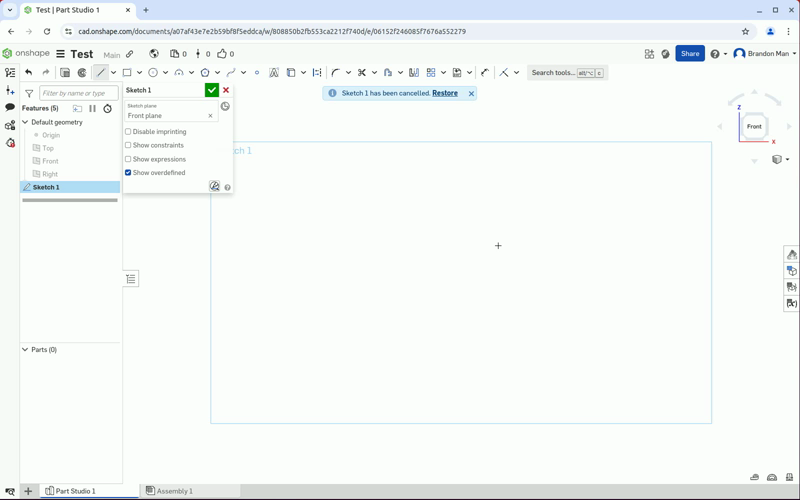
key_up(shift)
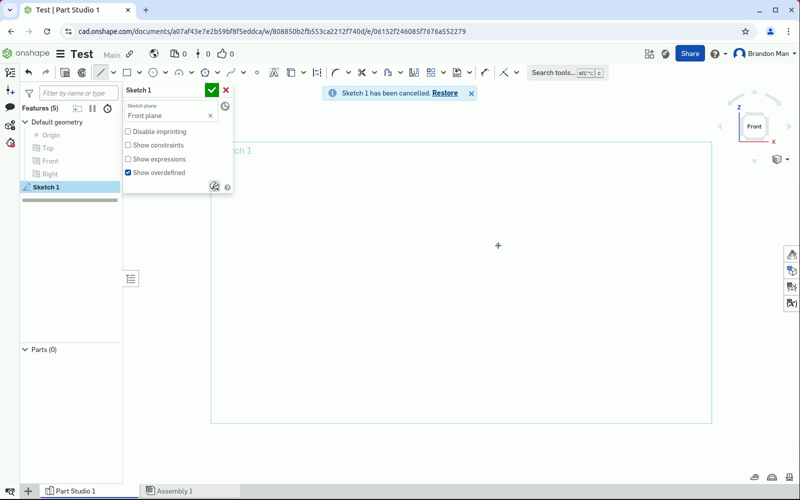
key_down(shift)
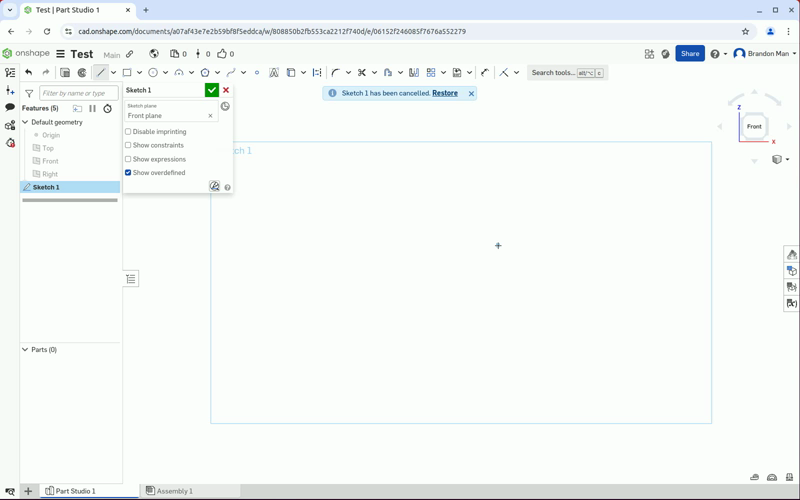
mouse_move(573, 245)
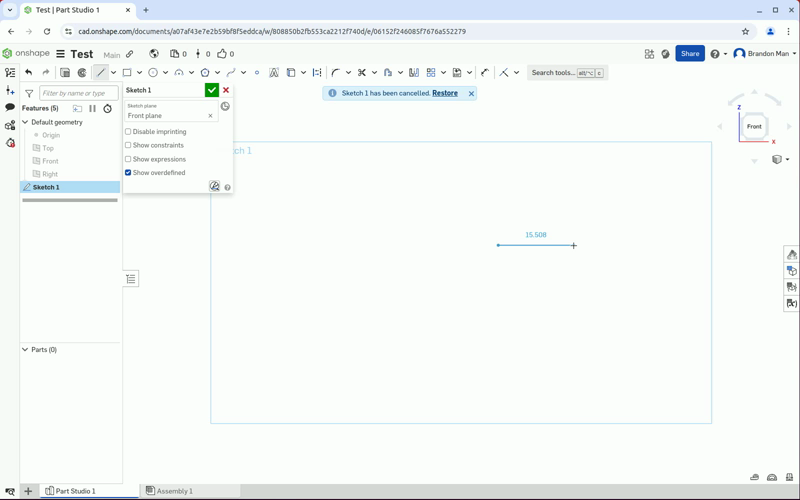
click(573, 245)
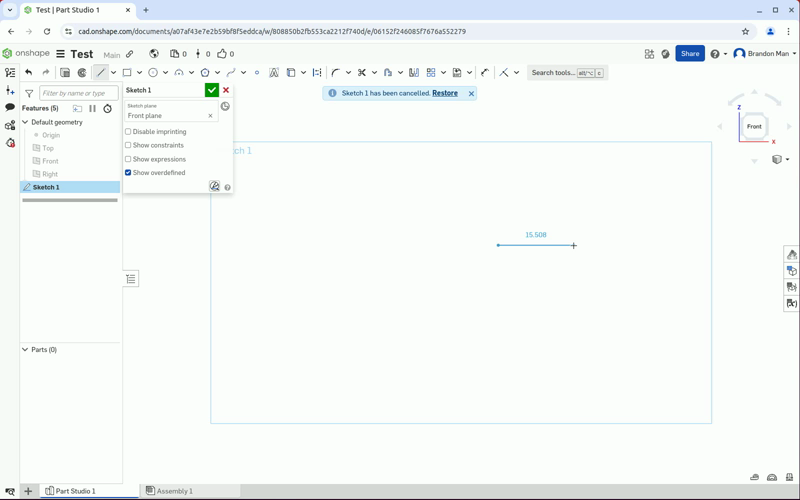
key_up(shift)
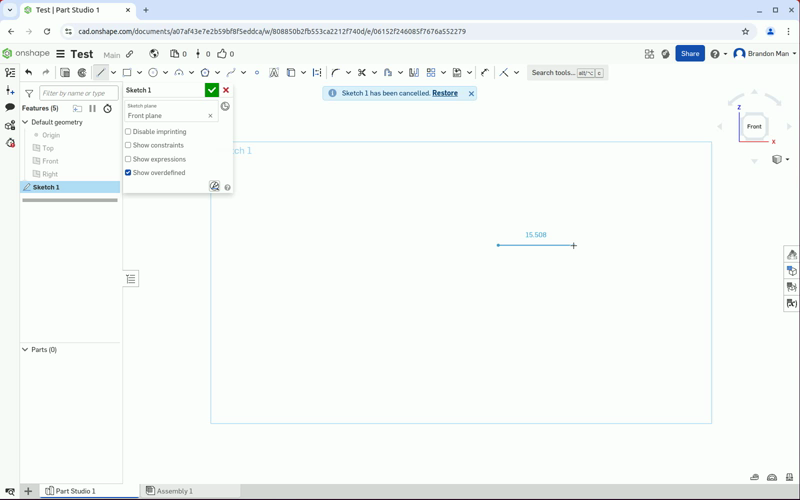
key_down(shift)
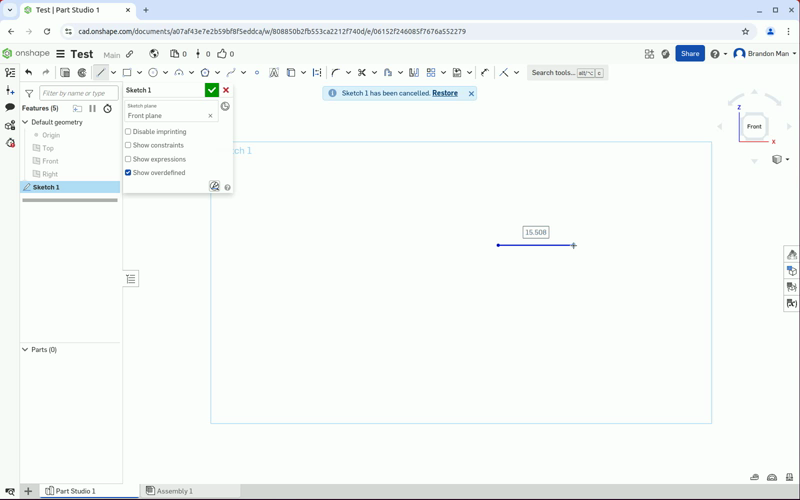
mouse_move(573, 170)
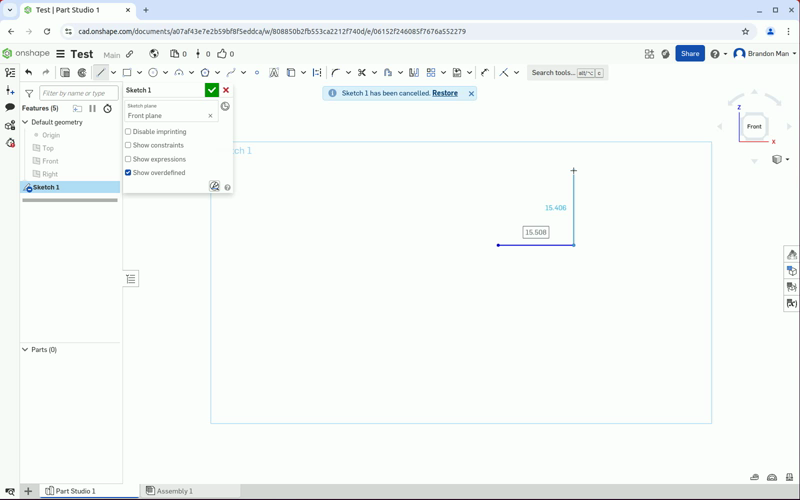
click(573, 170)
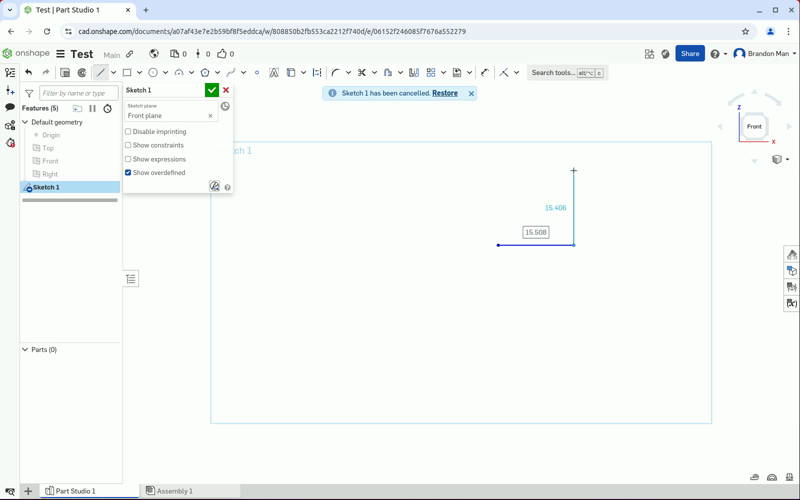
key_up(shift)
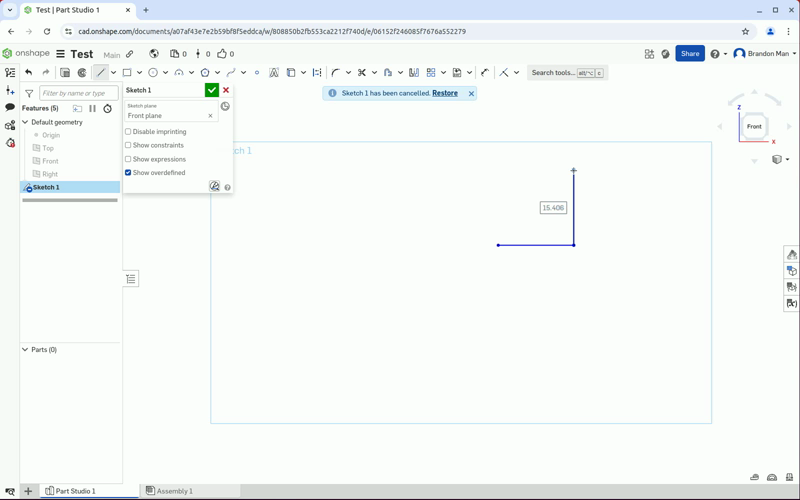
key_down(shift)
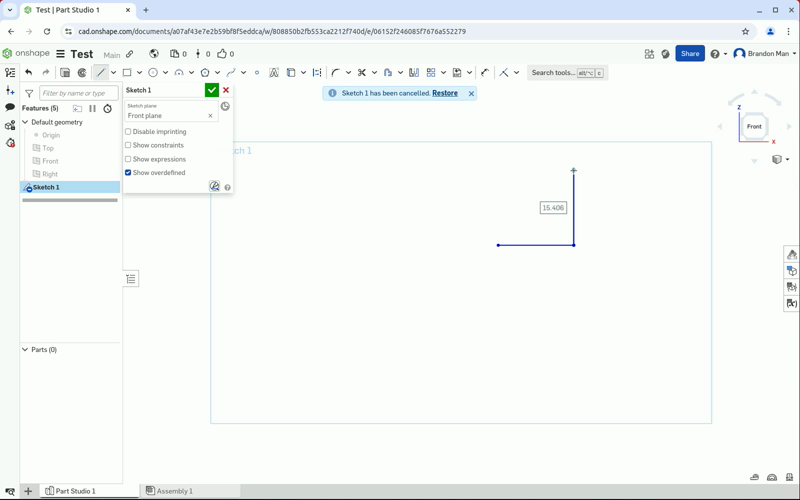
mouse_move(498, 170)
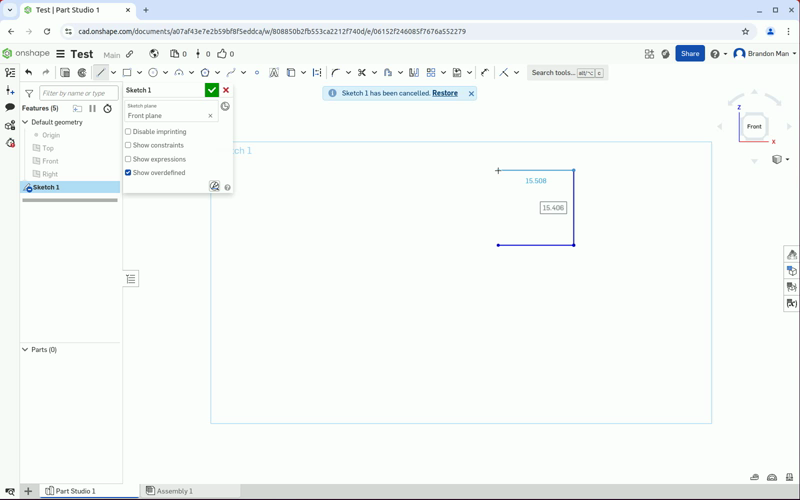
click(498, 170)
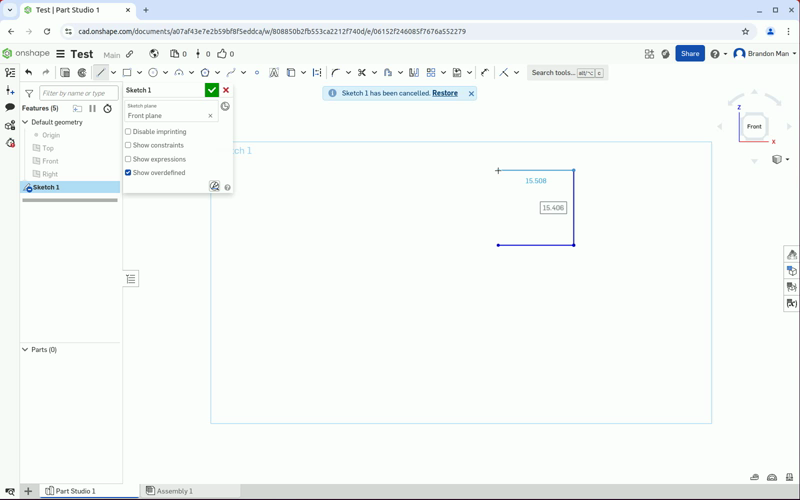
key_up(shift)
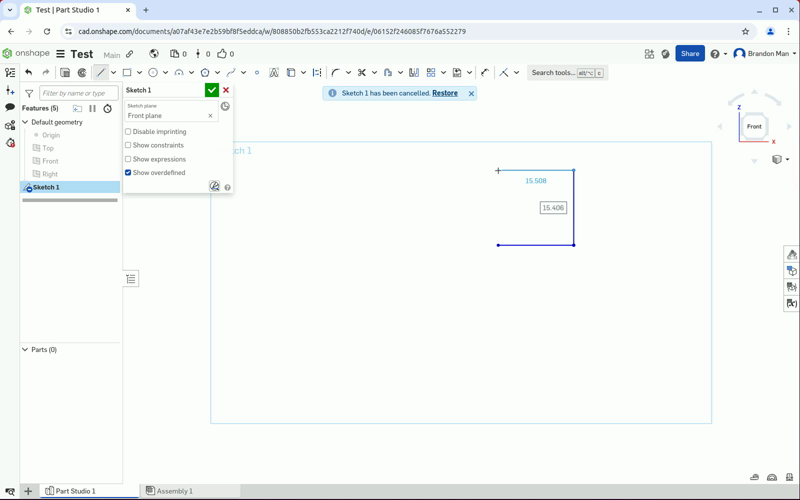
key_down(shift)
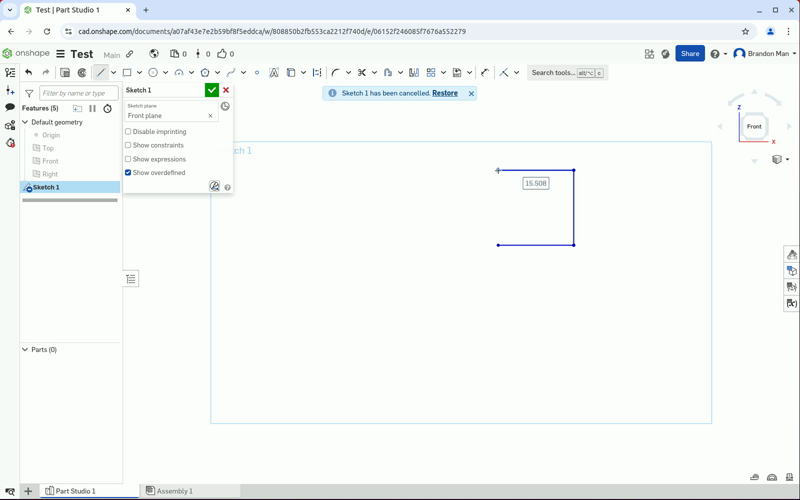
mouse_move(498, 245)
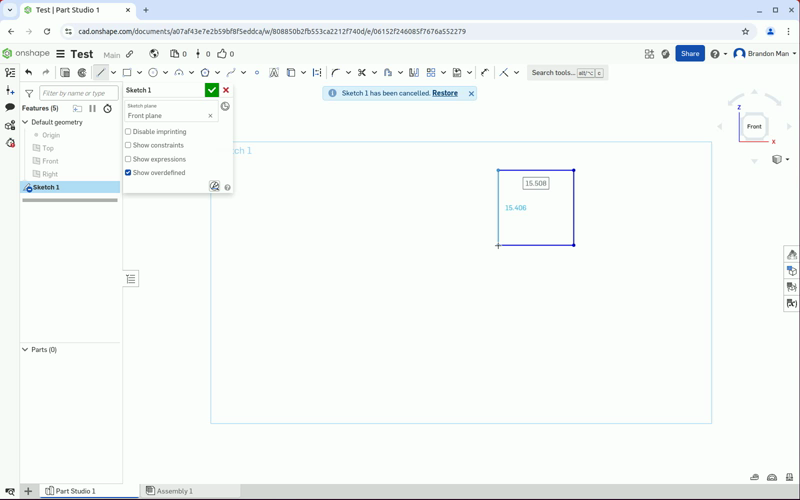
key_up(shift)
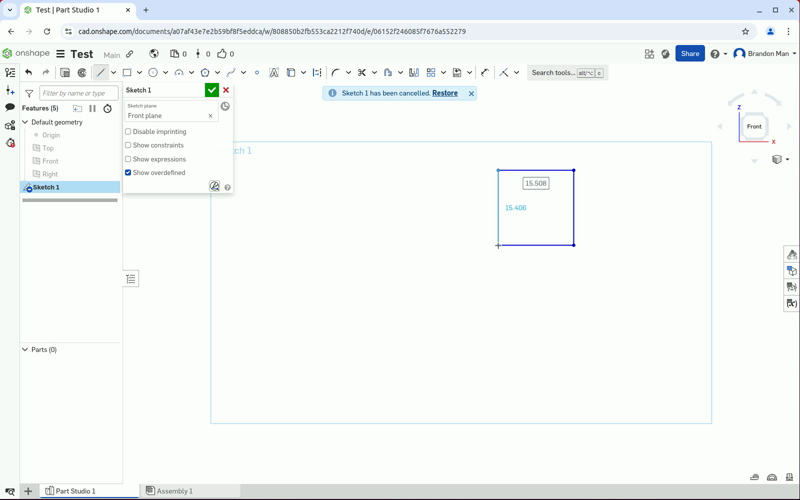
click(498, 245)
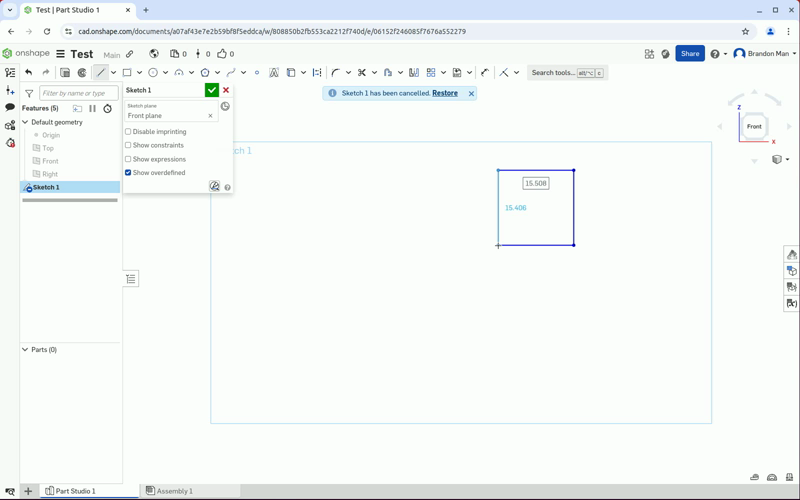
key(esc)
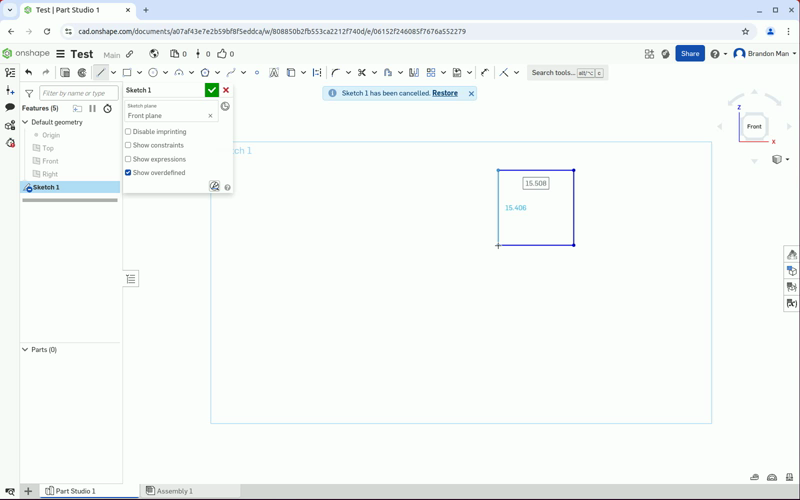
mouse_move(530, 174)
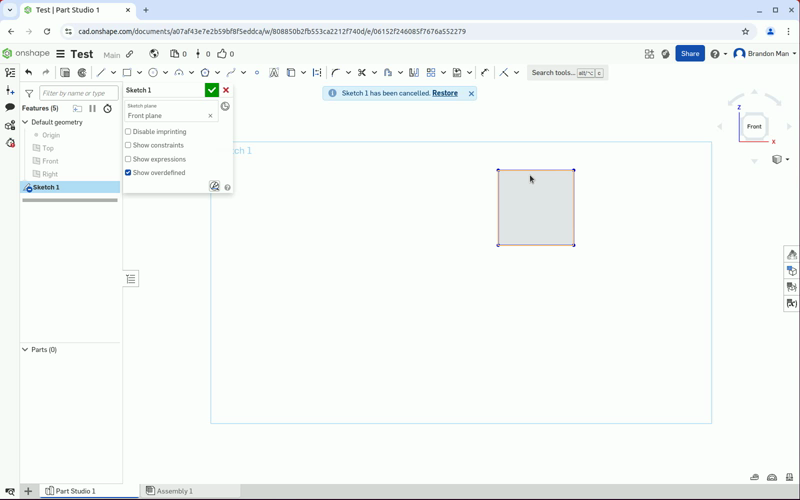
click(530, 174)
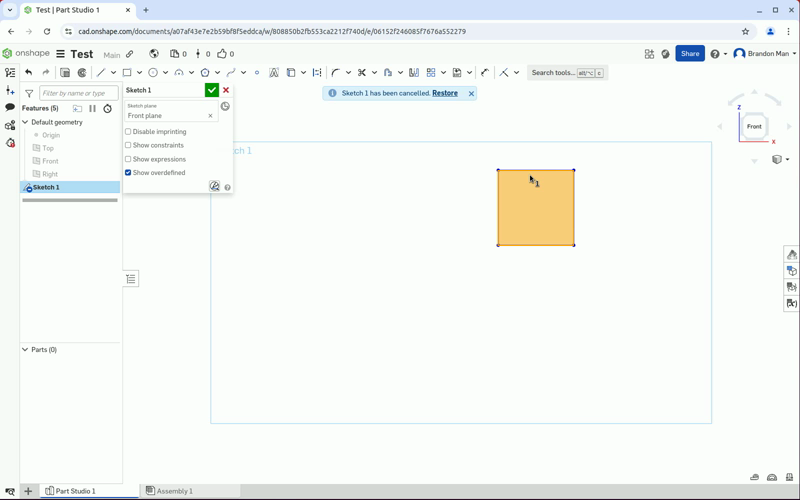
mouse_move(73, 352)
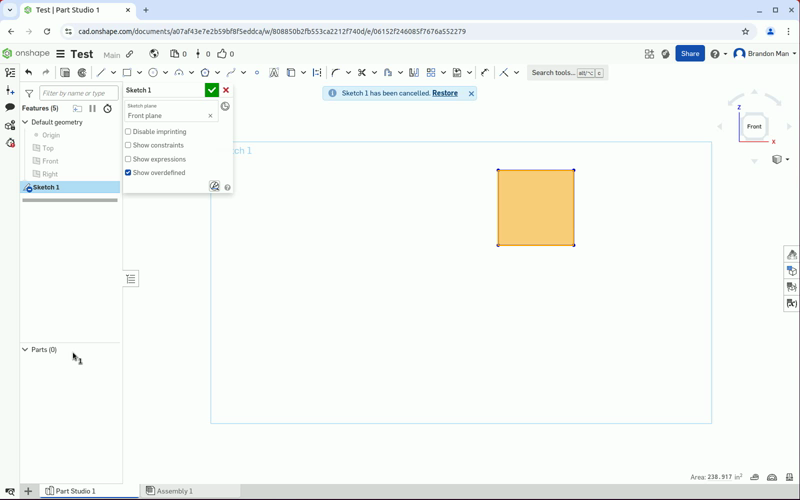
key(shift+y)
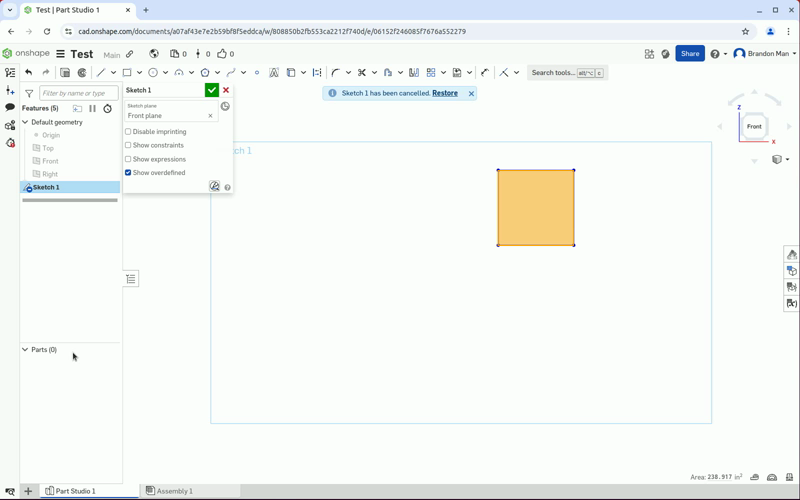
key(shift+e)
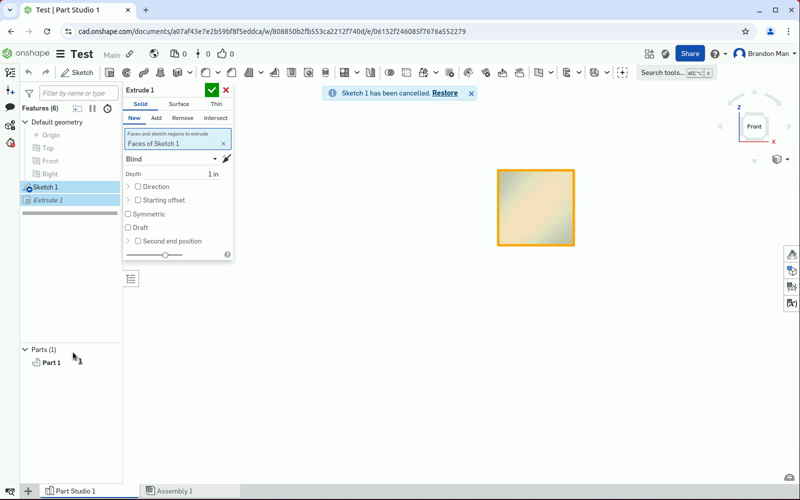
mouse_move(143, 106)
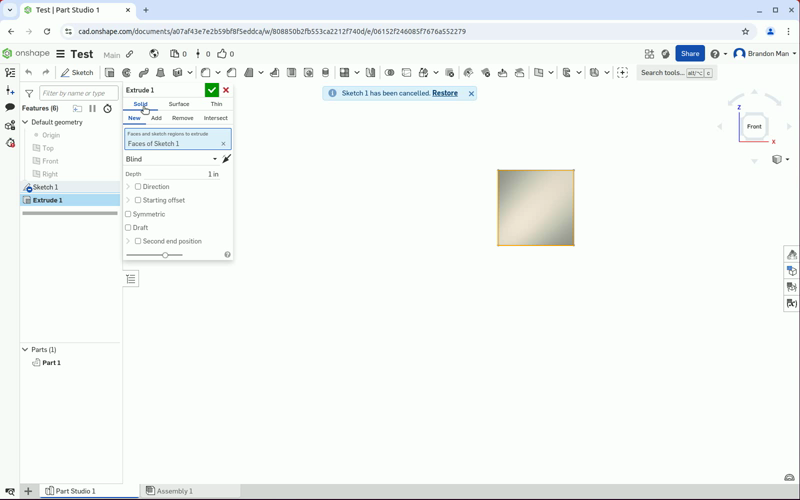
click(143, 106)
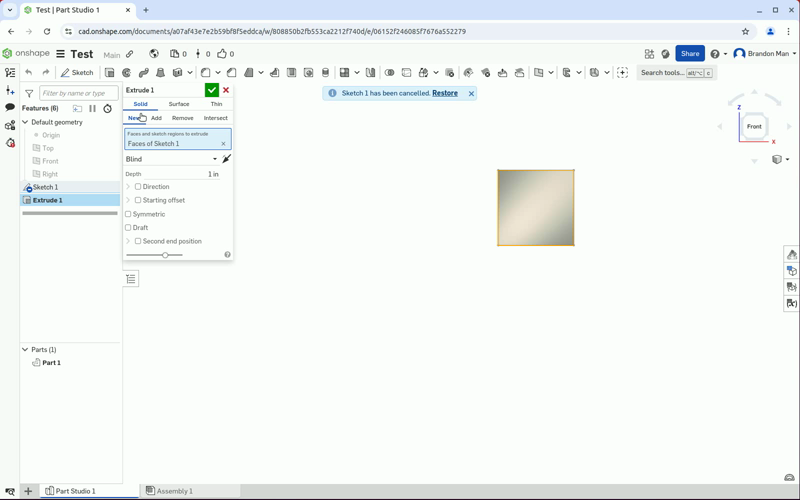
mouse_move(137, 120)
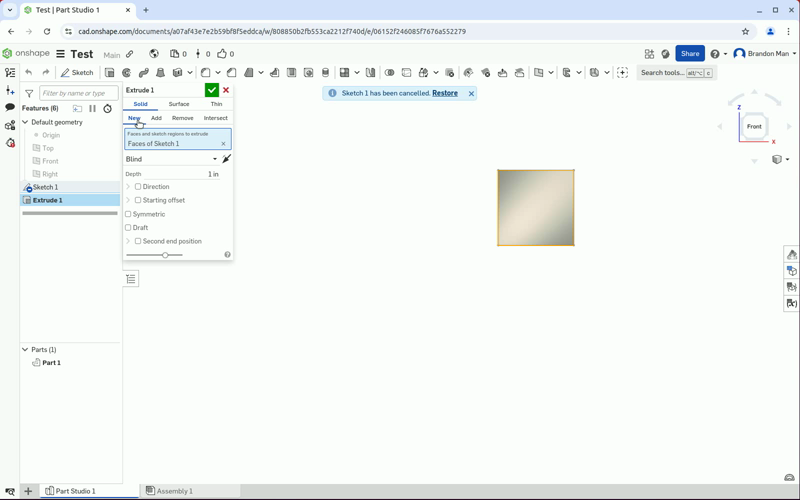
click(137, 120)
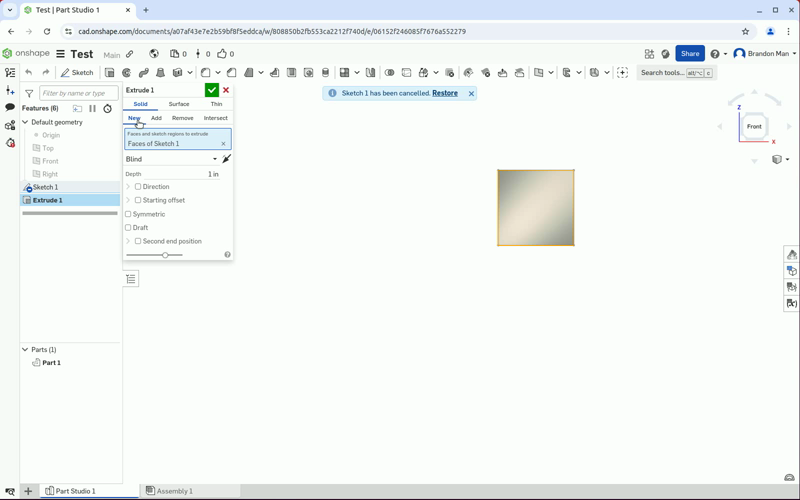
key(tab, 4)
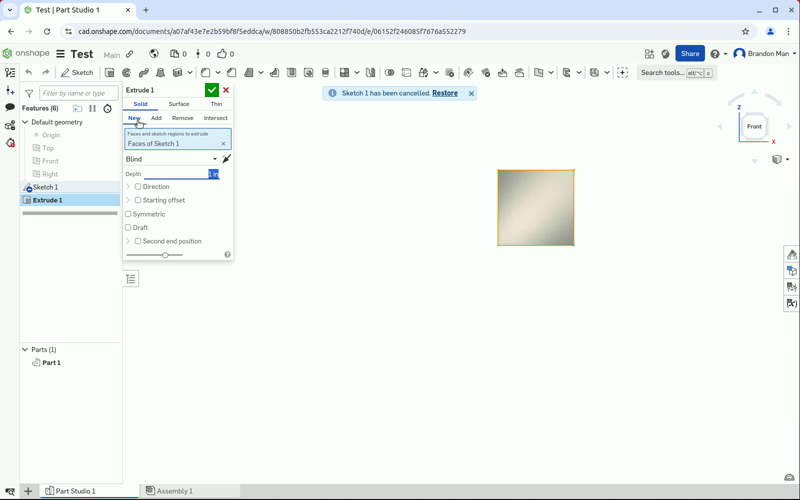
text(15.406)
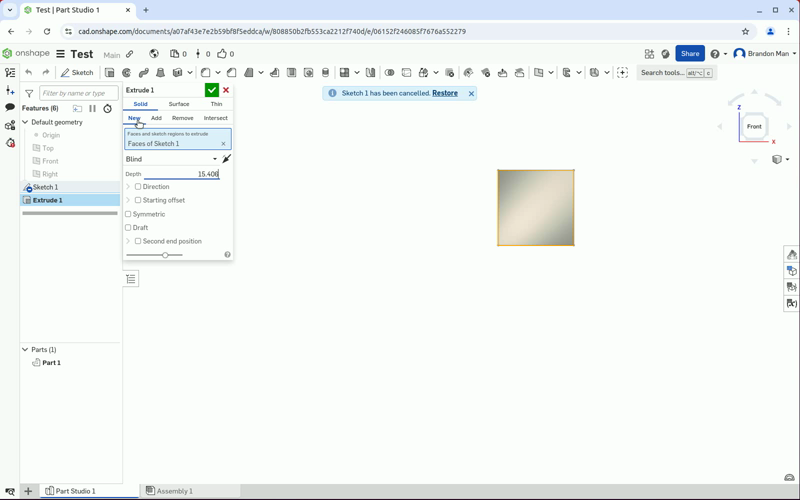
key(tab, 3)
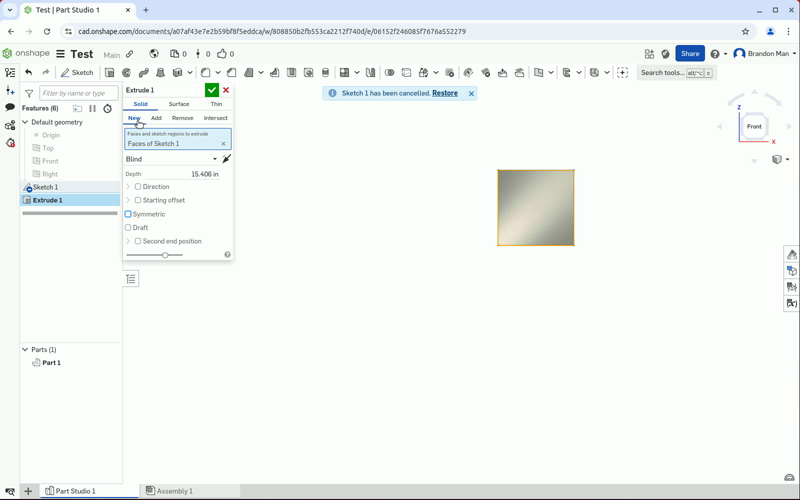
key(space)
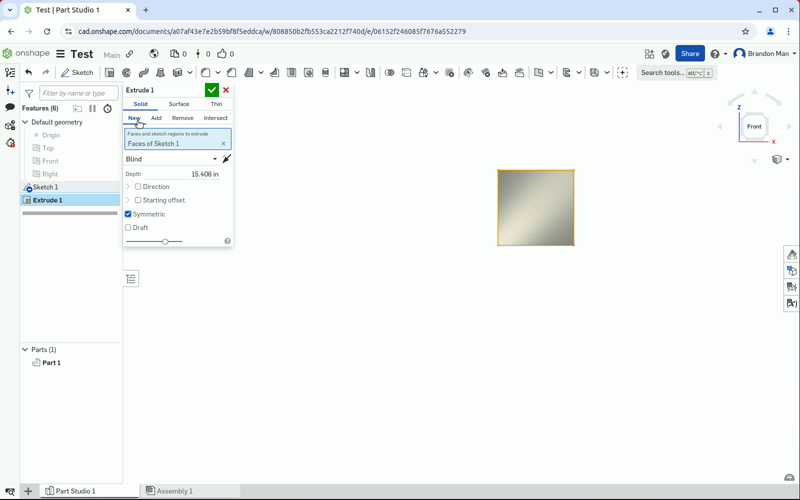
key(enter)
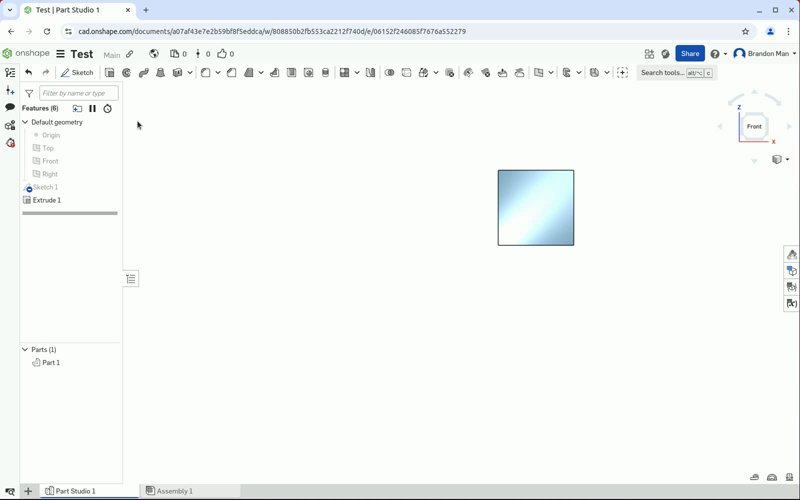
key(shift+h)
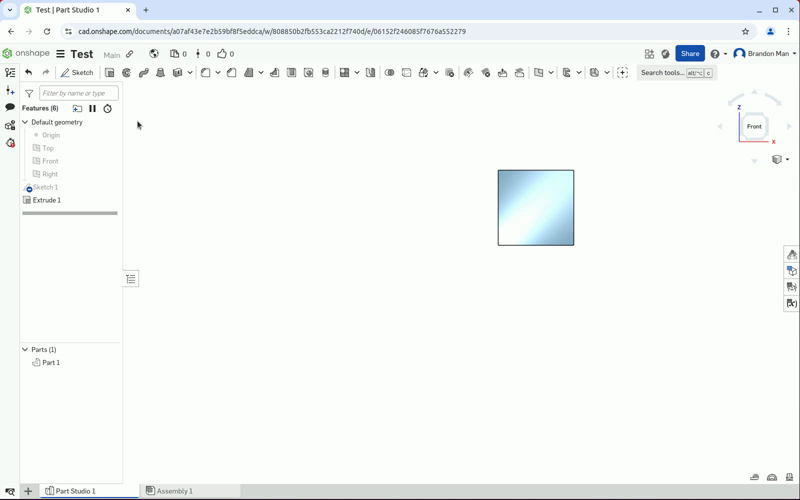
key(shift+h)
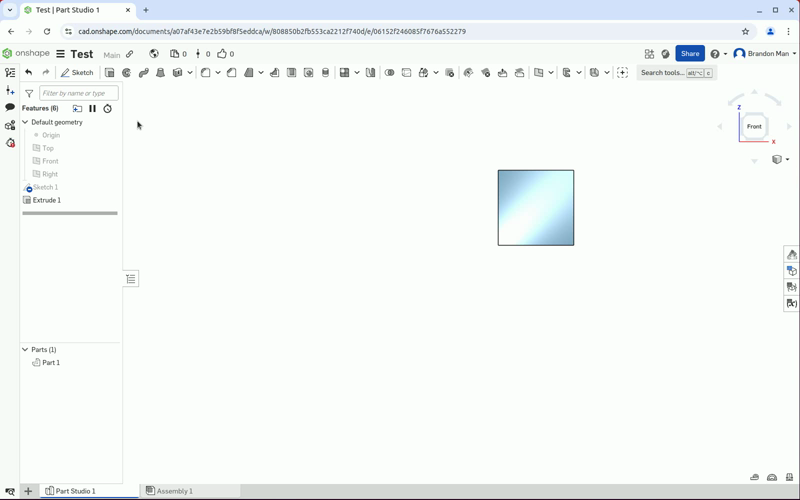
mouse_move(73, 189)
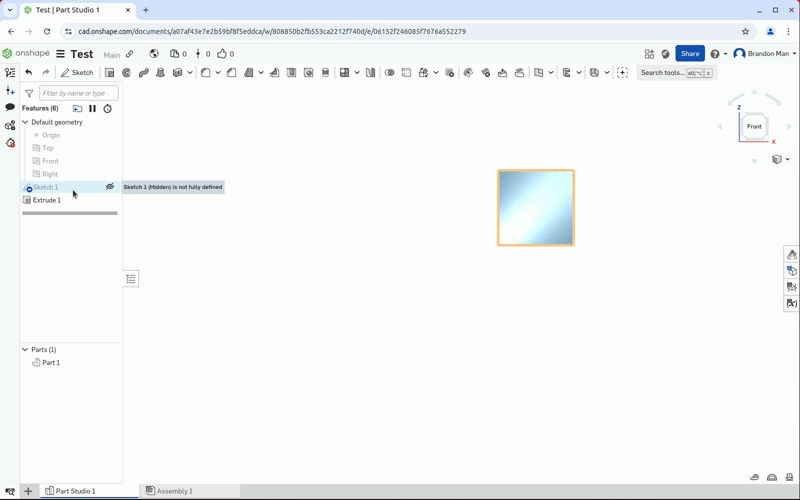
click(73, 189)
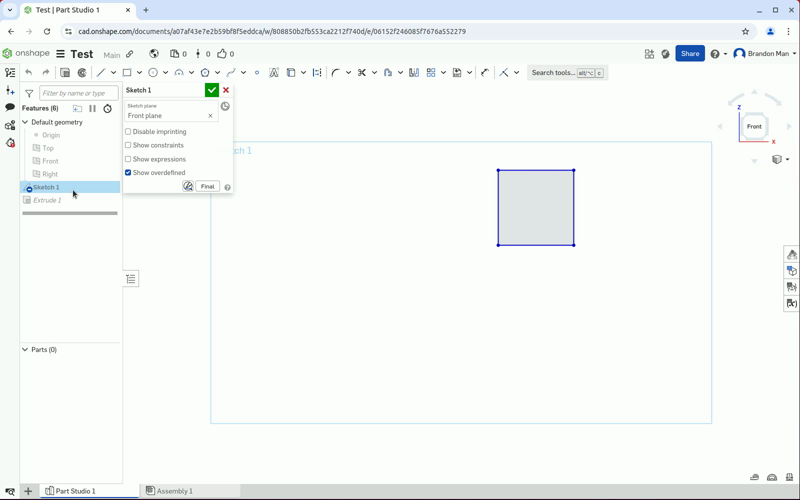
mouse_move(229, 92)
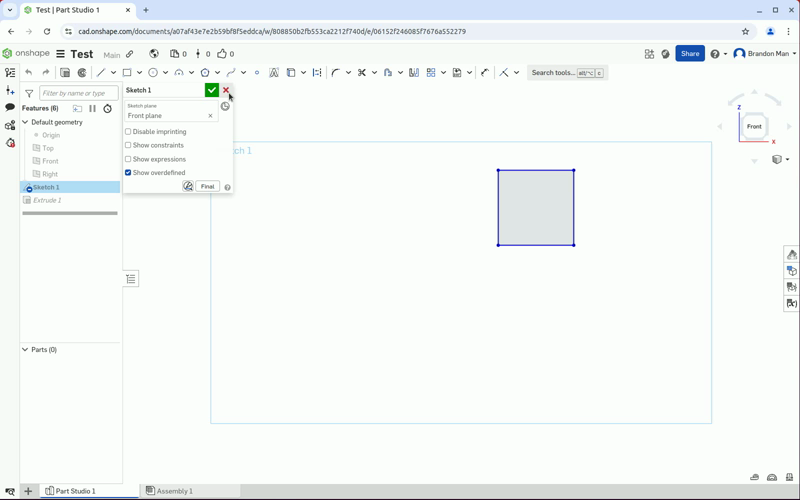
click(229, 92)
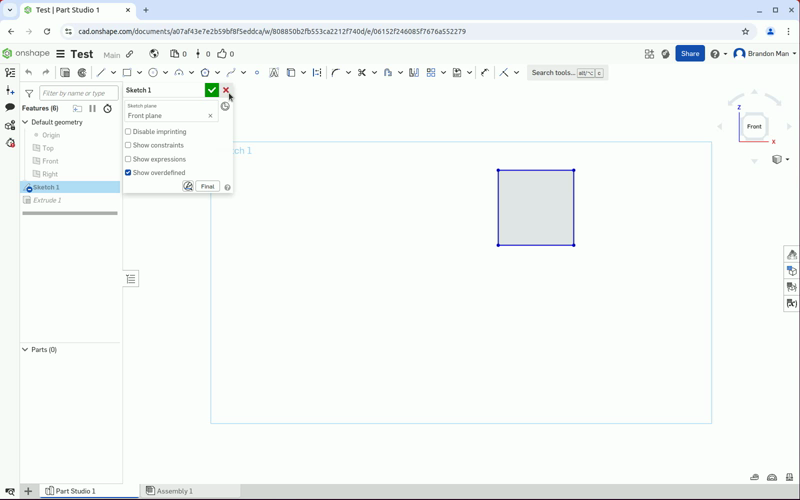
key(shift+s)
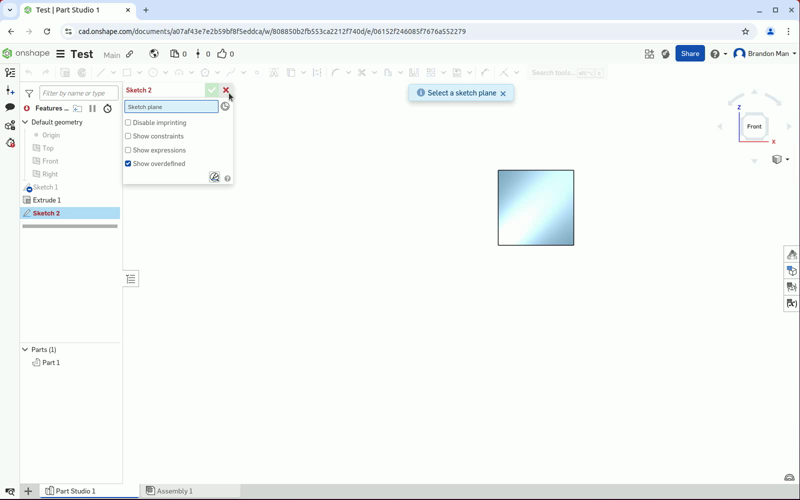
mouse_move(73, 163)
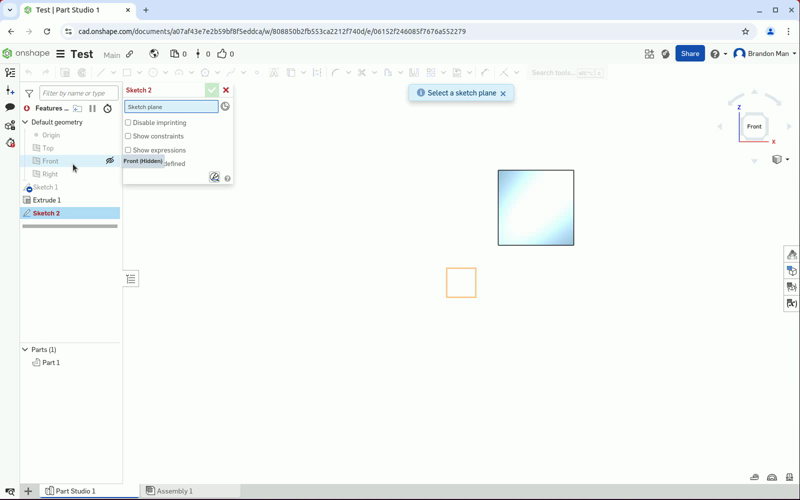
click(73, 163)
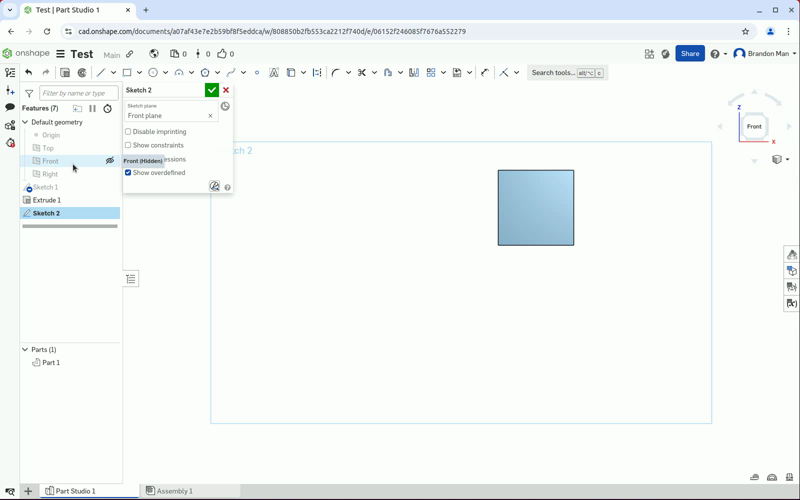
mouse_move(73, 352)
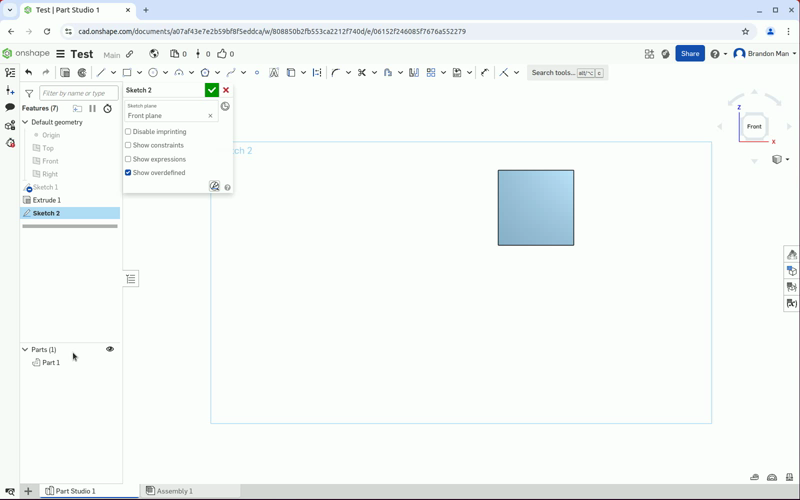
key(y)
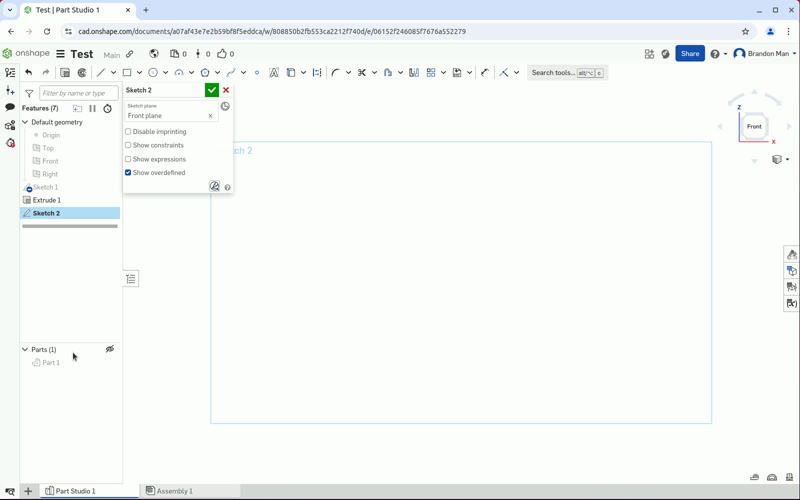
key(l)
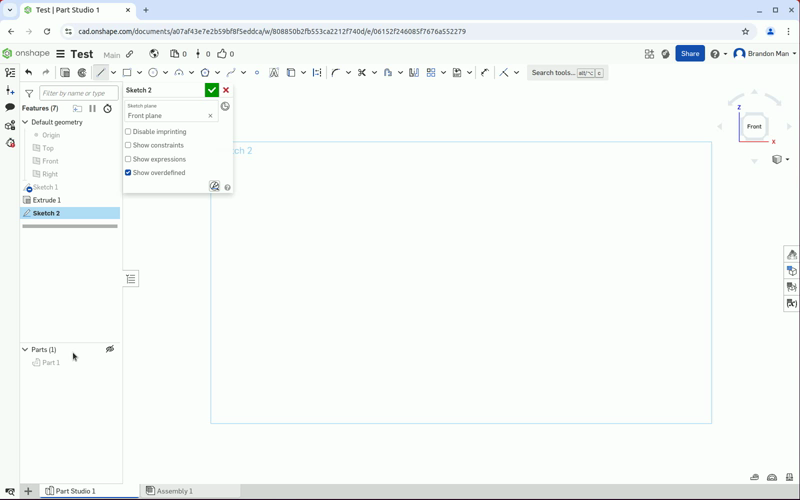
key_down(shift)
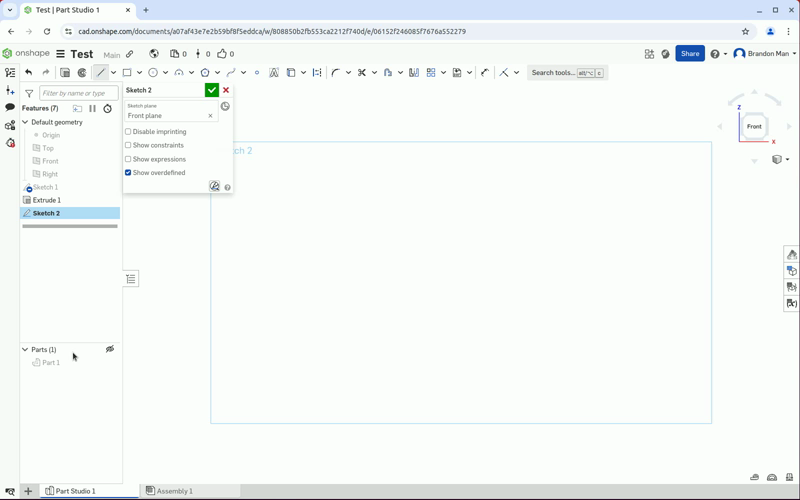
mouse_move(348, 245)
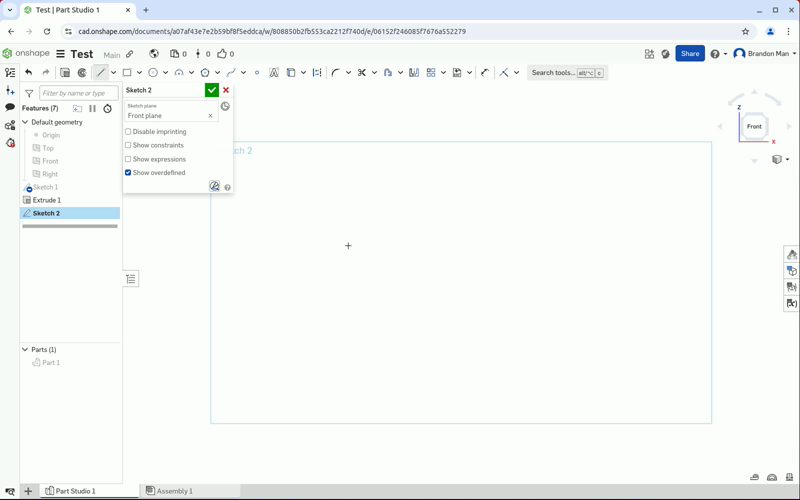
click(348, 245)
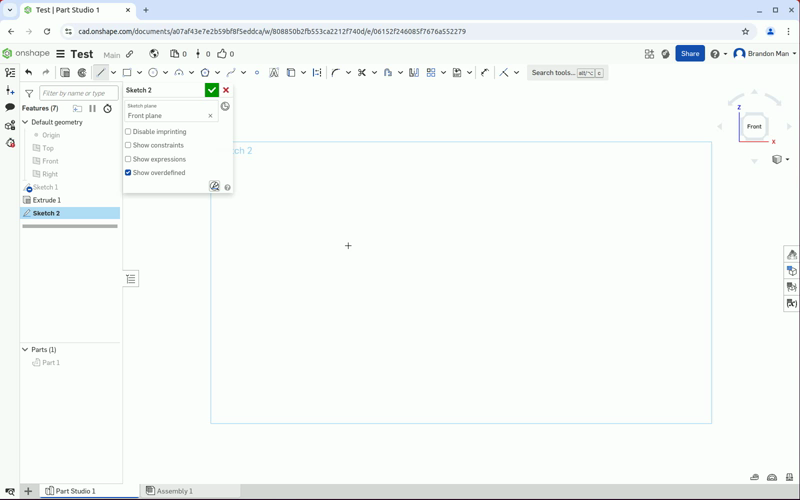
key_up(shift)
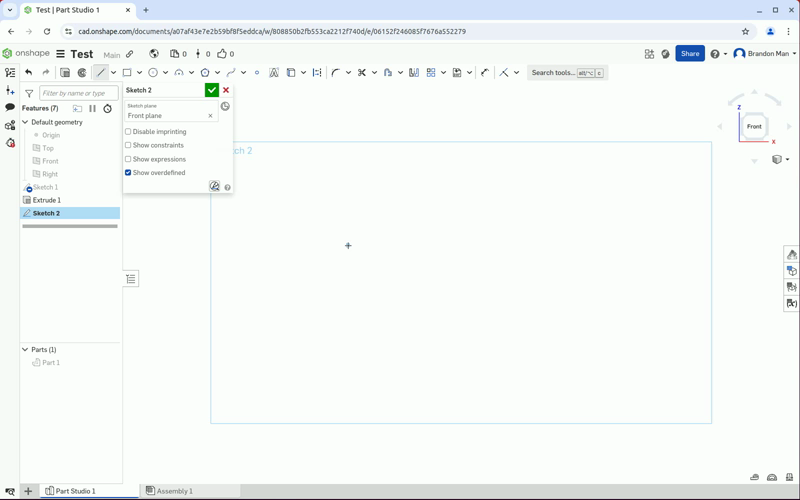
key_down(shift)
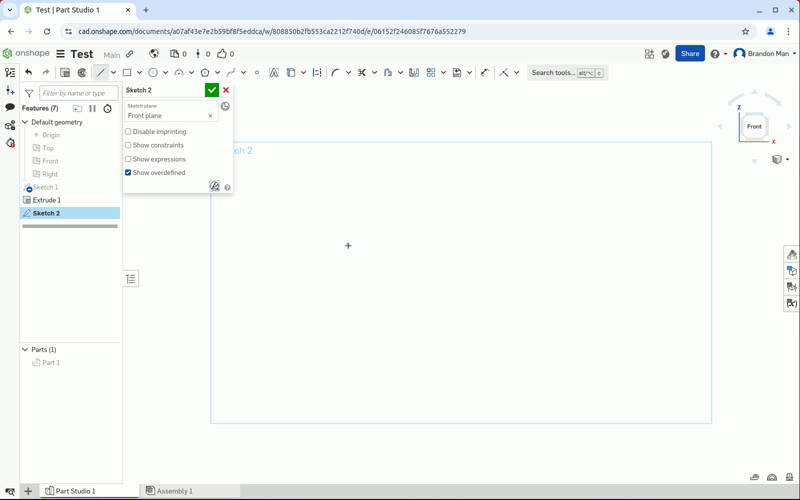
mouse_move(423, 245)
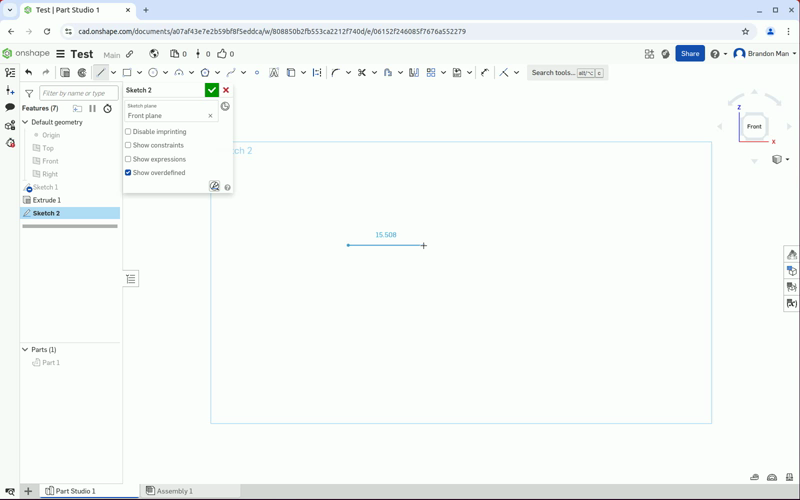
click(423, 245)
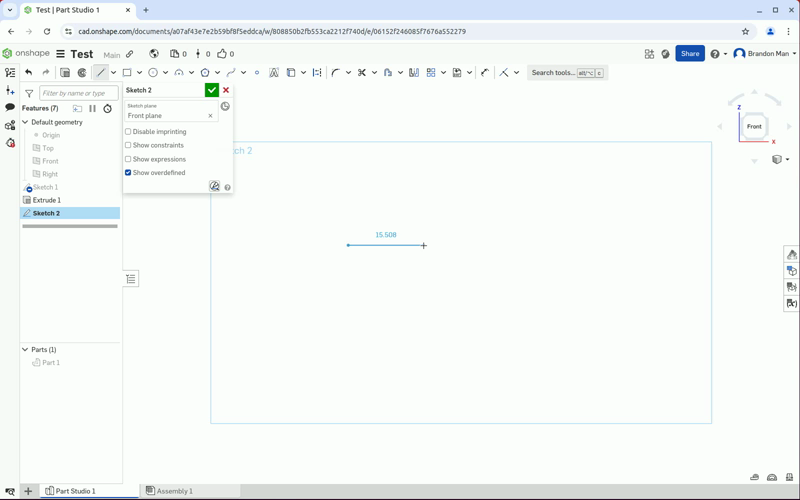
key_up(shift)
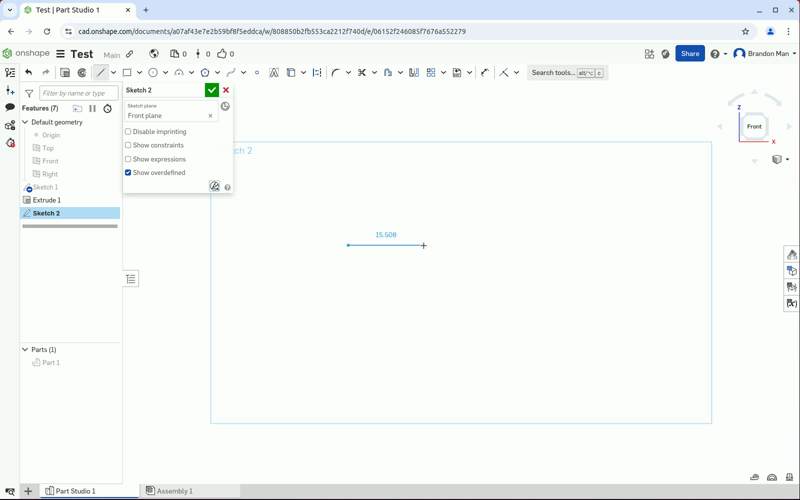
key_down(shift)
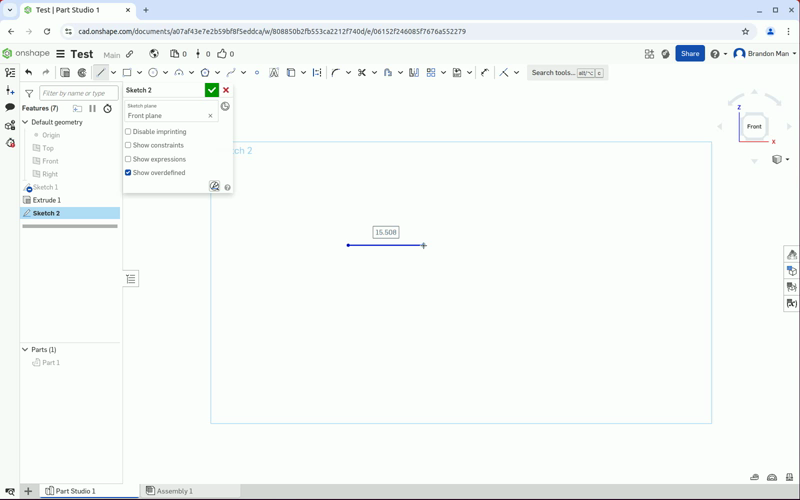
mouse_move(423, 170)
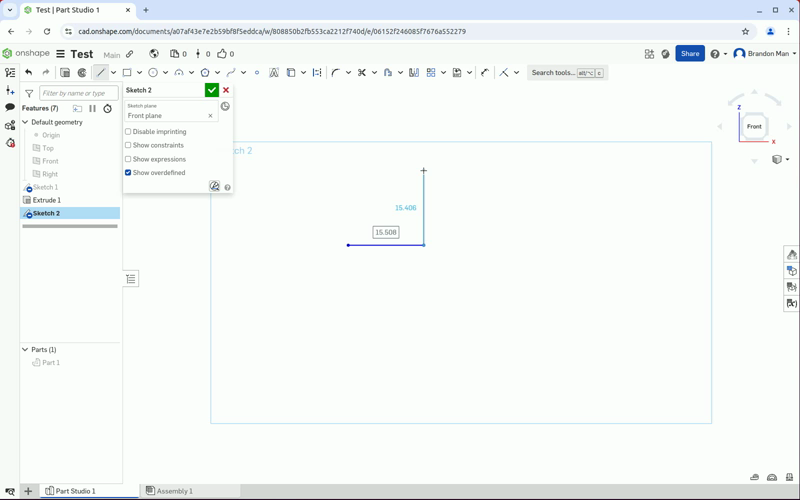
click(423, 170)
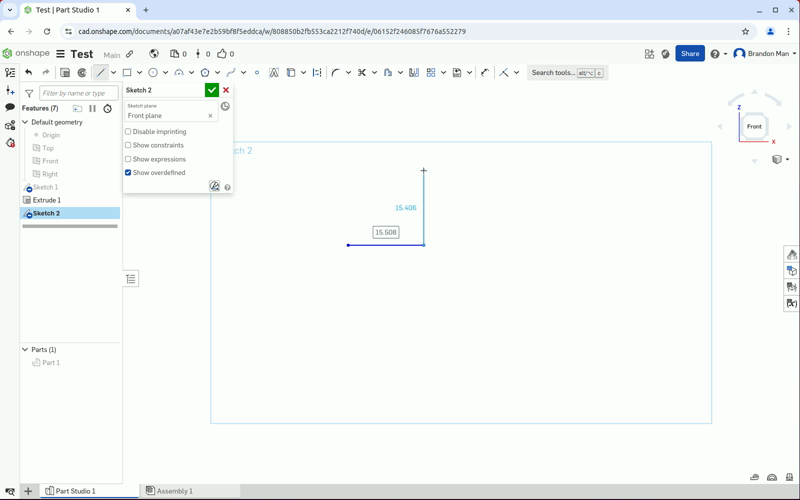
key_up(shift)
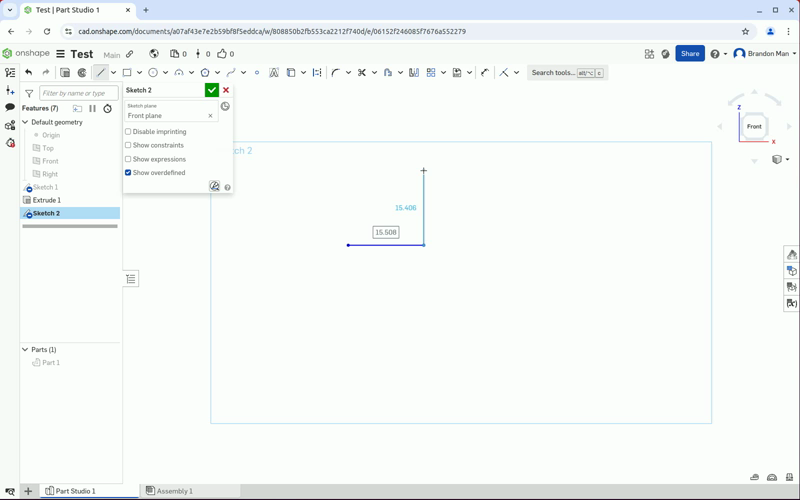
key_down(shift)
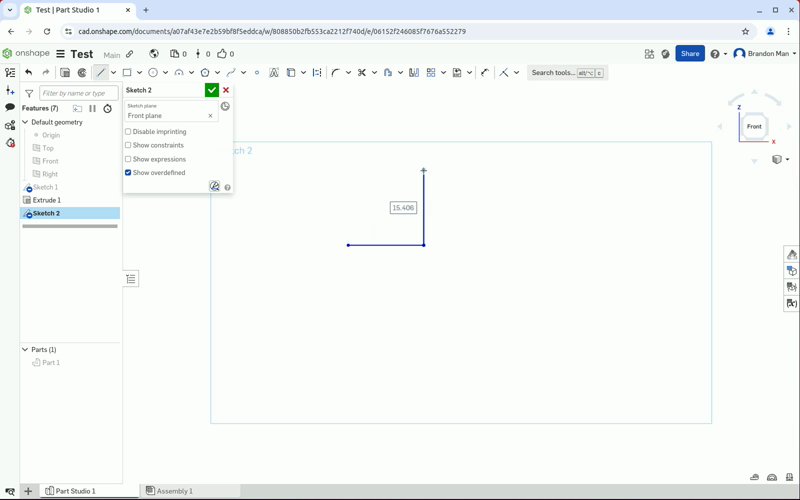
mouse_move(348, 170)
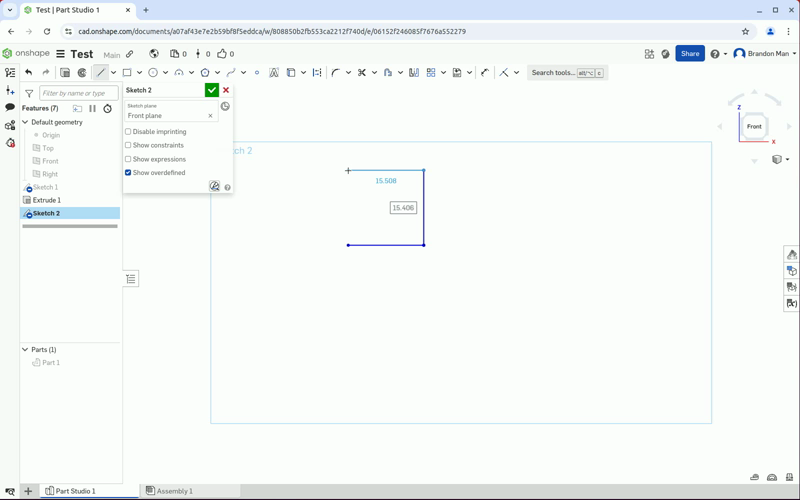
click(348, 170)
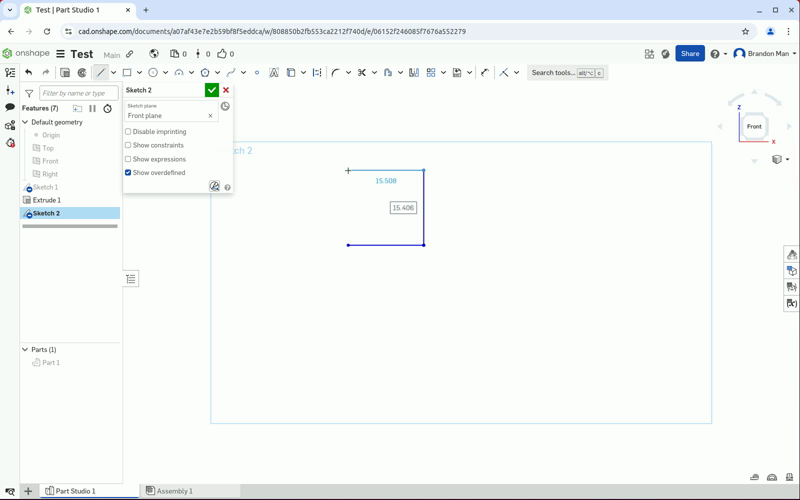
key_up(shift)
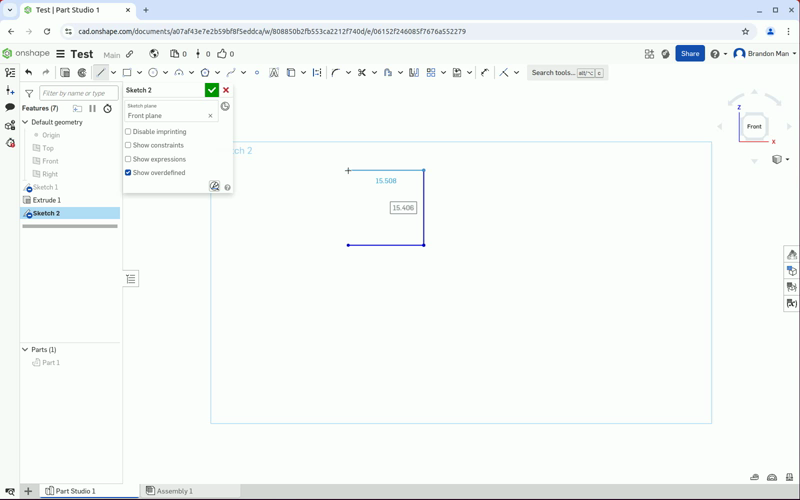
key_down(shift)
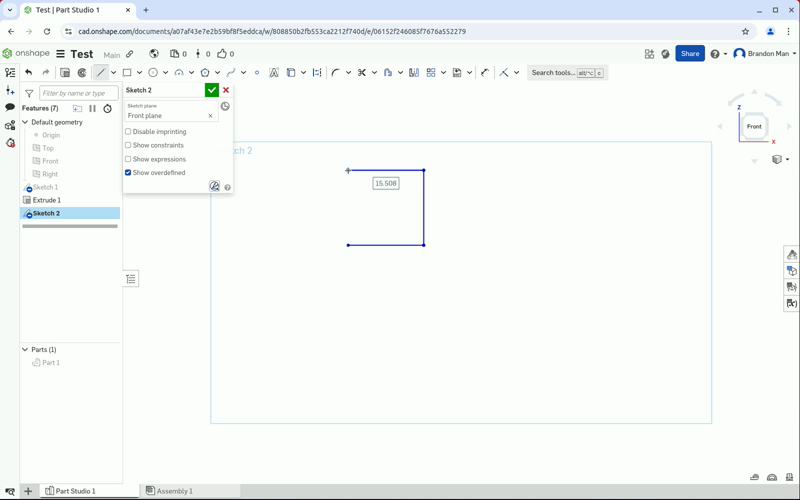
mouse_move(348, 245)
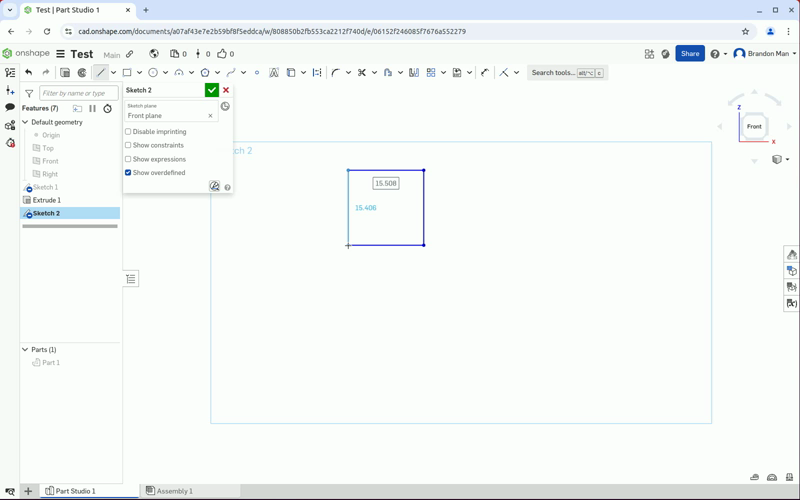
key_up(shift)
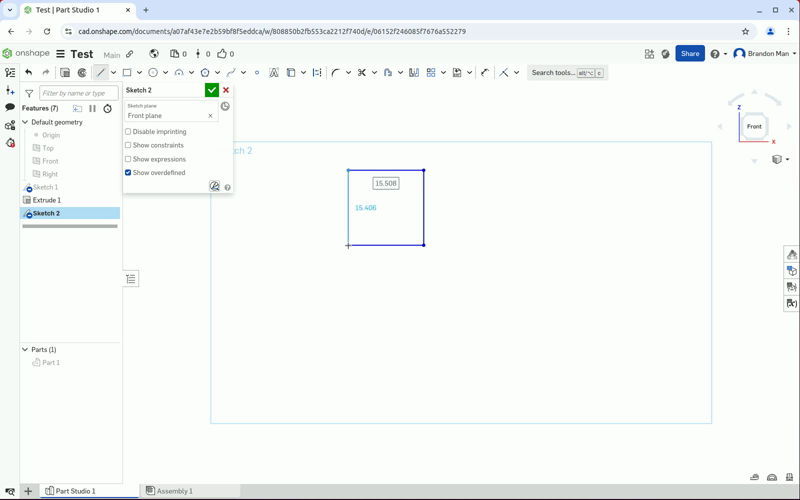
click(348, 245)
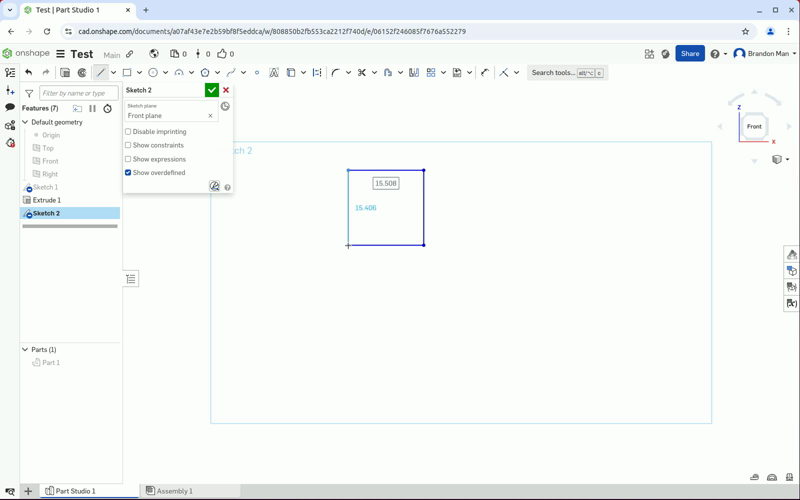
key(esc)
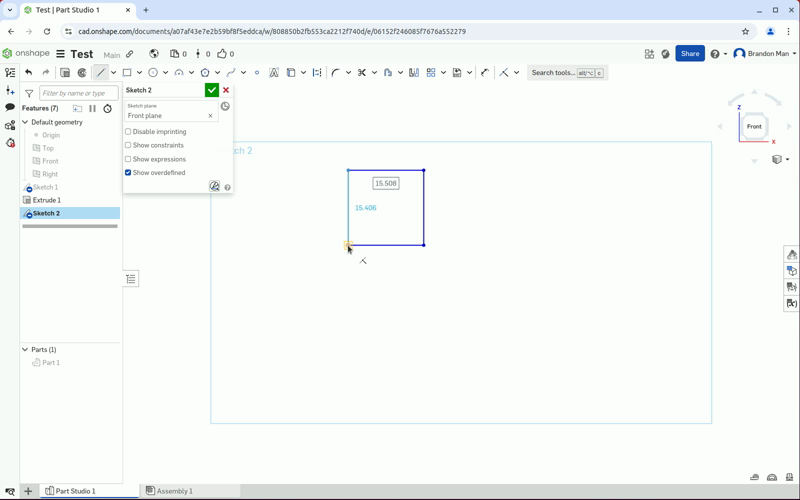
mouse_move(387, 215)
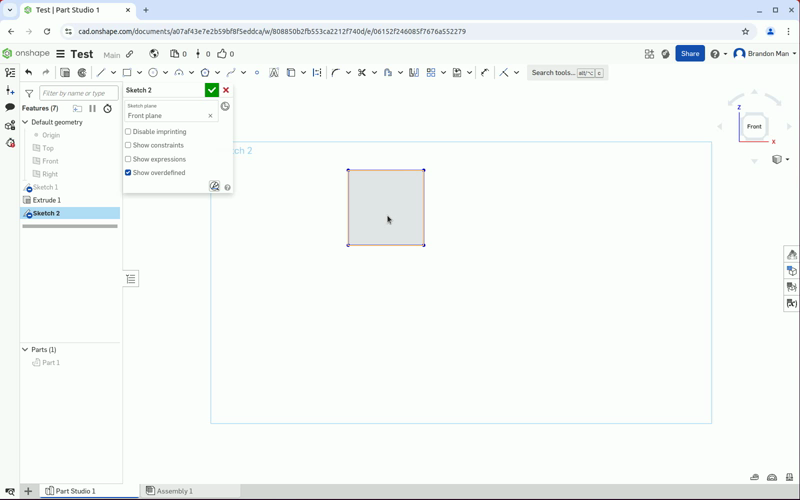
click(387, 215)
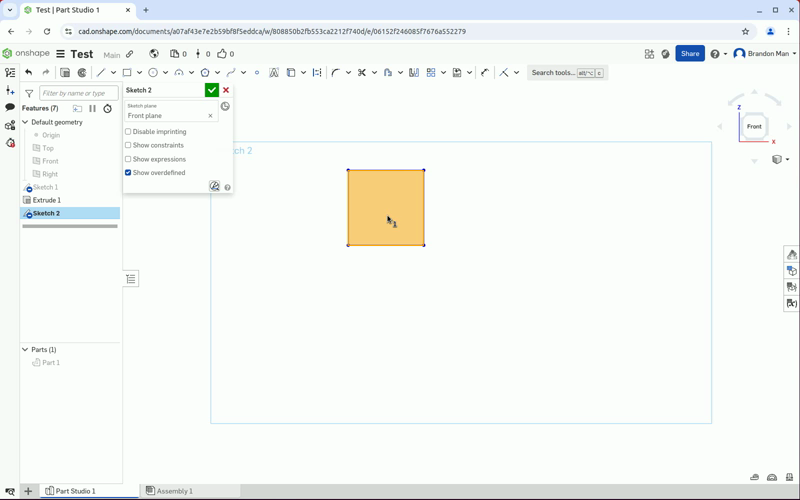
mouse_move(73, 352)
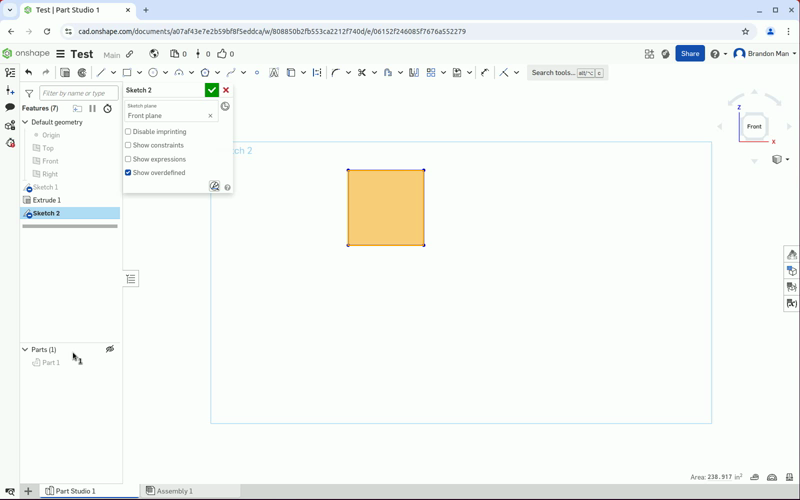
key(shift+y)
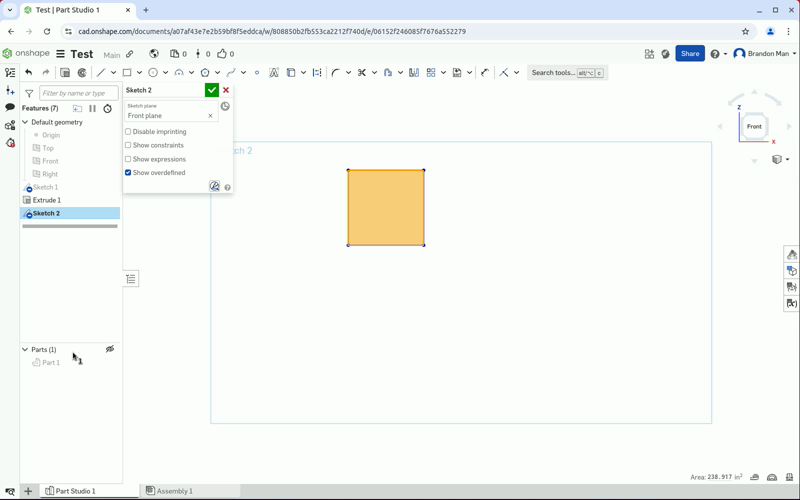
key(shift+e)
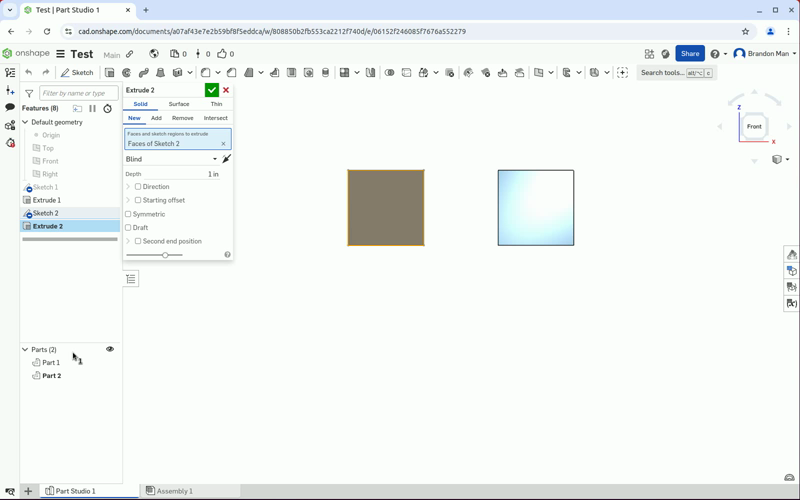
mouse_move(143, 106)
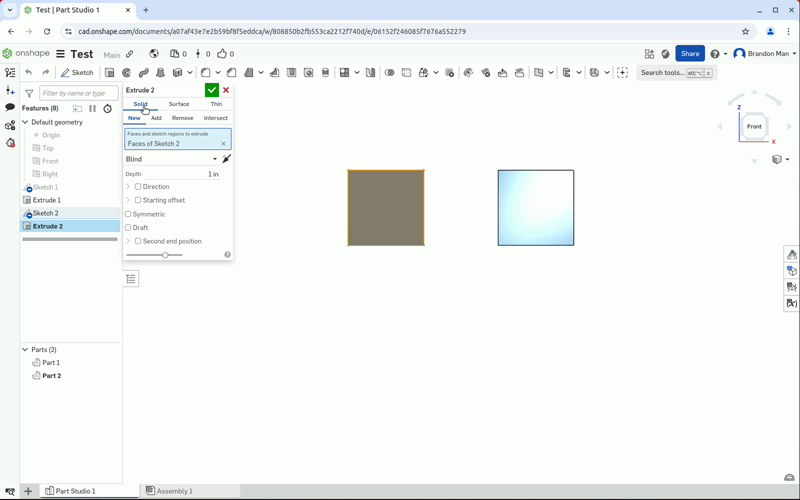
click(143, 106)
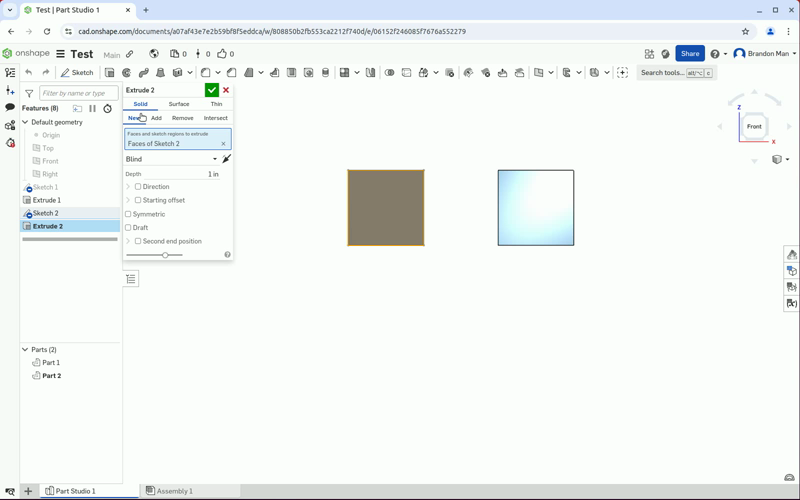
mouse_move(137, 120)
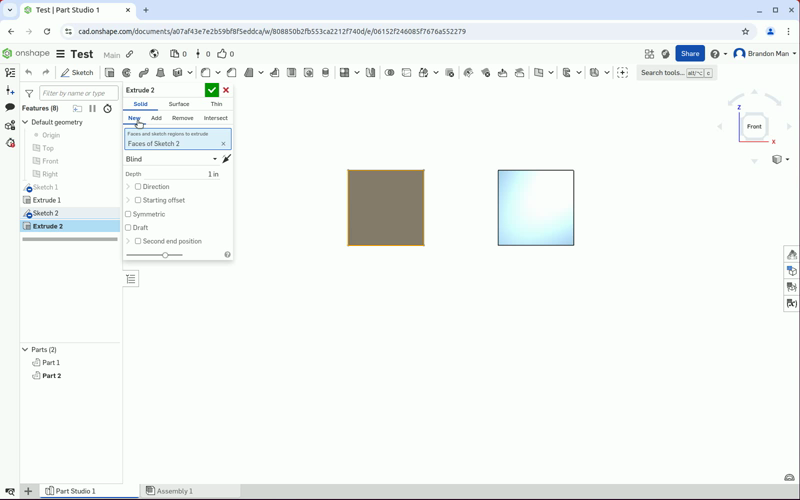
click(137, 120)
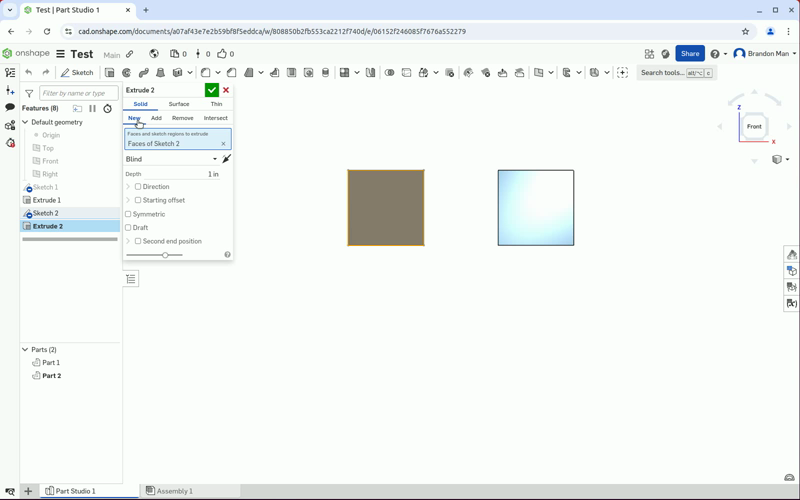
key(tab, 4)
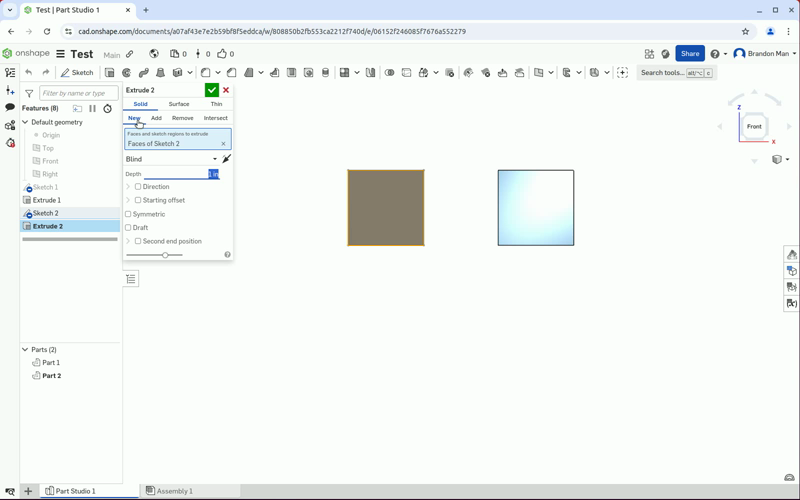
text(15.406)
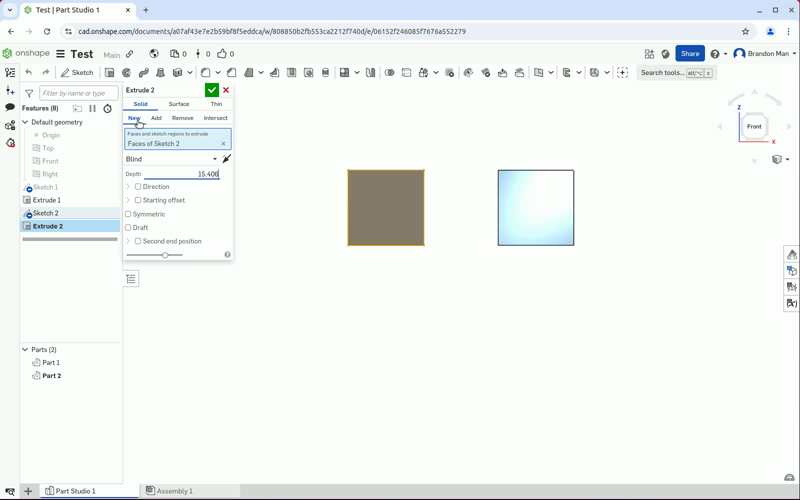
key(tab, 3)
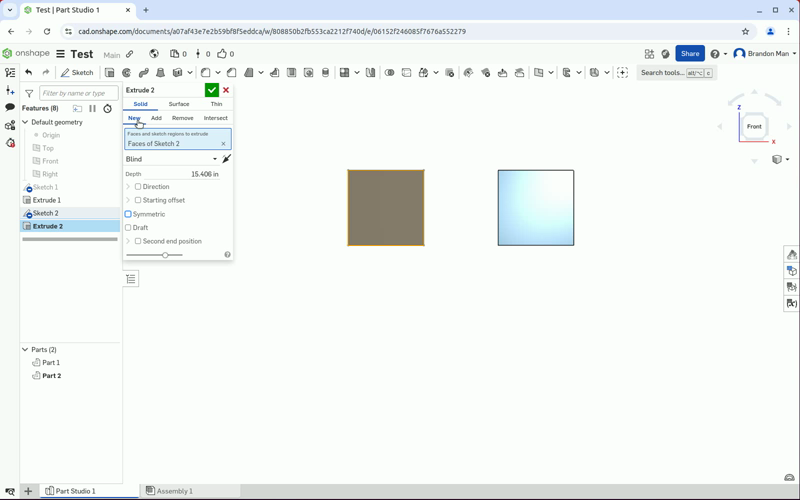
key(space)
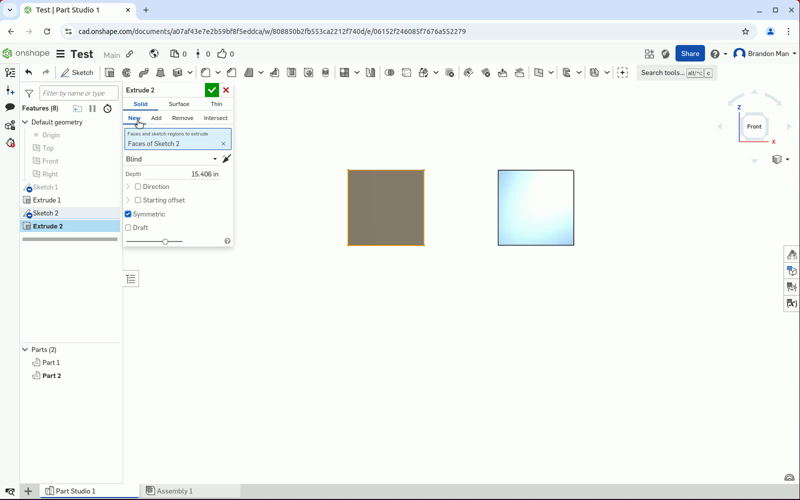
key(enter)
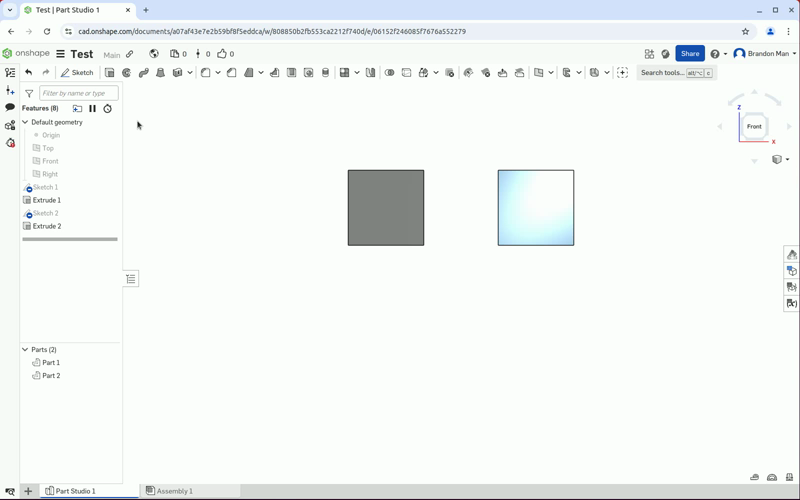
key(shift+h)
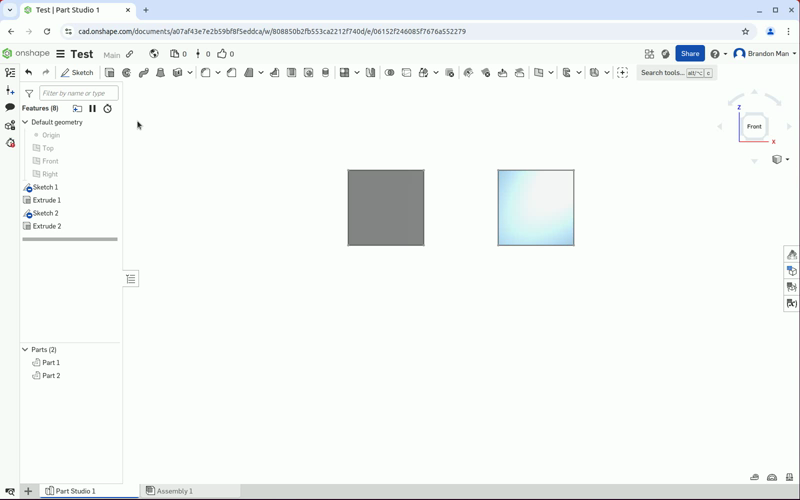
key(shift+h)
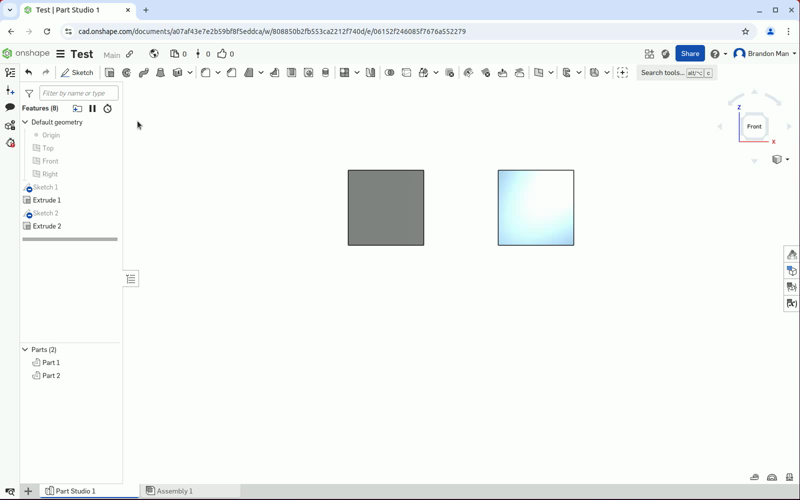
mouse_move(73, 189)
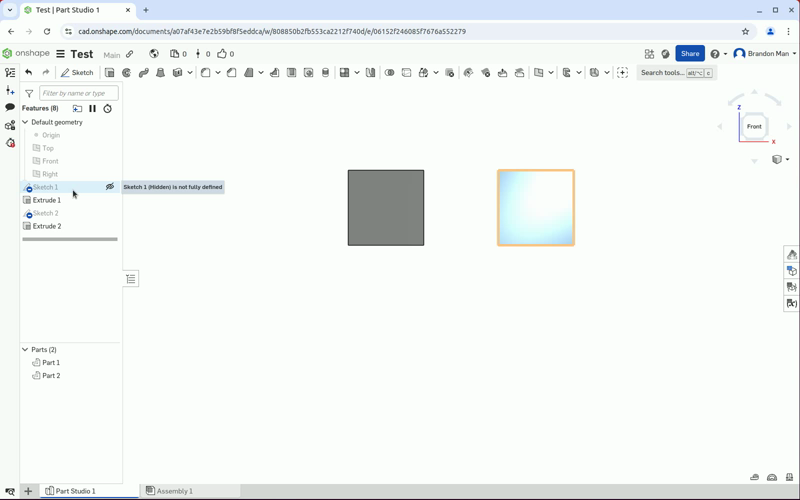
click(73, 189)
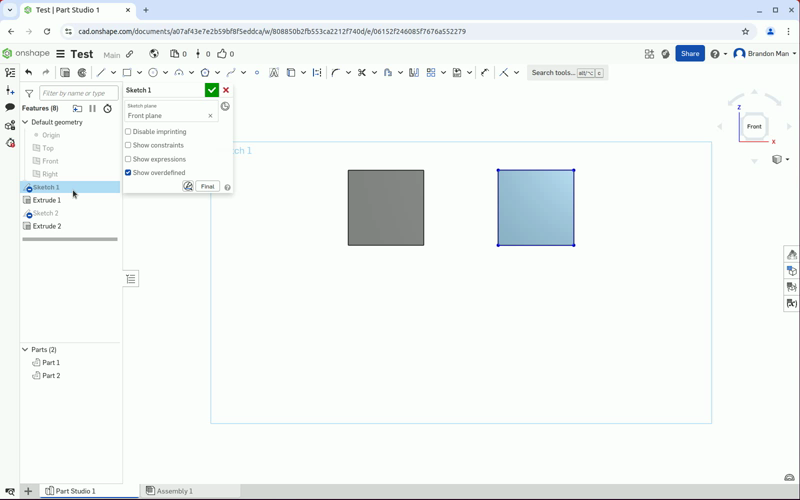
mouse_move(229, 92)
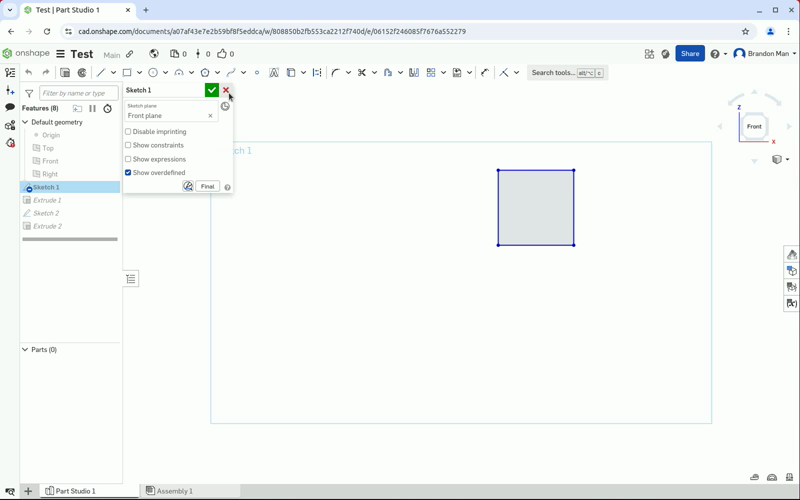
click(229, 92)
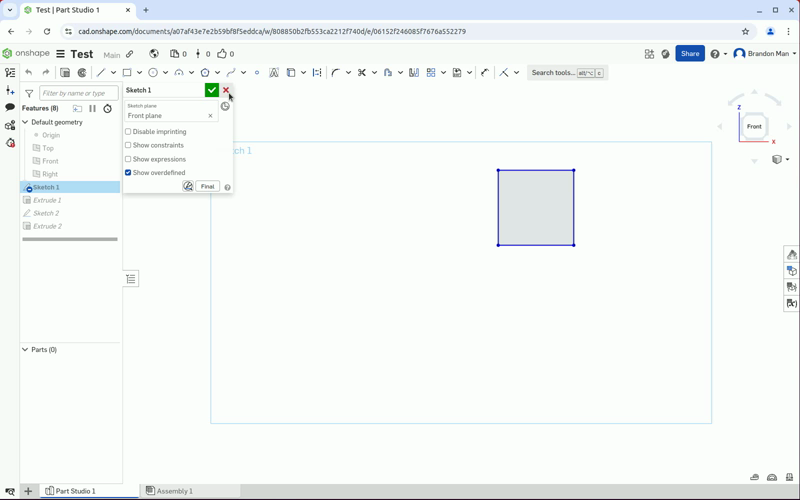
key(shift+s)
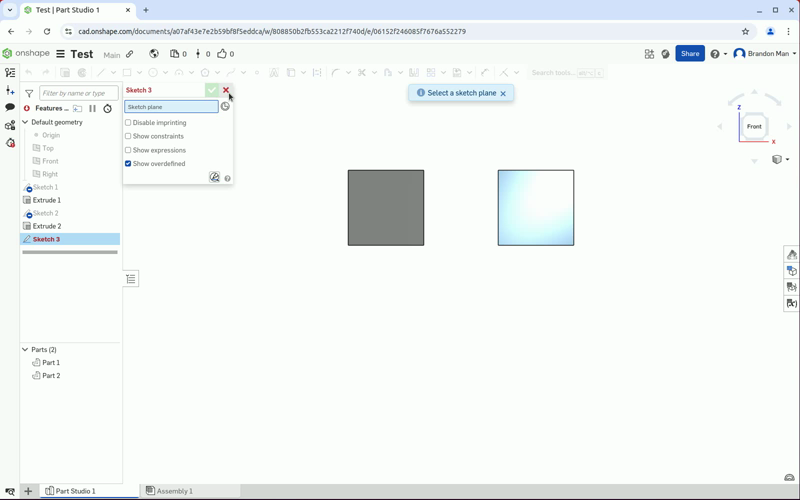
mouse_move(73, 163)
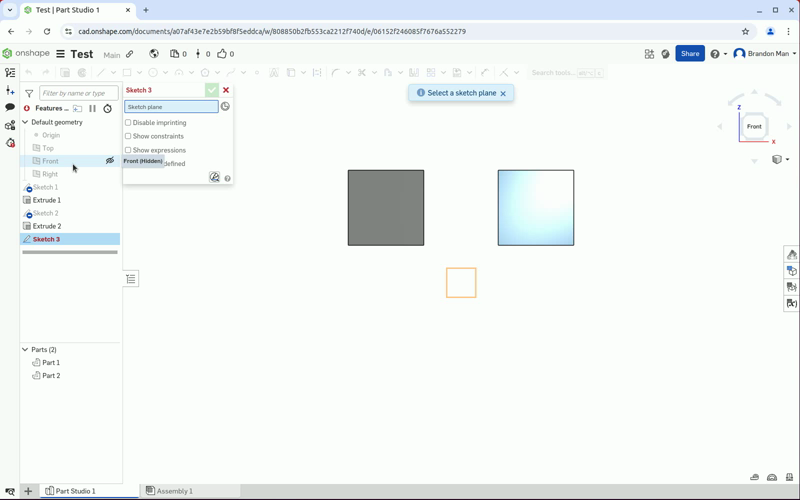
click(73, 163)
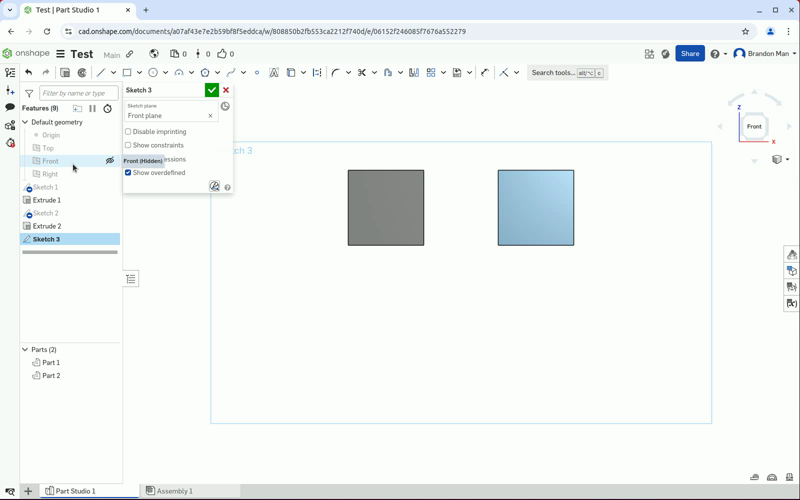
mouse_move(73, 352)
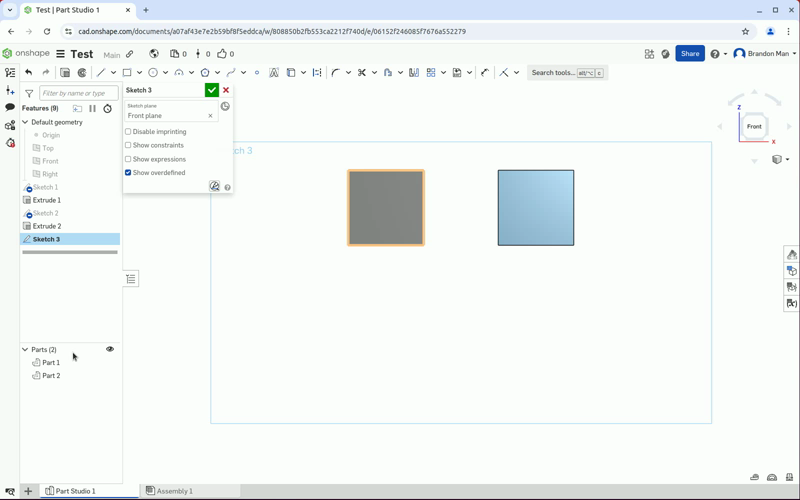
key(y)
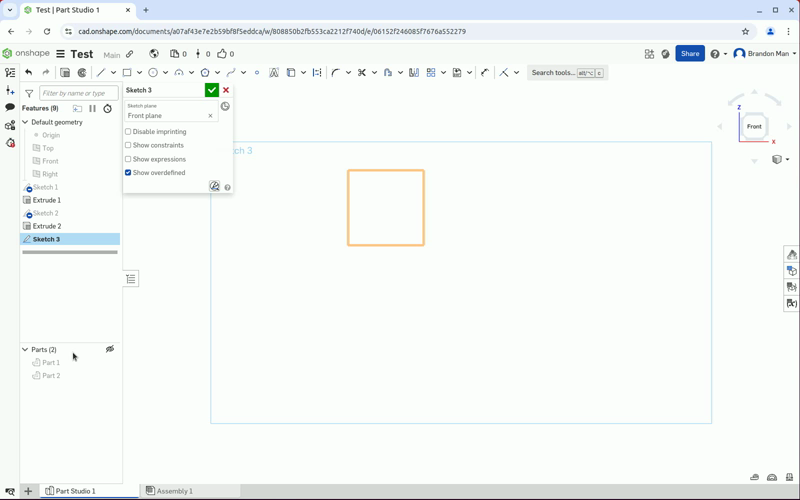
key(l)
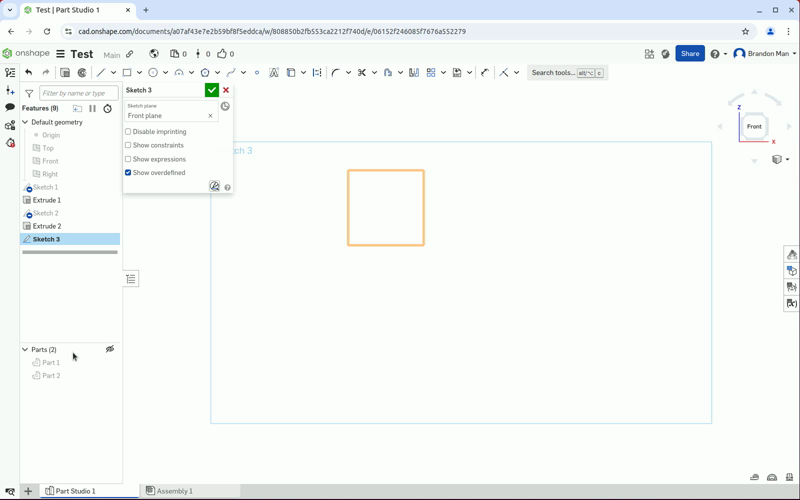
key_down(shift)
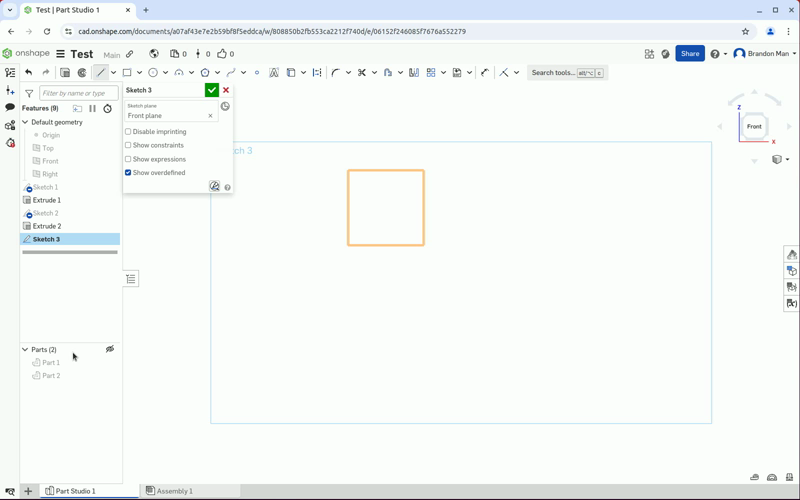
mouse_move(348, 395)
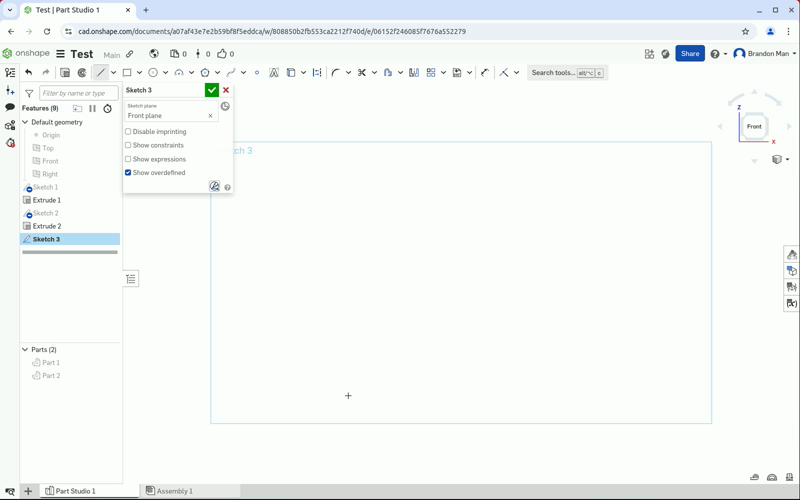
click(348, 395)
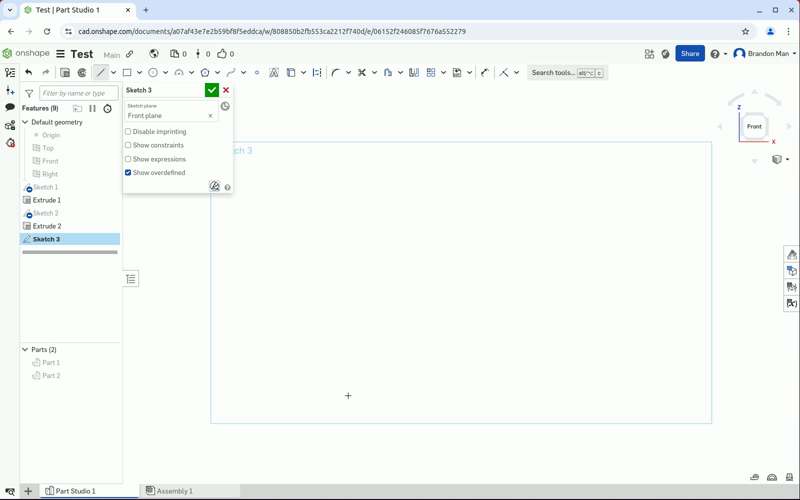
key_up(shift)
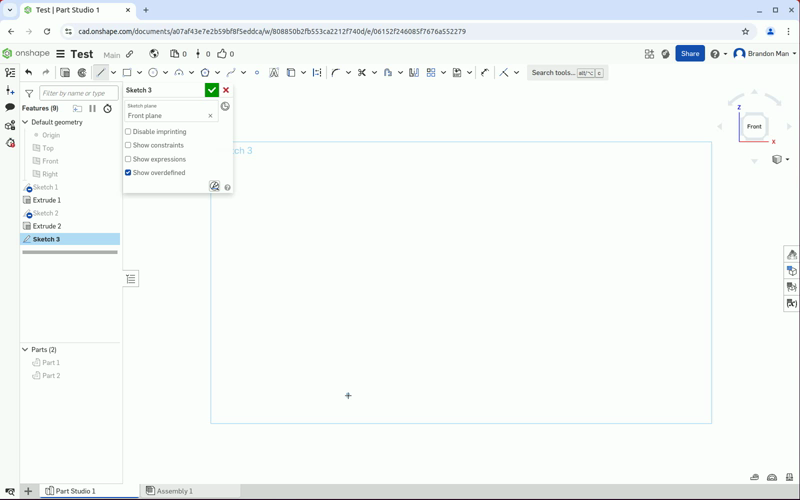
key_down(shift)
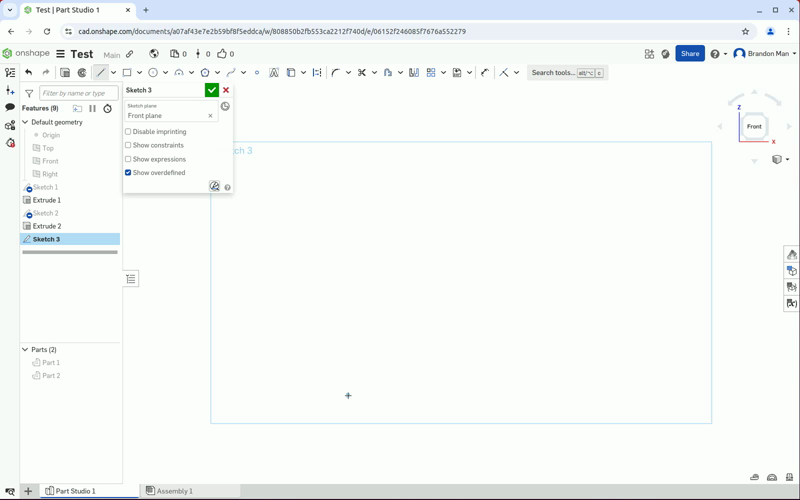
mouse_move(423, 395)
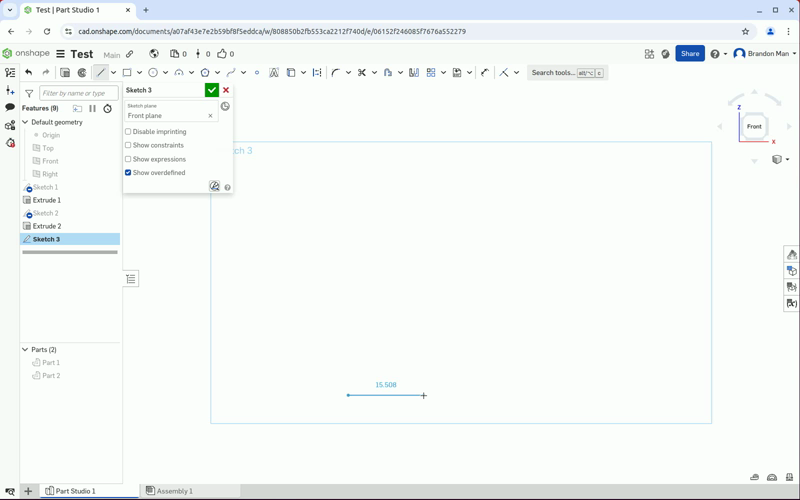
click(423, 395)
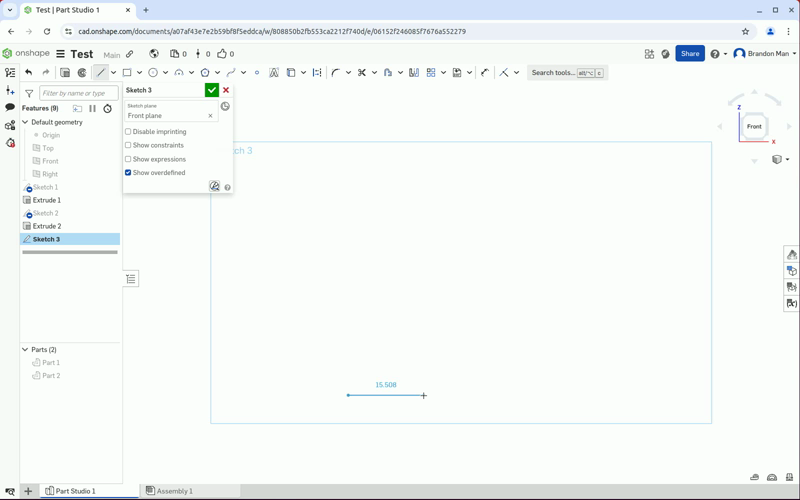
key_up(shift)
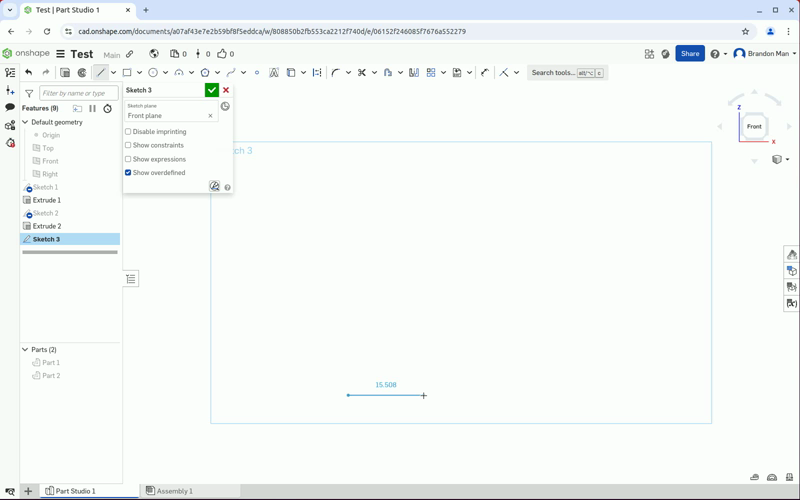
key_down(shift)
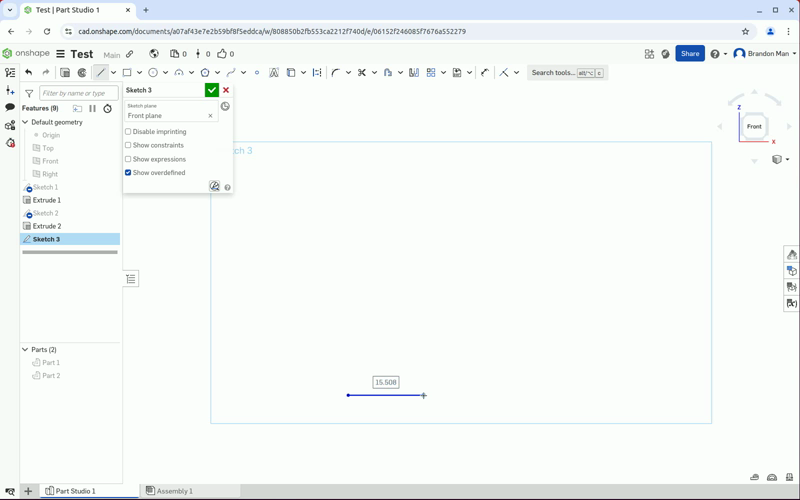
mouse_move(423, 320)
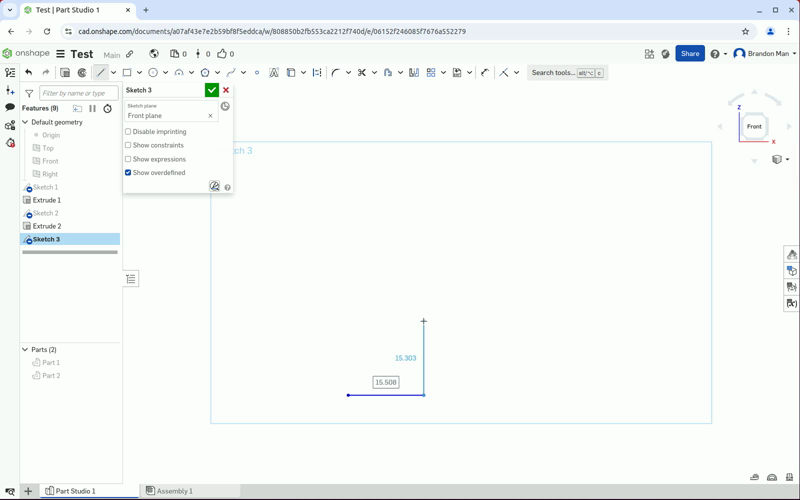
click(423, 320)
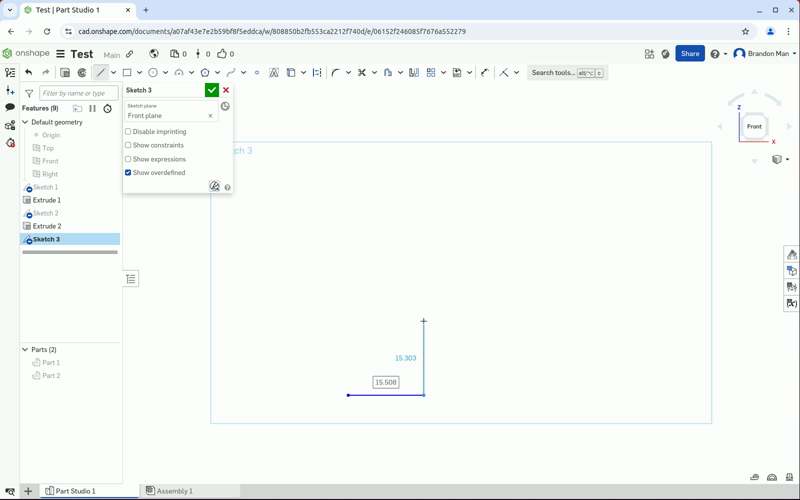
key_up(shift)
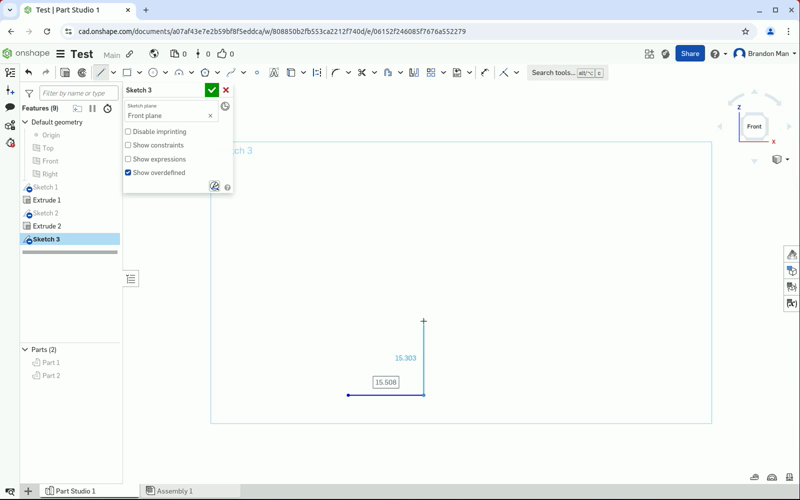
key_down(shift)
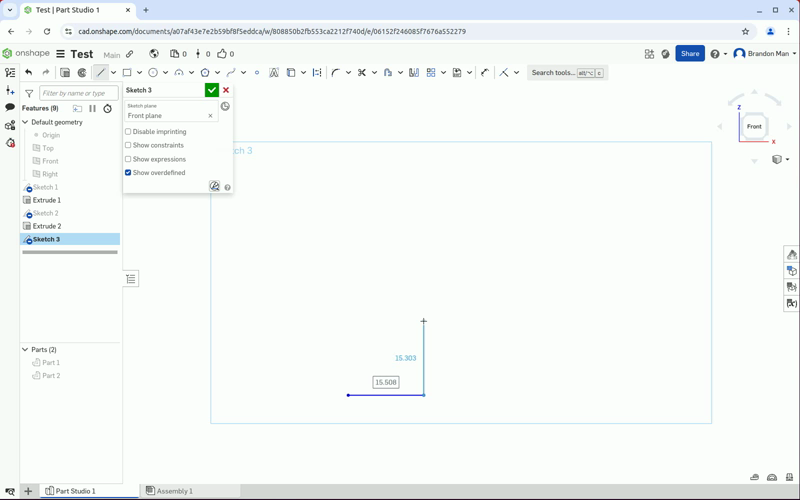
mouse_move(453, 320)
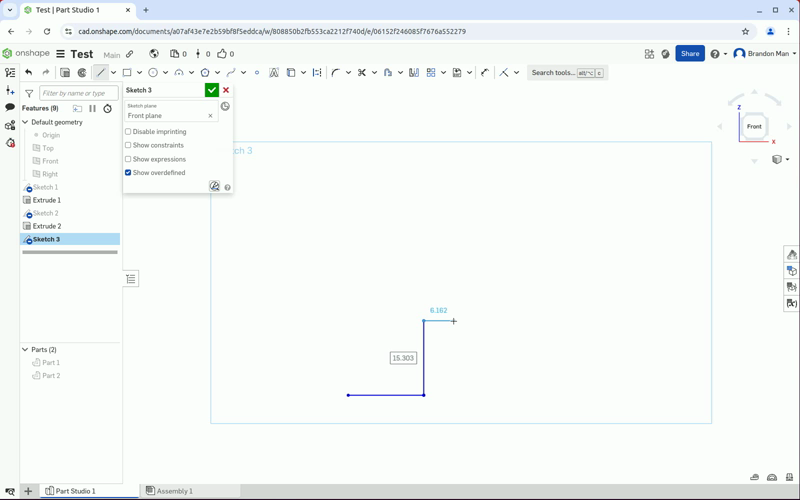
mouse_move(423, 320)
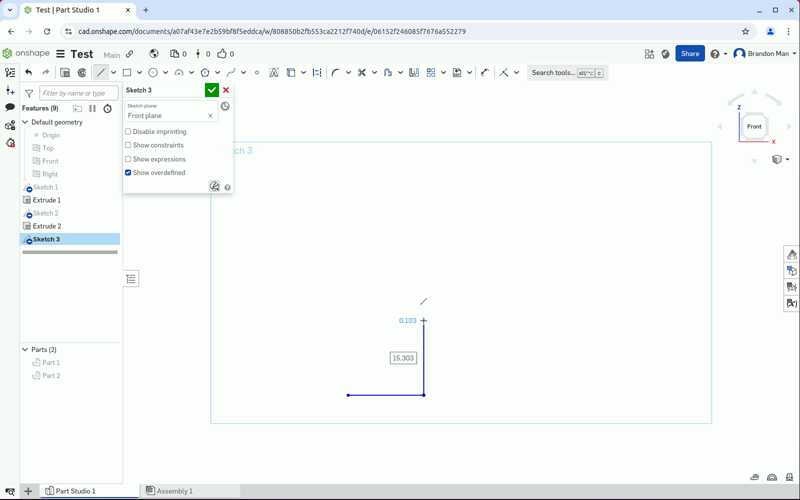
scroll(6)
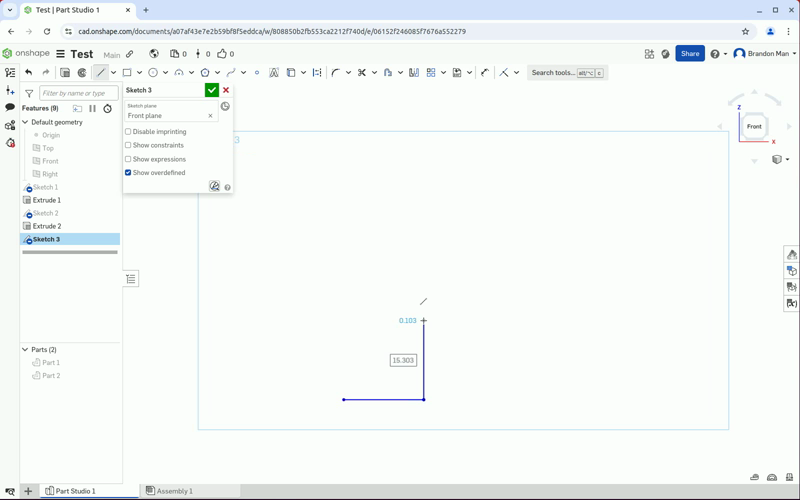
scroll(6)
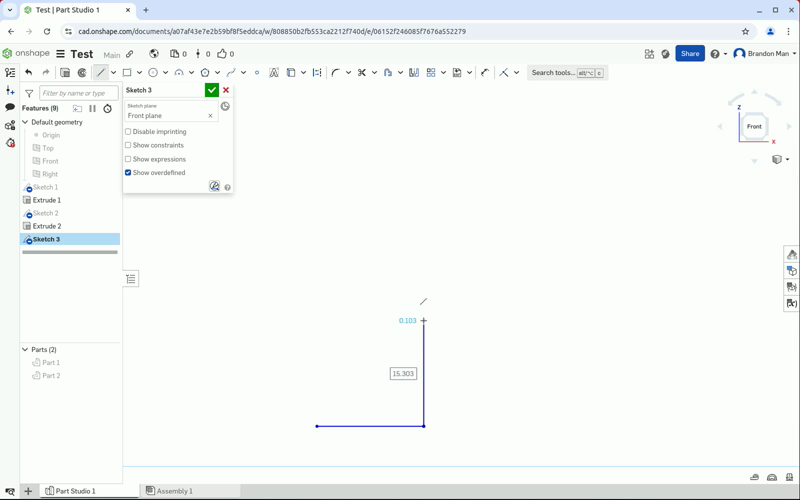
scroll(6)
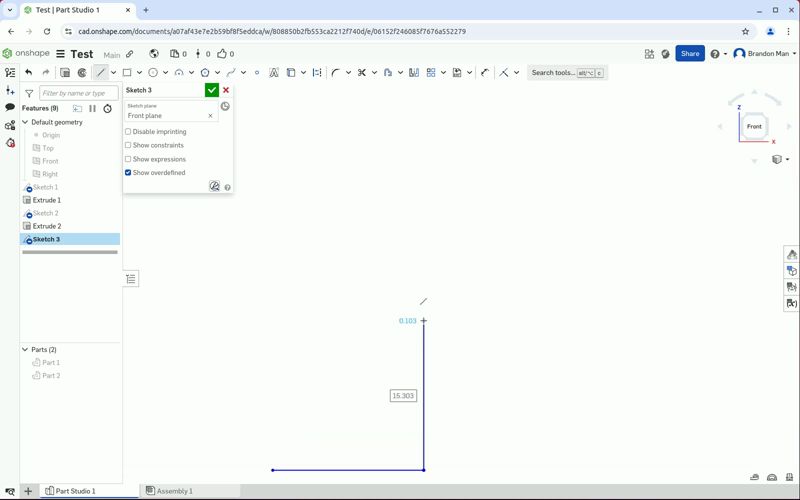
scroll(6)
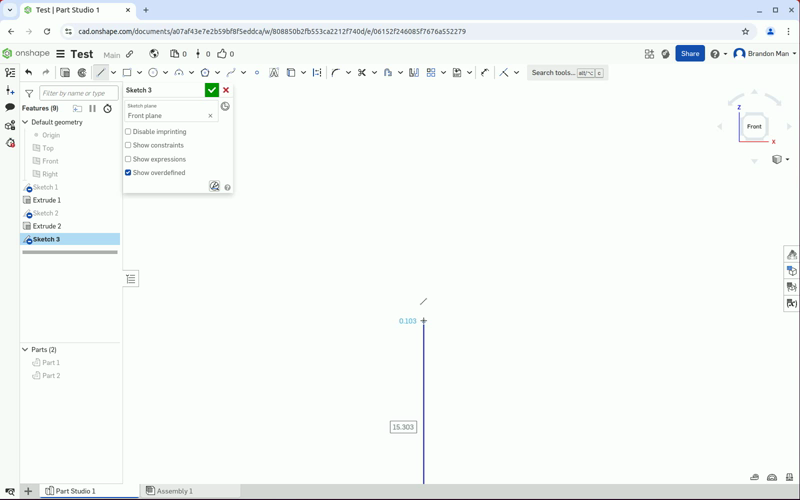
scroll(6)
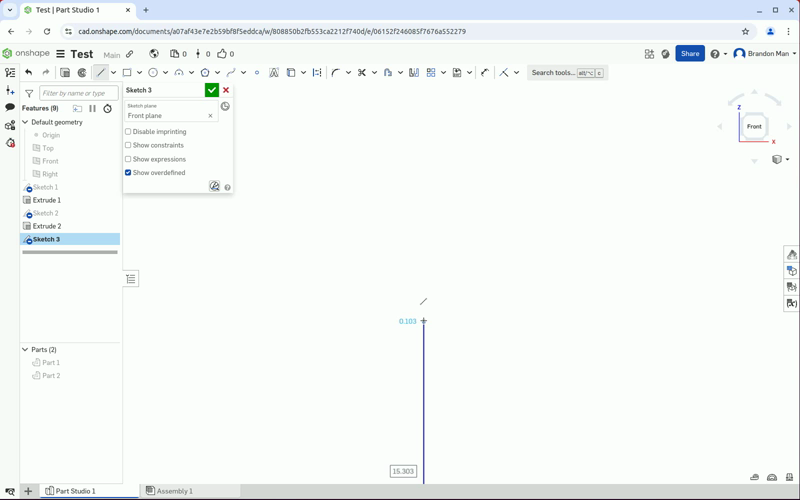
scroll(6)
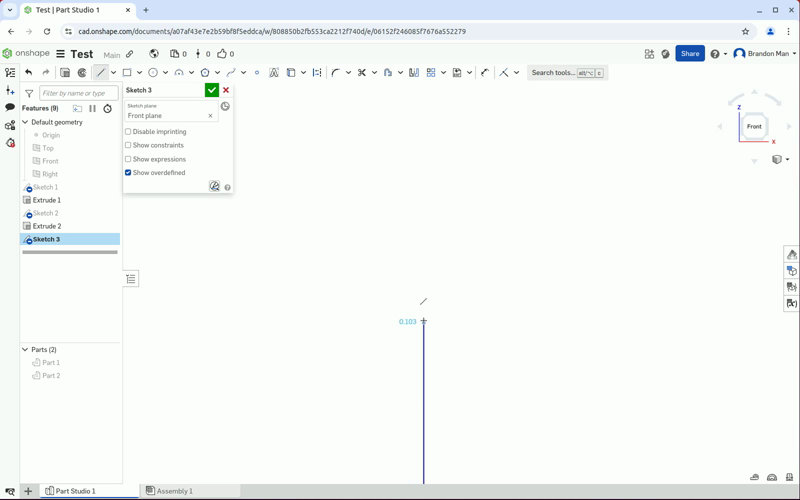
scroll(6)
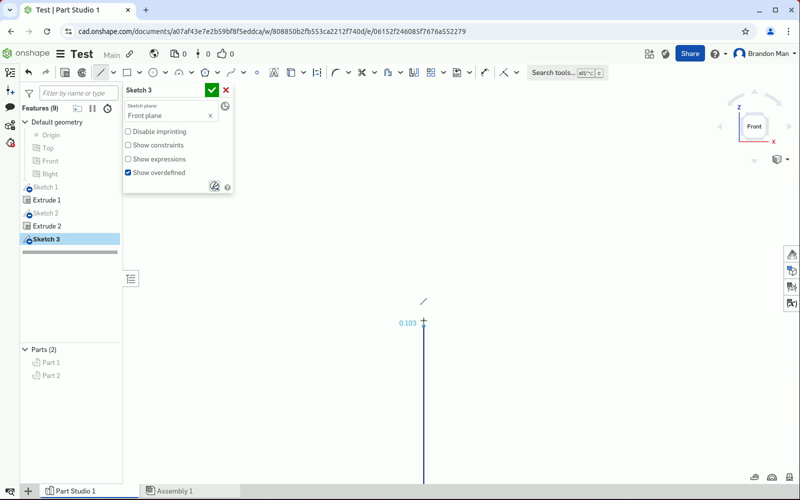
click(423, 320)
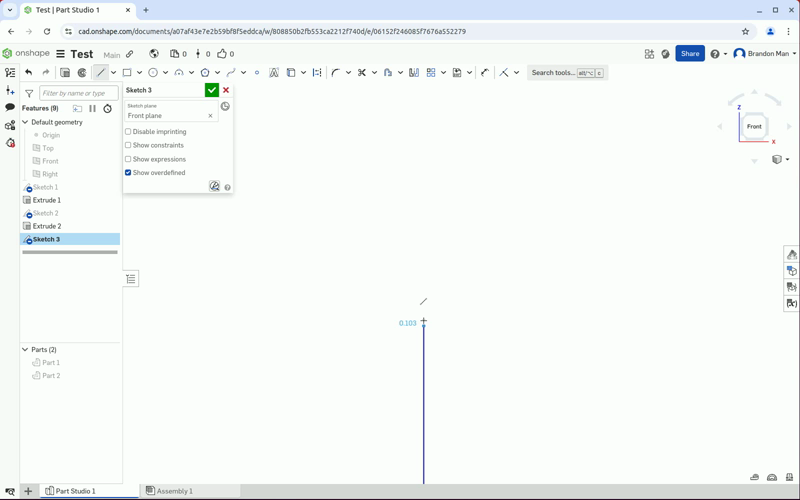
scroll(-6)
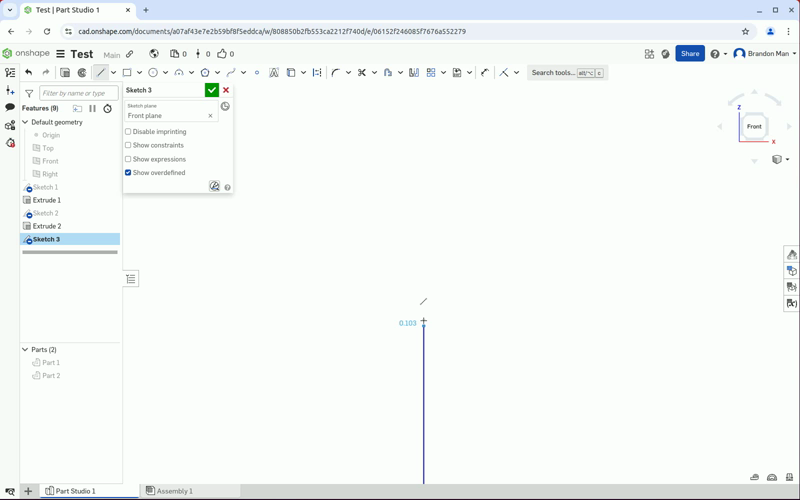
scroll(-6)
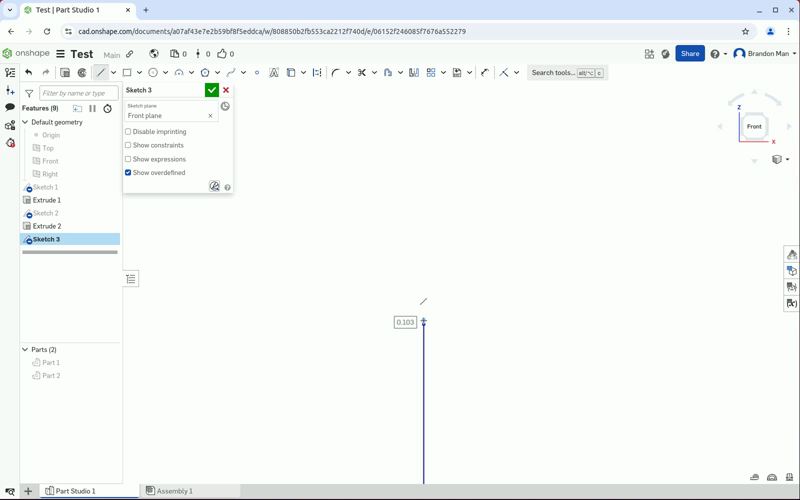
scroll(-6)
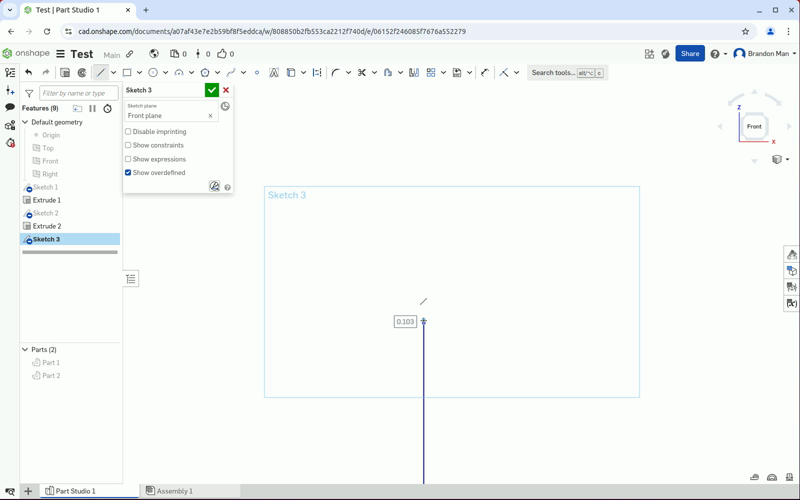
scroll(-6)
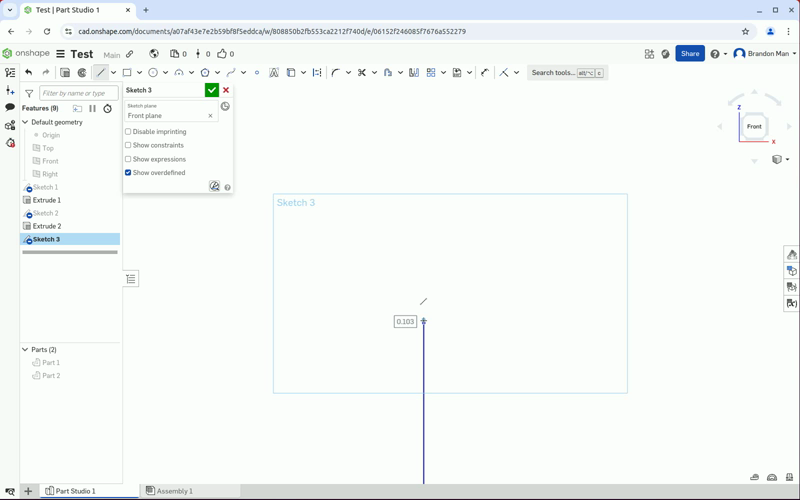
scroll(-6)
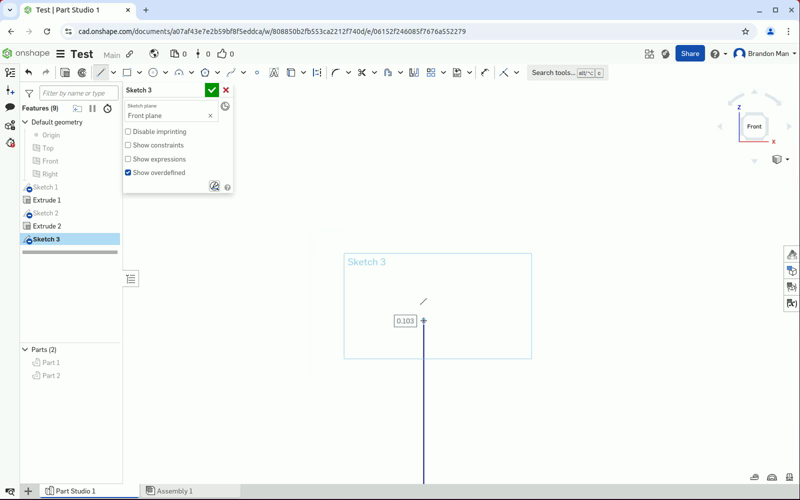
scroll(-6)
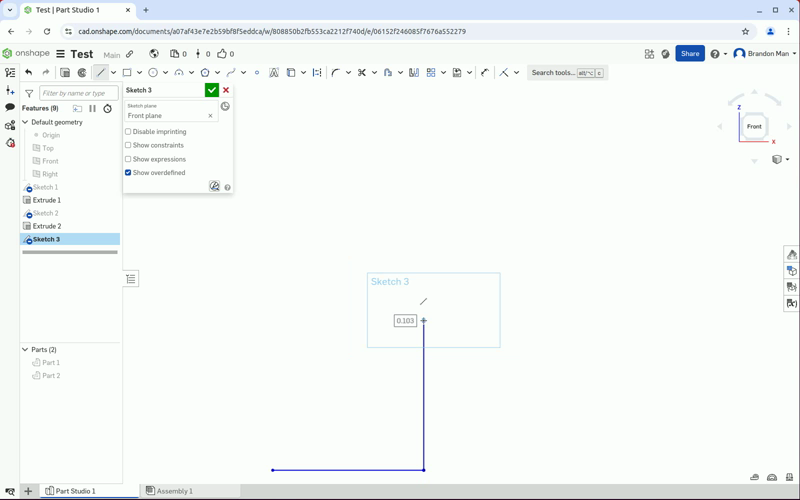
scroll(-6)
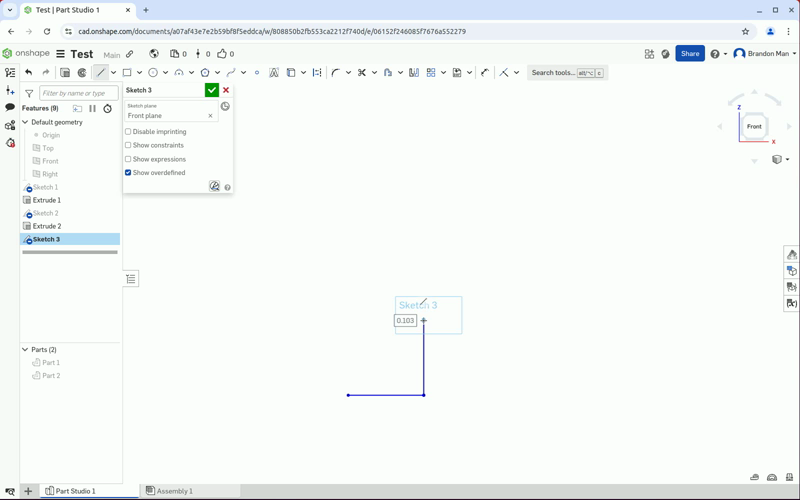
key_up(shift)
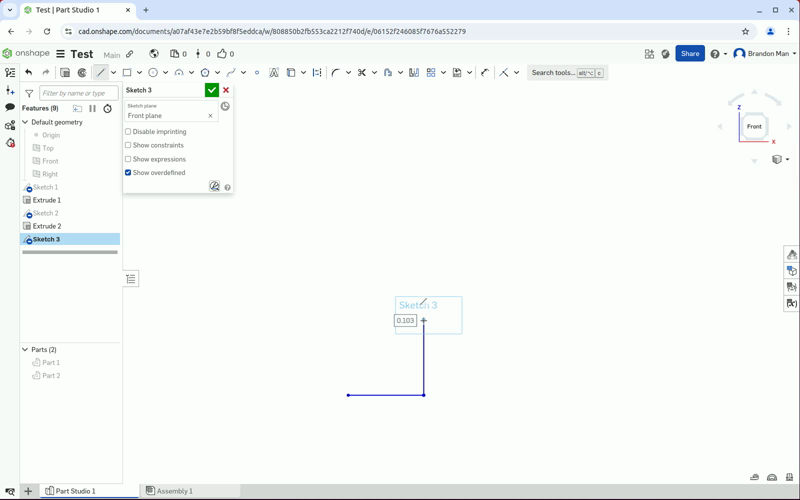
key_down(shift)
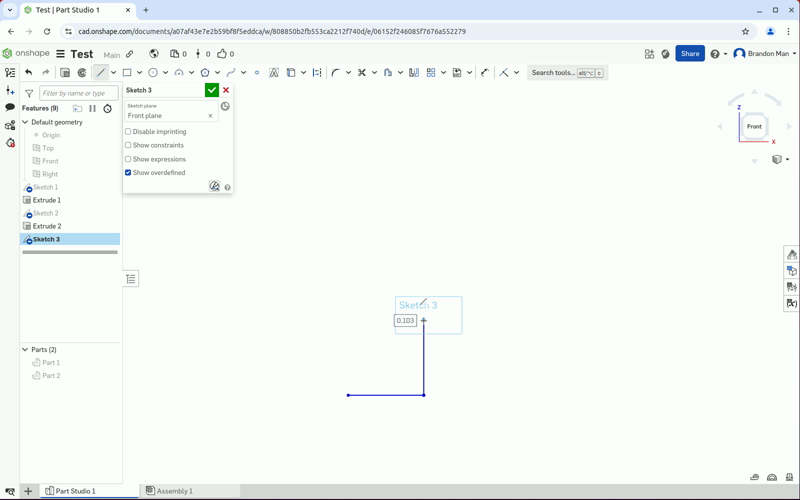
mouse_move(348, 320)
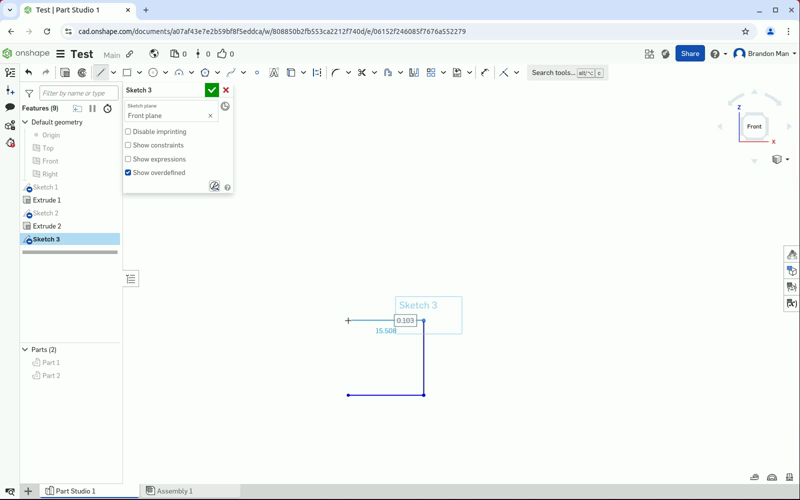
click(348, 320)
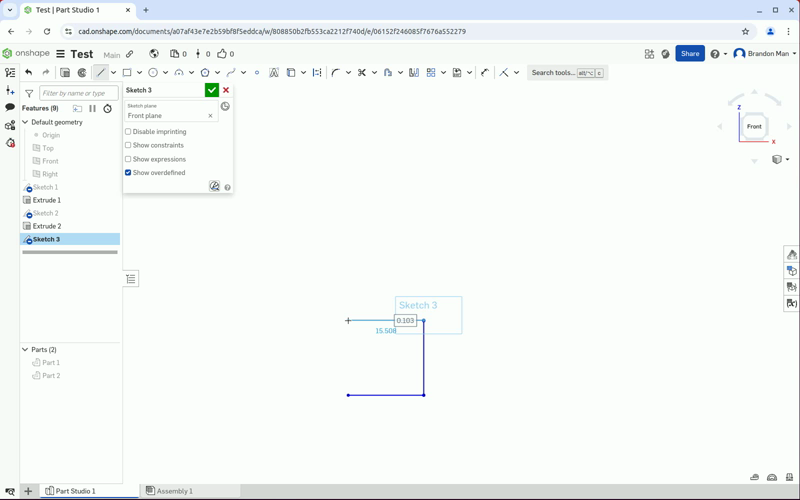
key_up(shift)
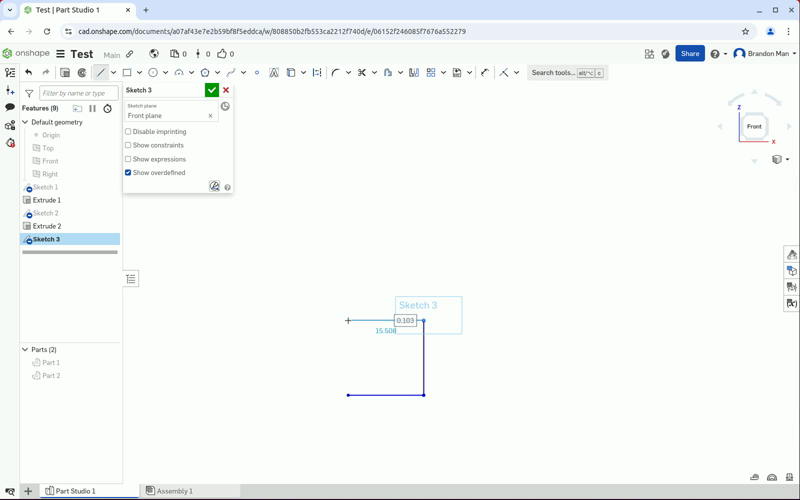
key_down(shift)
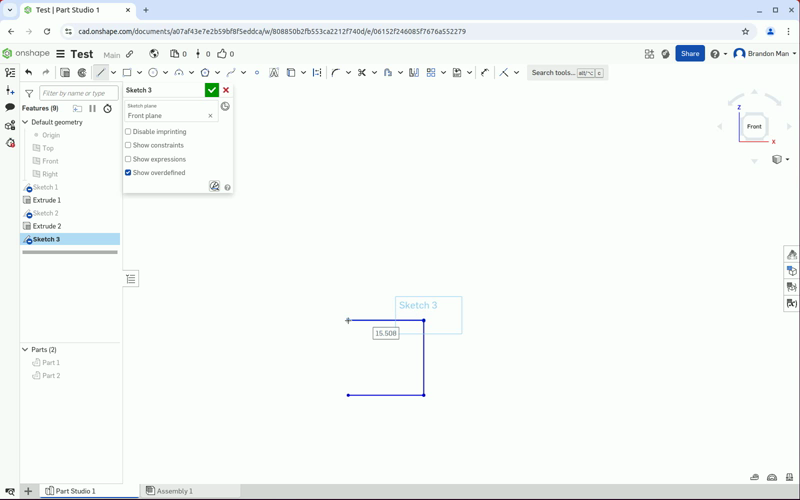
mouse_move(348, 395)
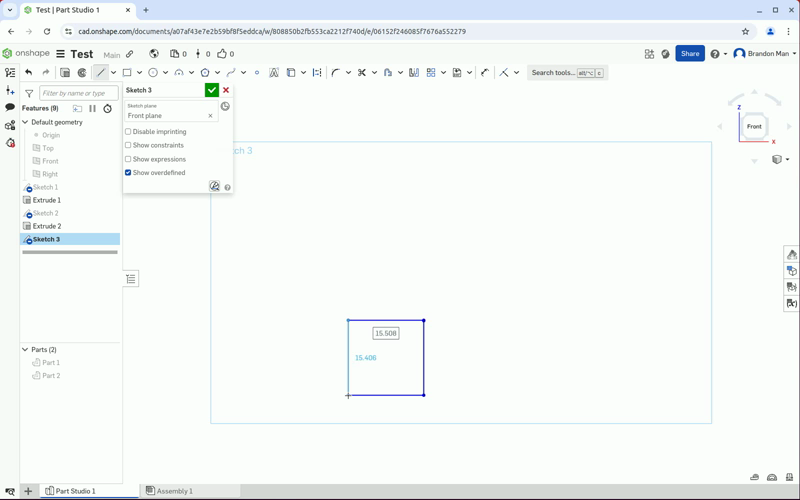
key_up(shift)
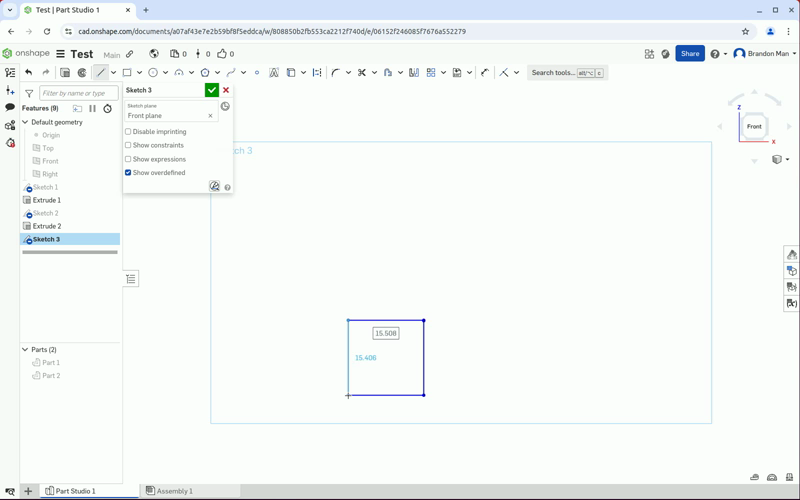
click(348, 395)
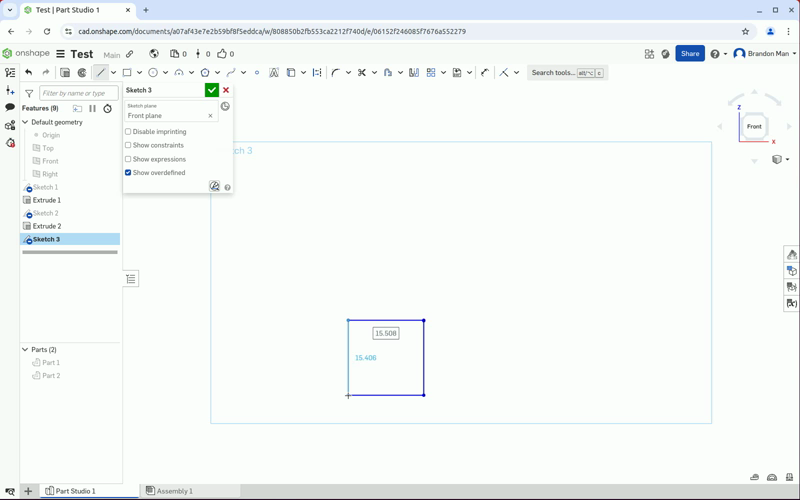
key(esc)
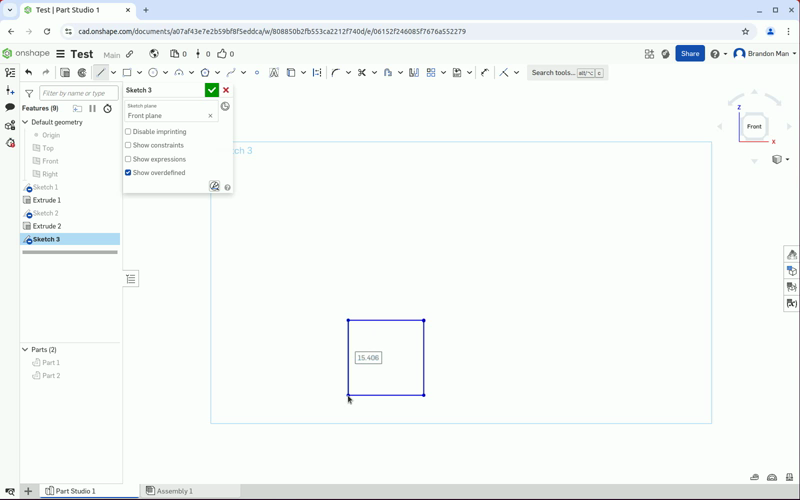
mouse_move(353, 381)
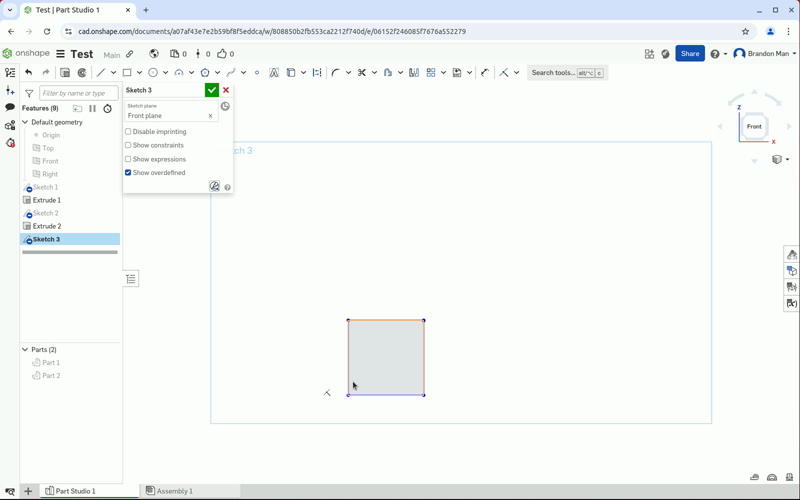
click(353, 381)
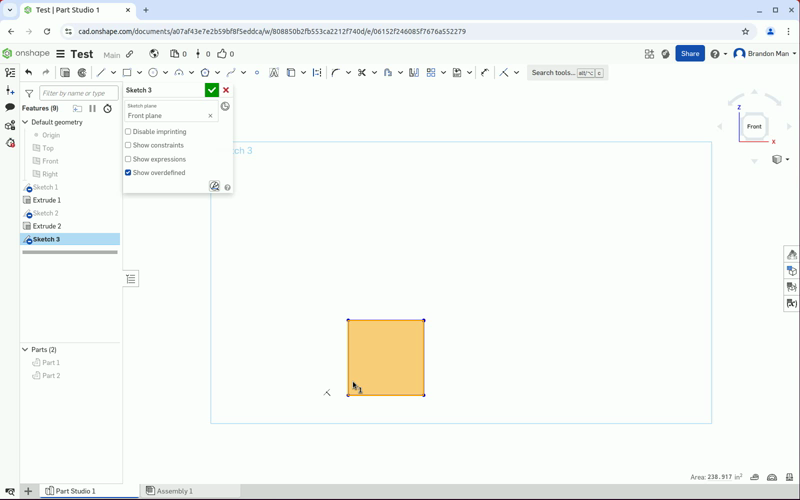
mouse_move(73, 352)
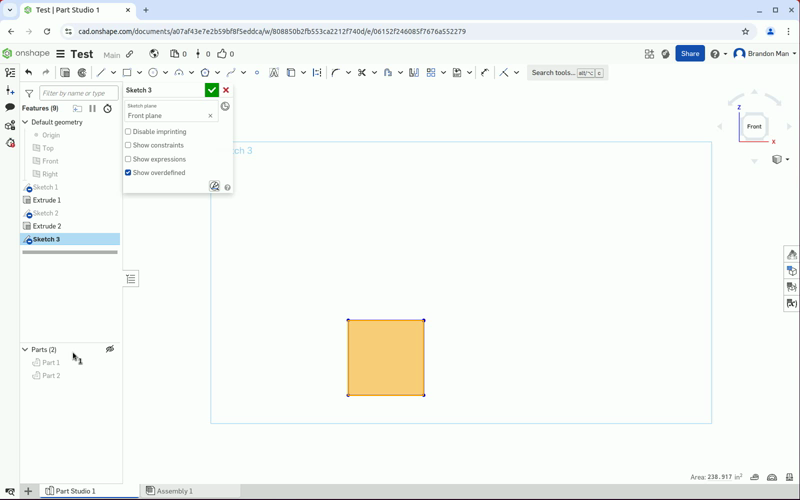
key(shift+y)
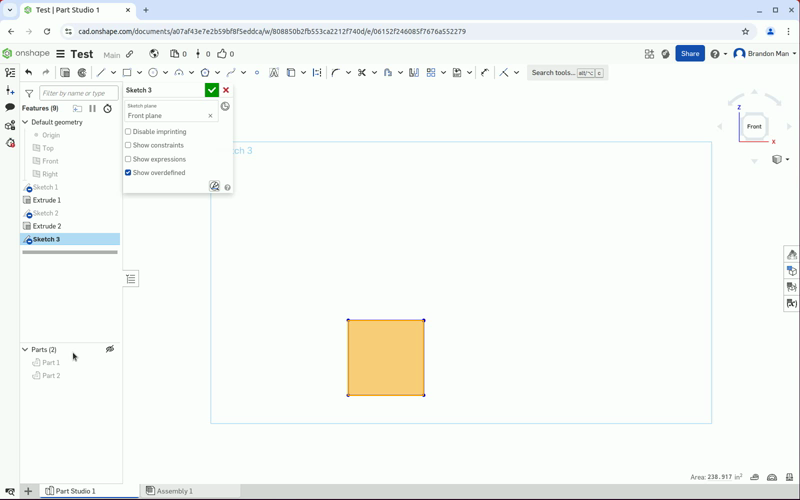
key(shift+e)
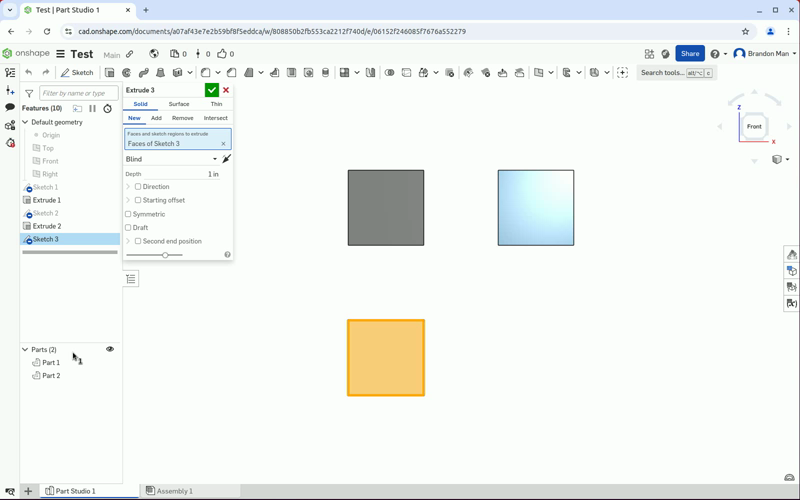
mouse_move(143, 106)
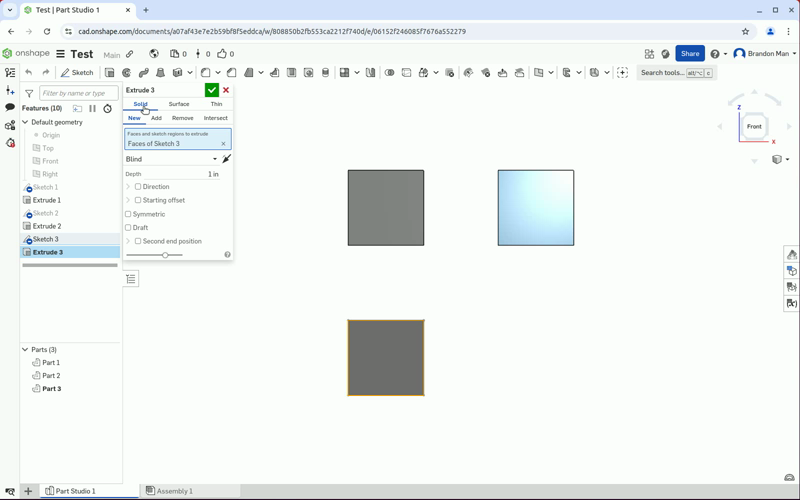
click(143, 106)
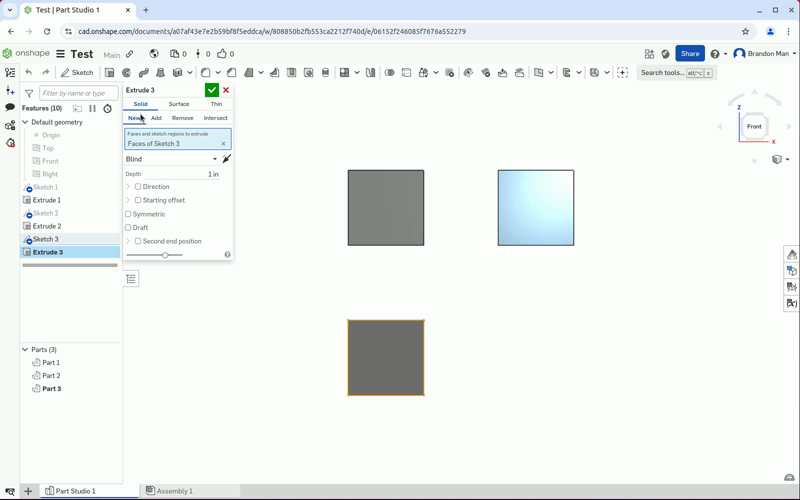
mouse_move(137, 120)
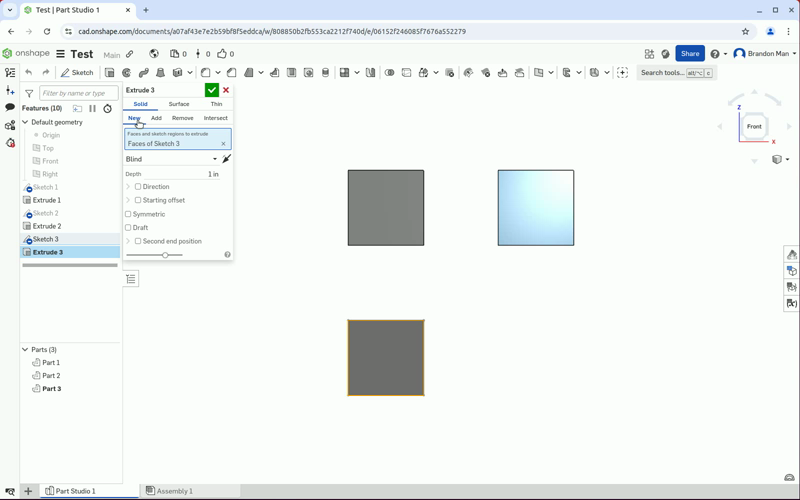
click(137, 120)
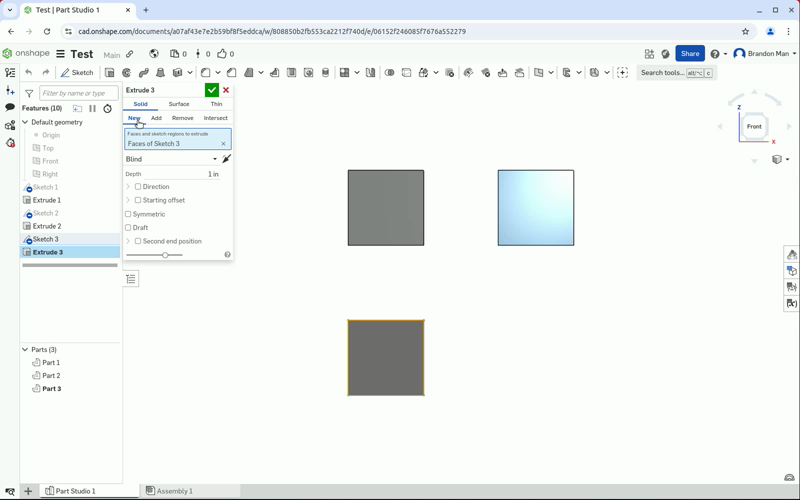
key(tab, 4)
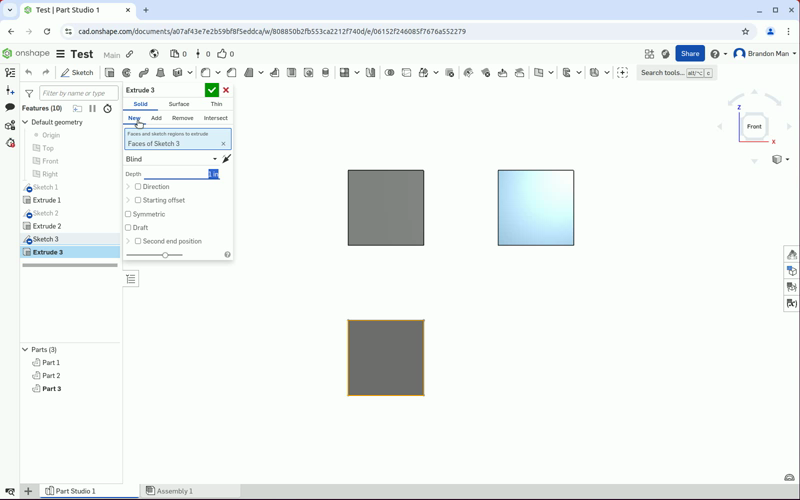
text(15.406)
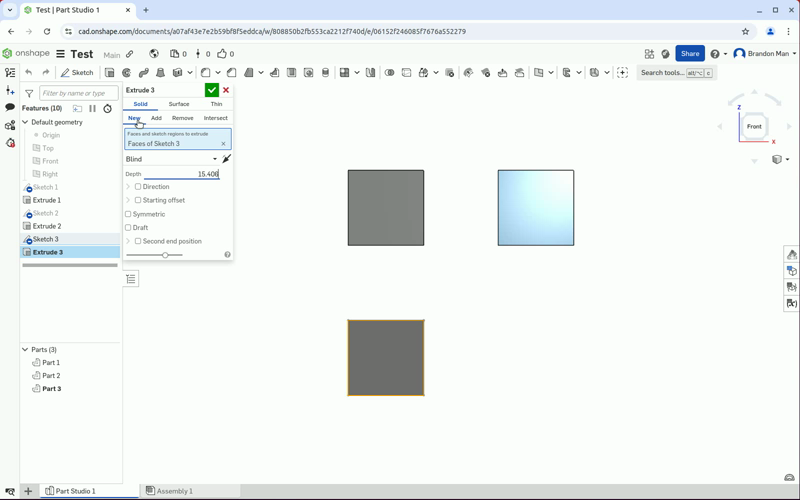
key(tab, 3)
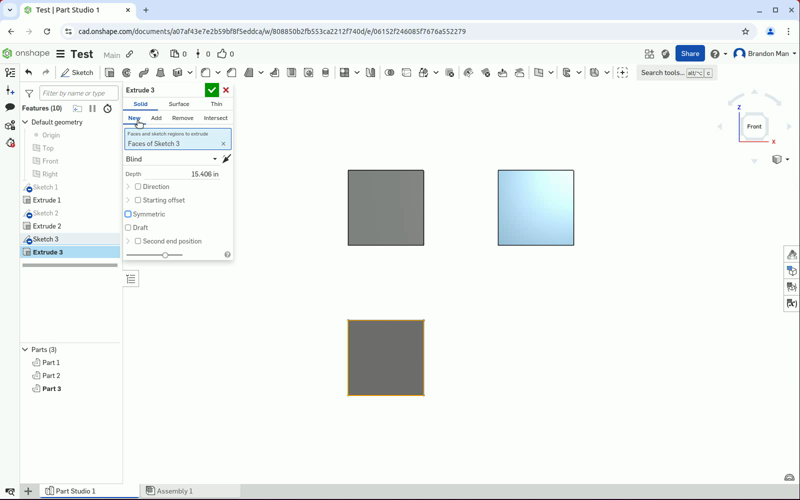
key(space)
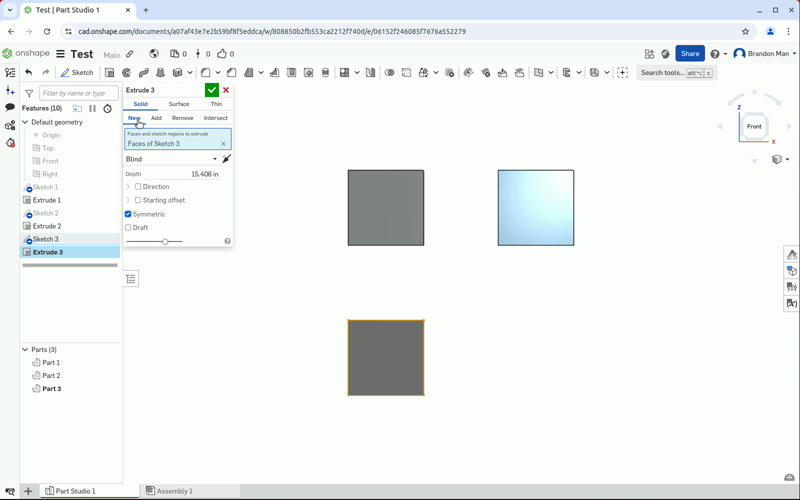
key(enter)
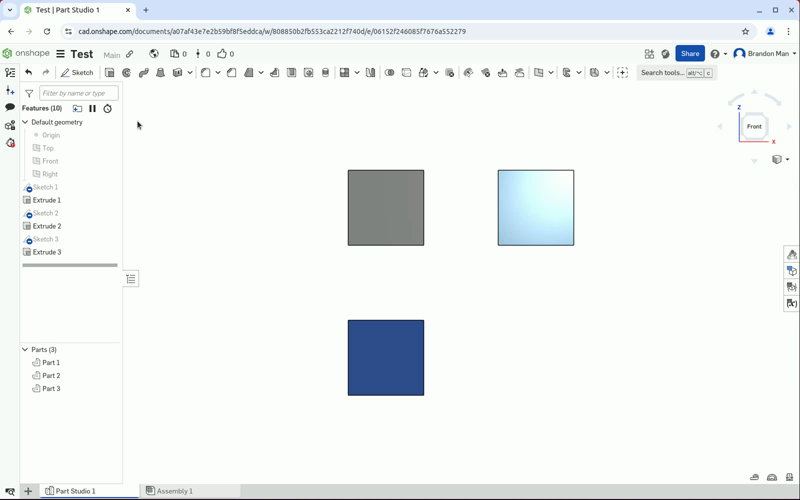
key(shift+h)
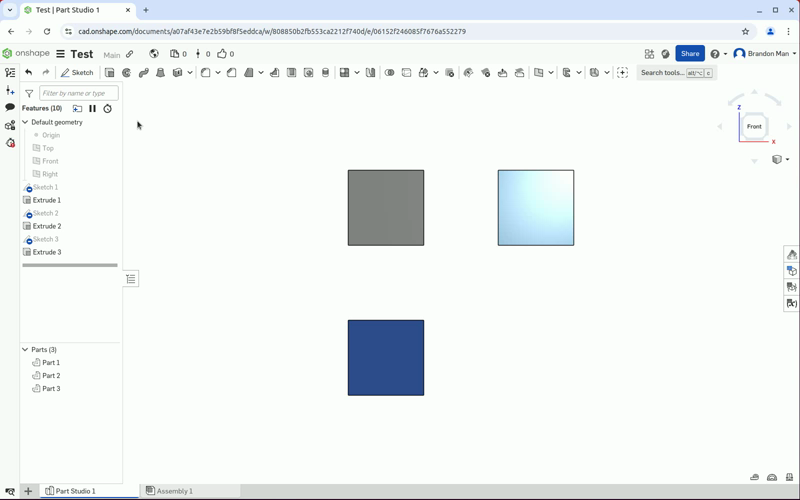
key(shift+h)
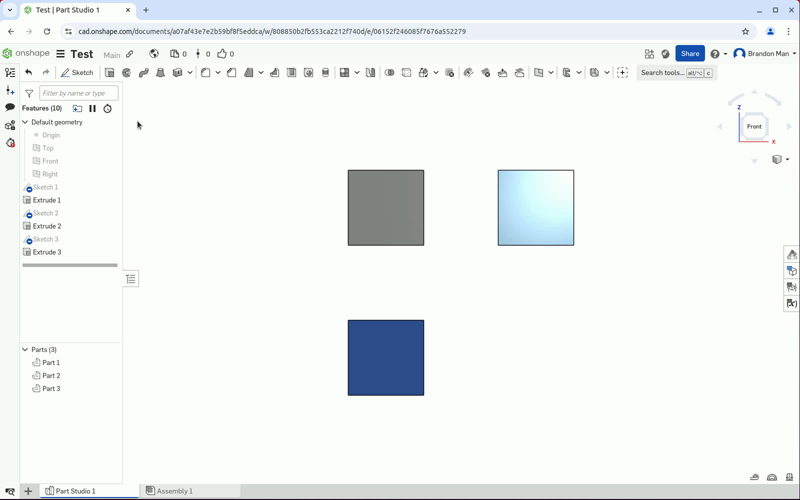
mouse_move(73, 189)
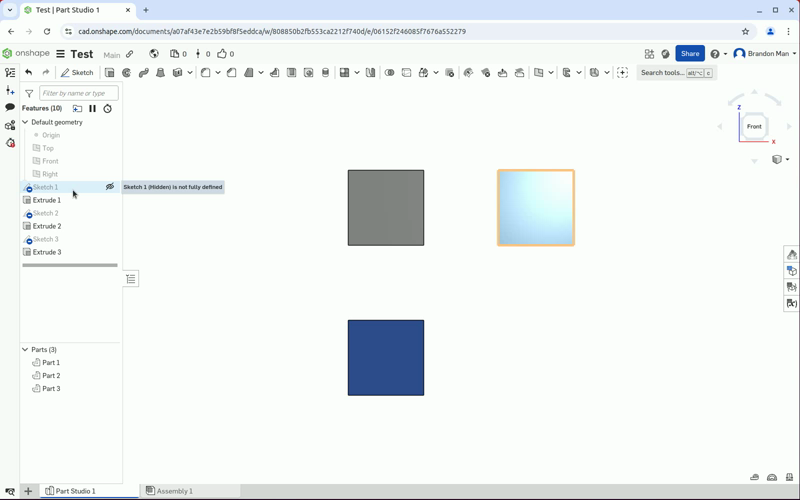
click(73, 189)
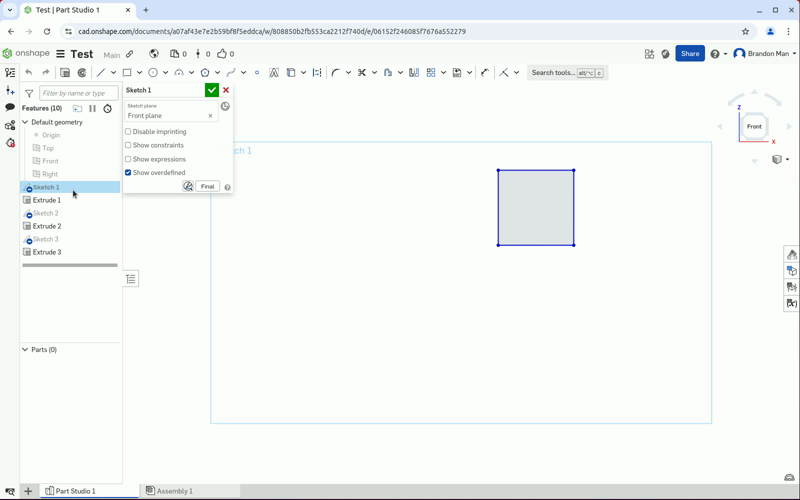
mouse_move(229, 92)
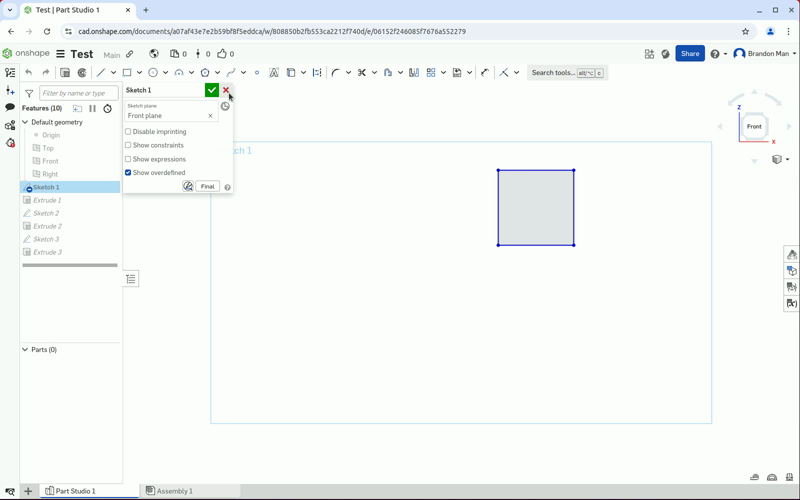
click(229, 92)
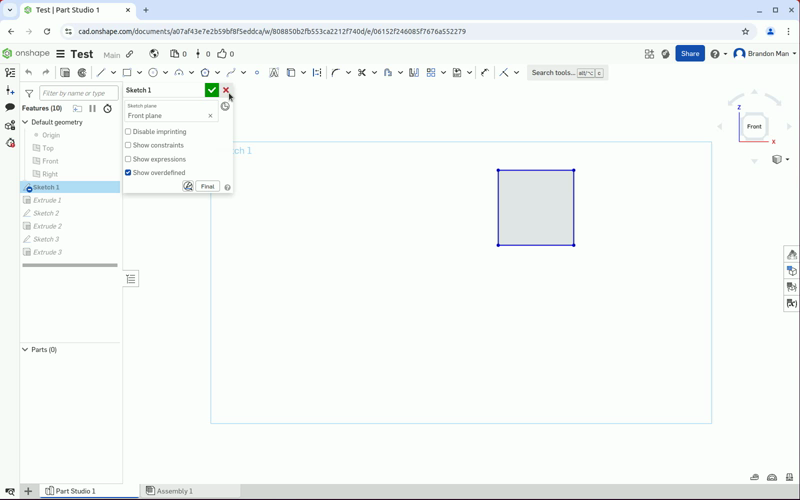
key(shift+s)
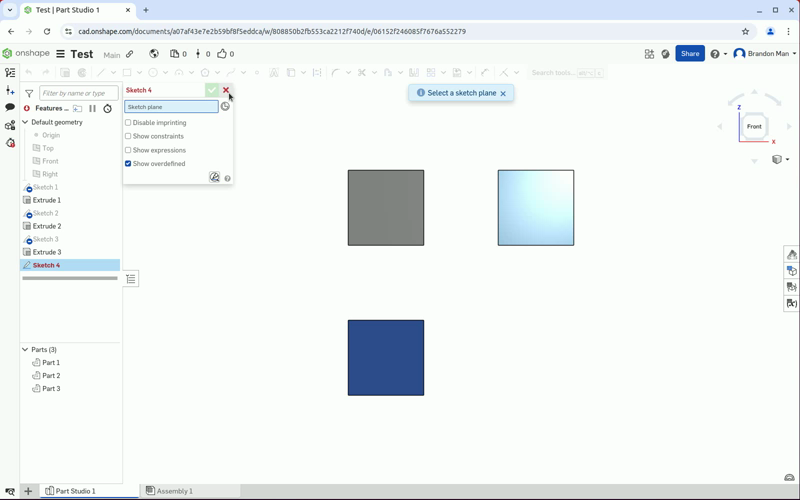
mouse_move(73, 163)
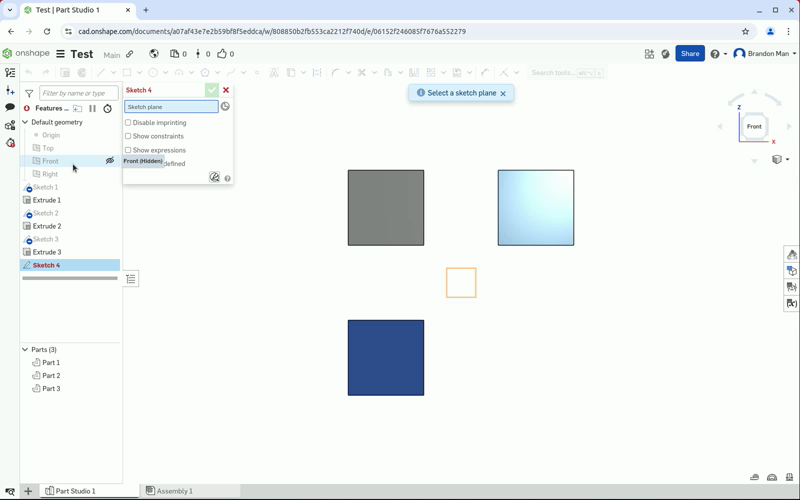
click(73, 163)
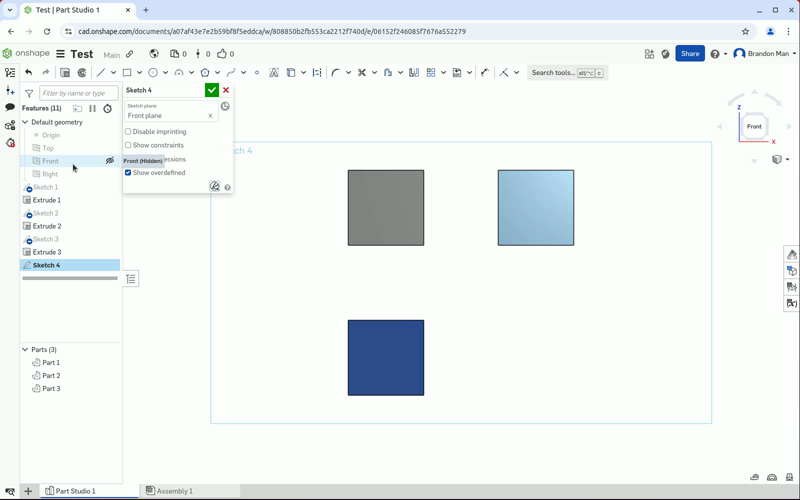
mouse_move(73, 352)
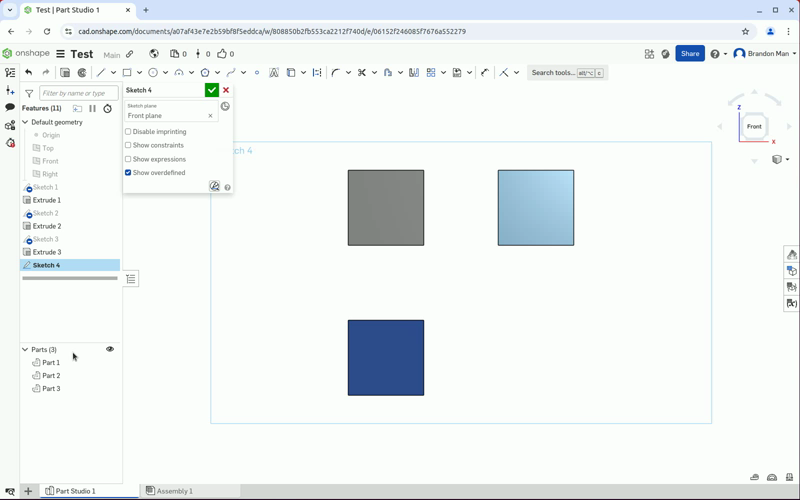
key(y)
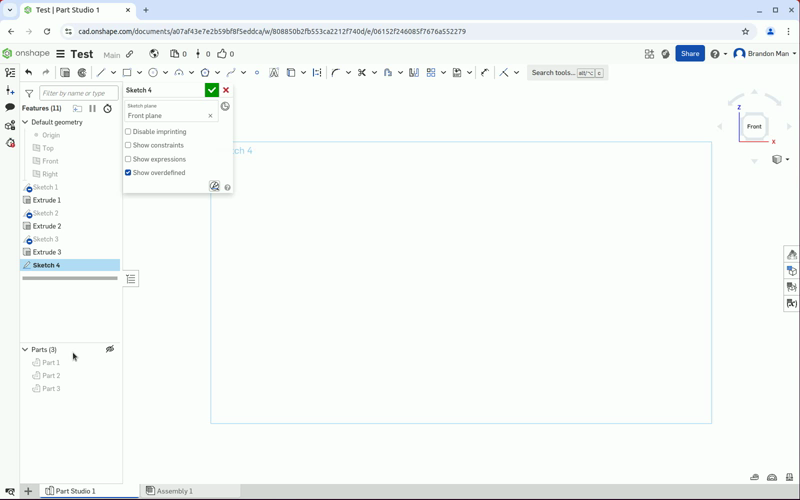
key(l)
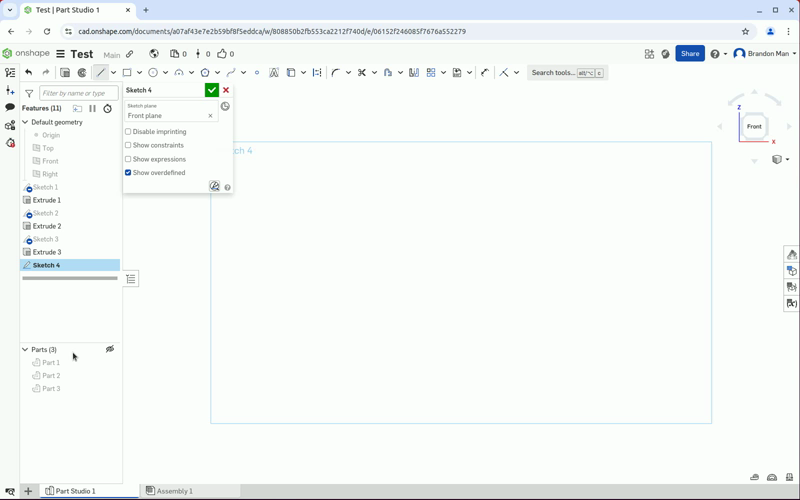
key_down(shift)
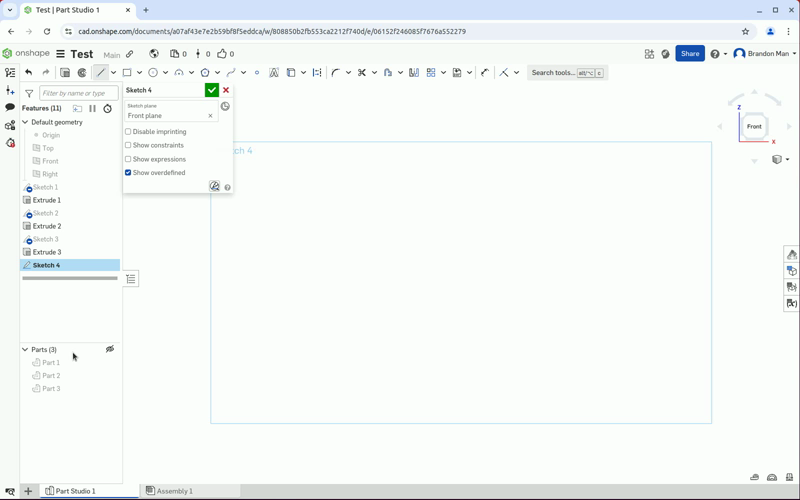
mouse_move(423, 320)
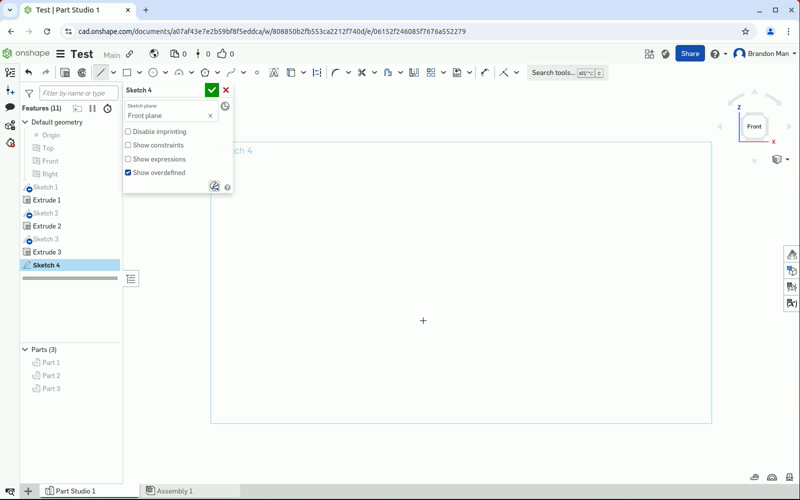
click(423, 320)
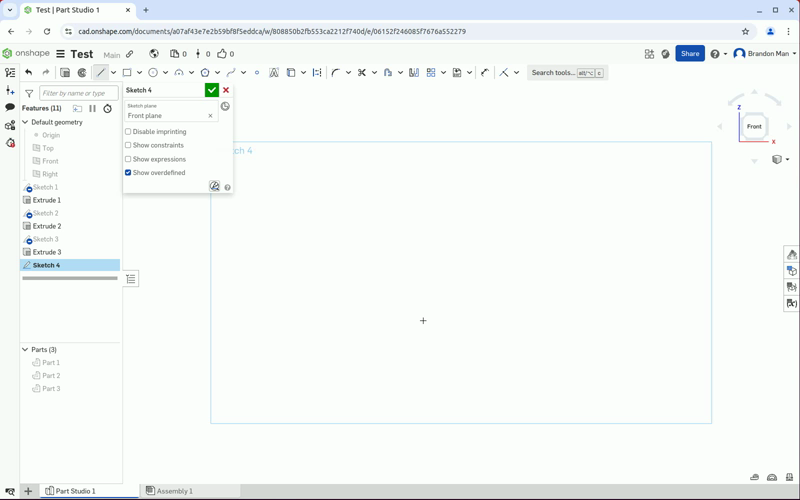
key_up(shift)
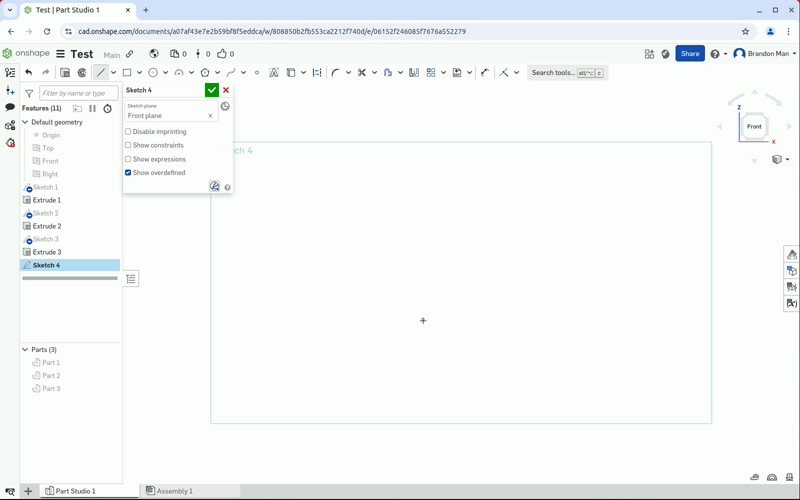
key_down(shift)
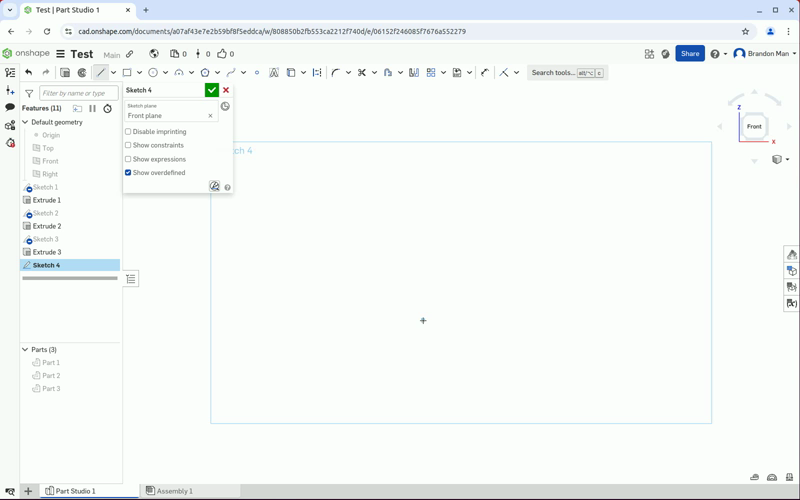
mouse_move(498, 320)
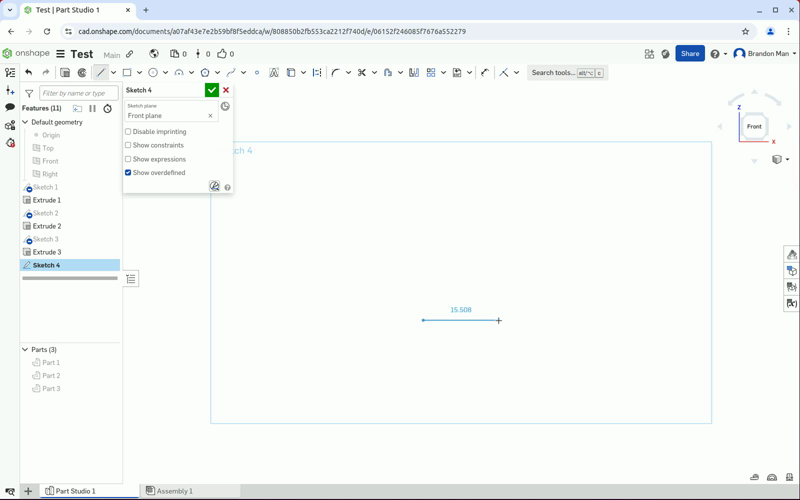
click(498, 320)
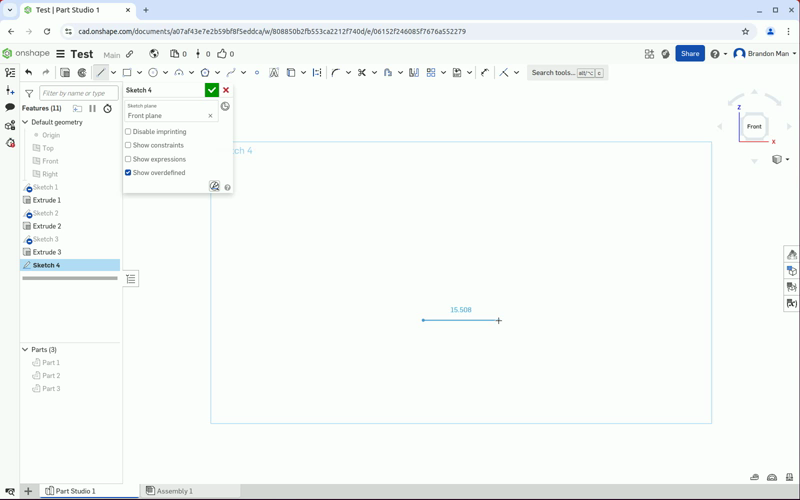
key_up(shift)
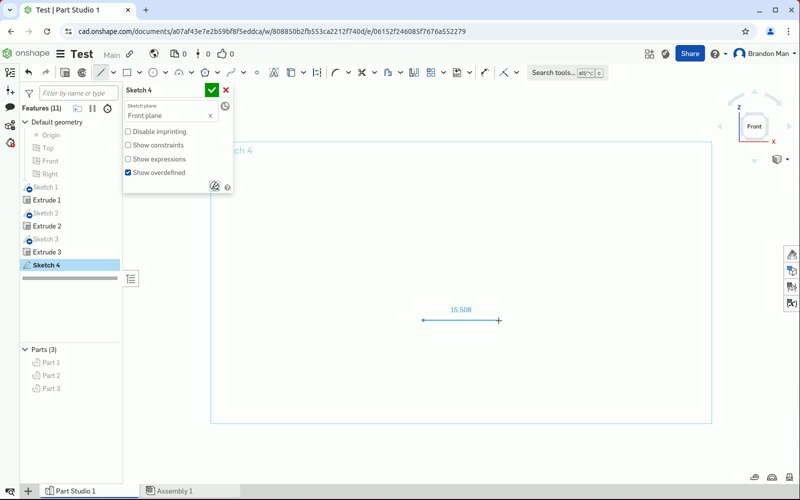
key_down(shift)
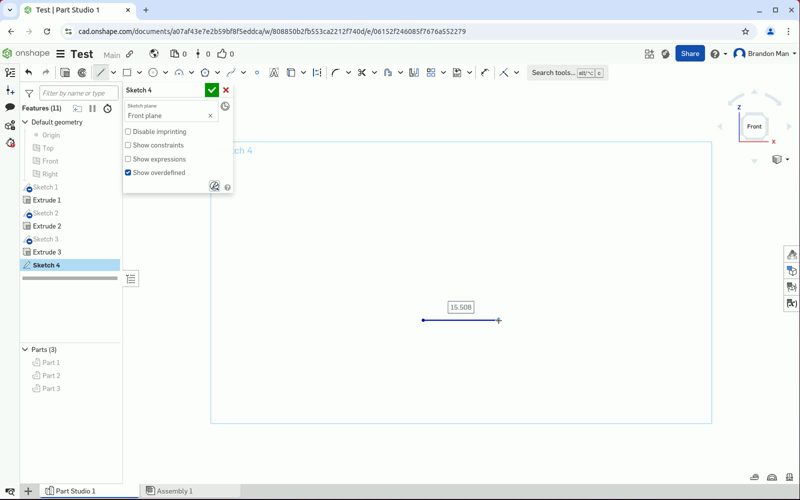
mouse_move(498, 245)
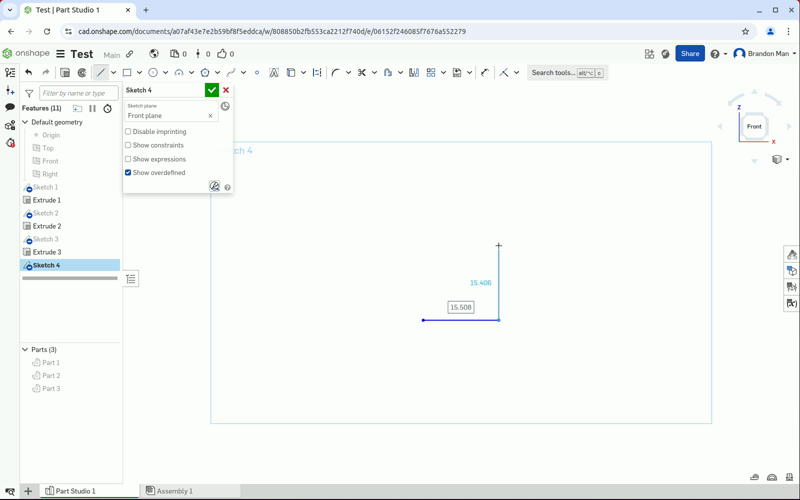
click(498, 245)
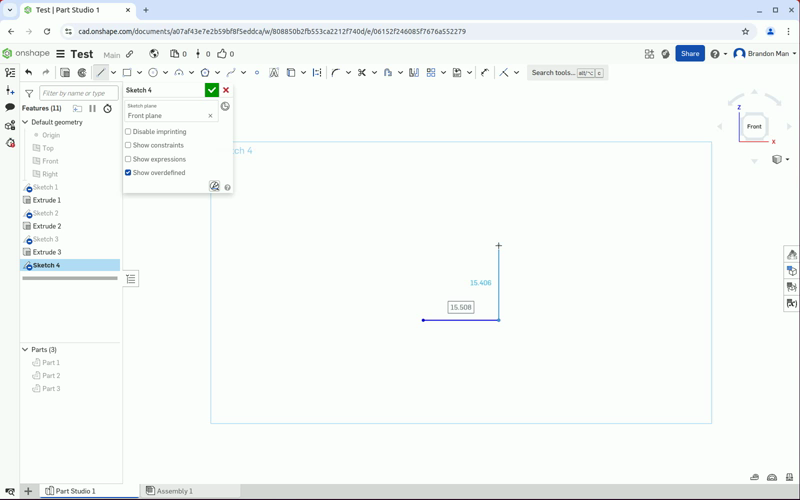
key_up(shift)
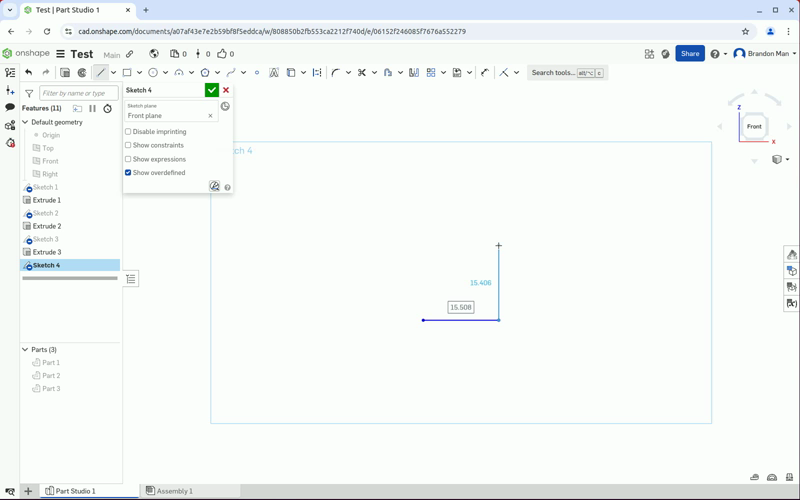
key_down(shift)
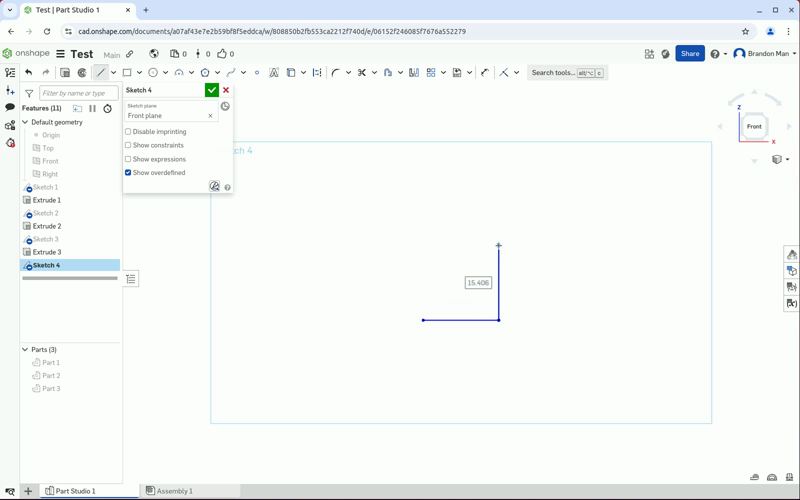
mouse_move(423, 245)
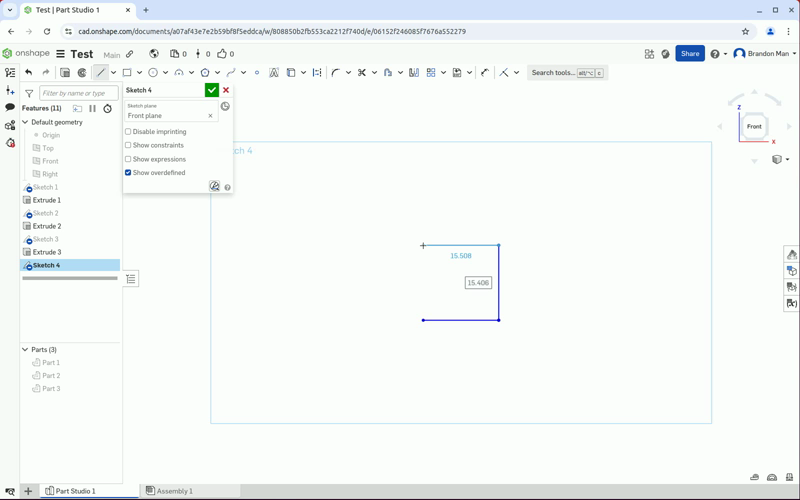
click(423, 245)
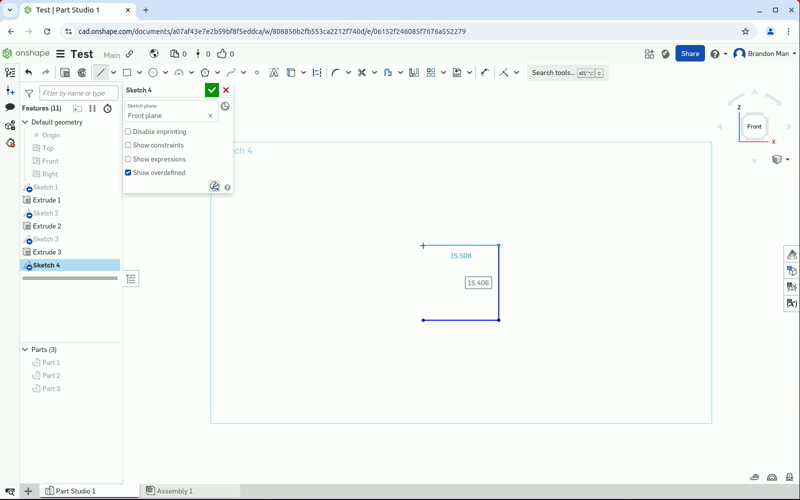
key_up(shift)
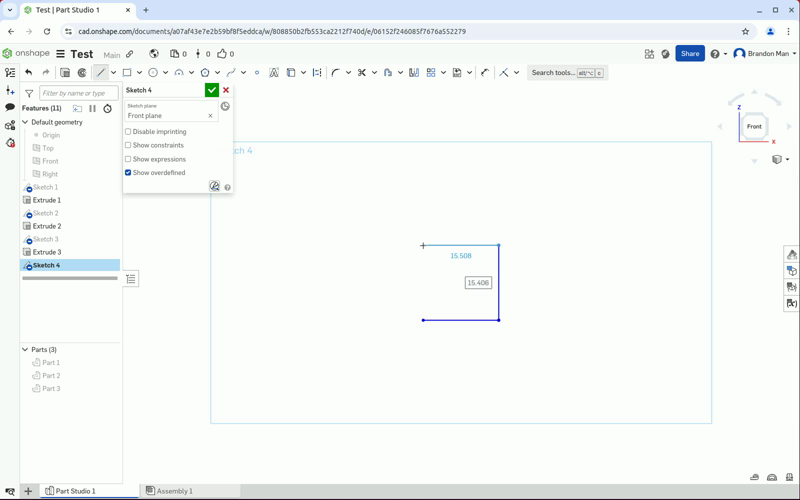
key_down(shift)
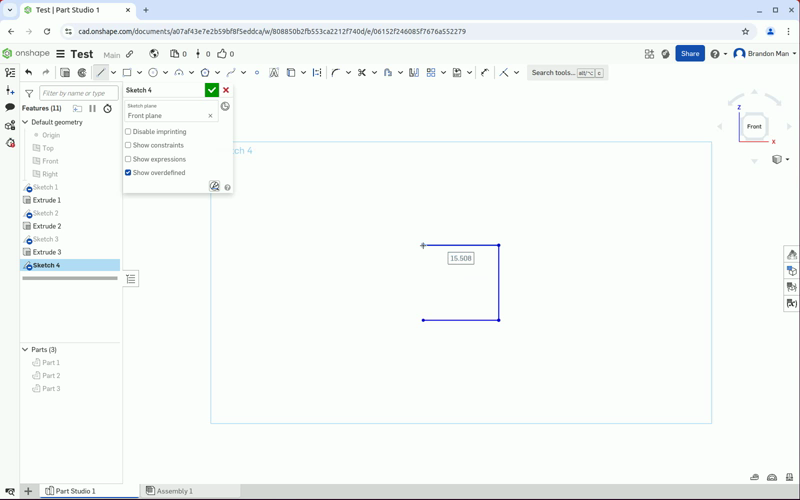
mouse_move(423, 319)
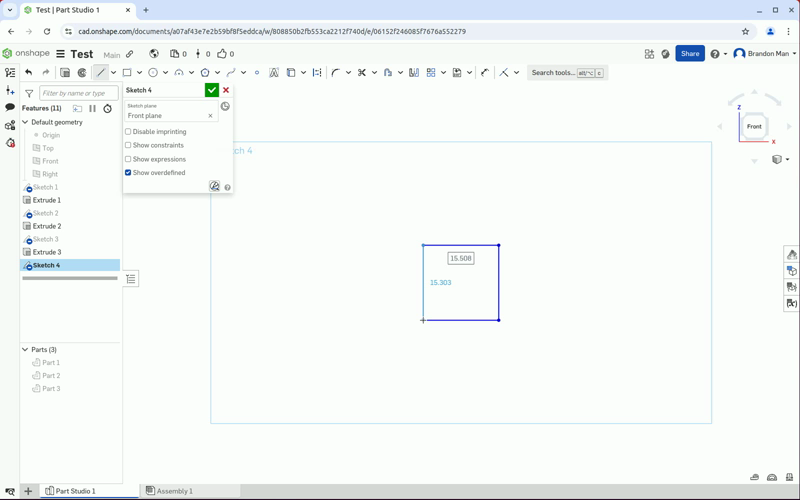
scroll(6)
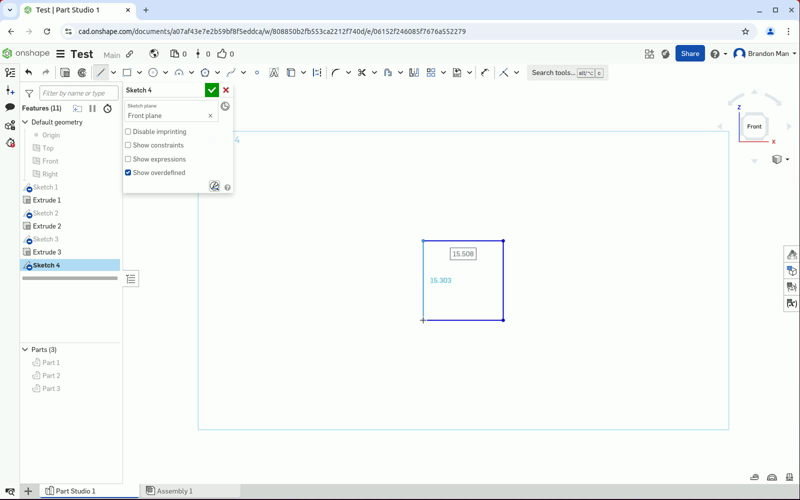
scroll(6)
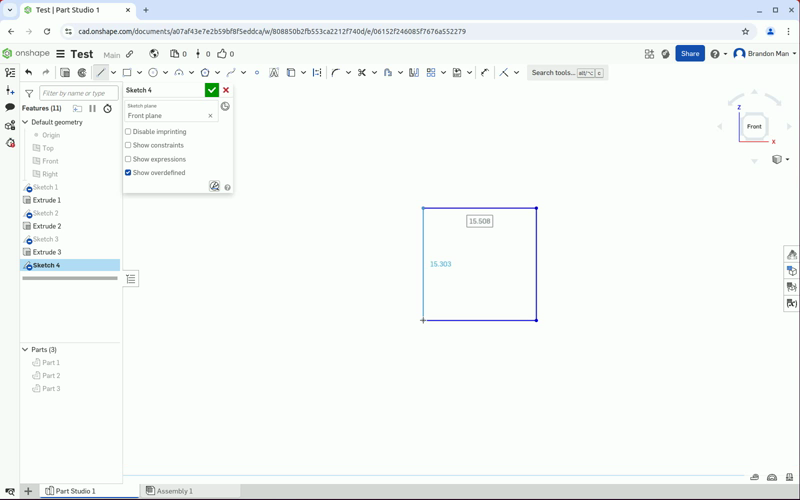
scroll(6)
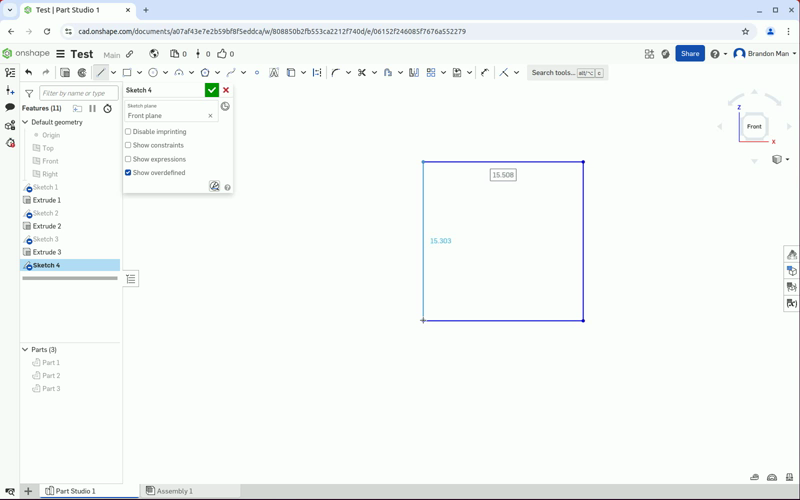
scroll(6)
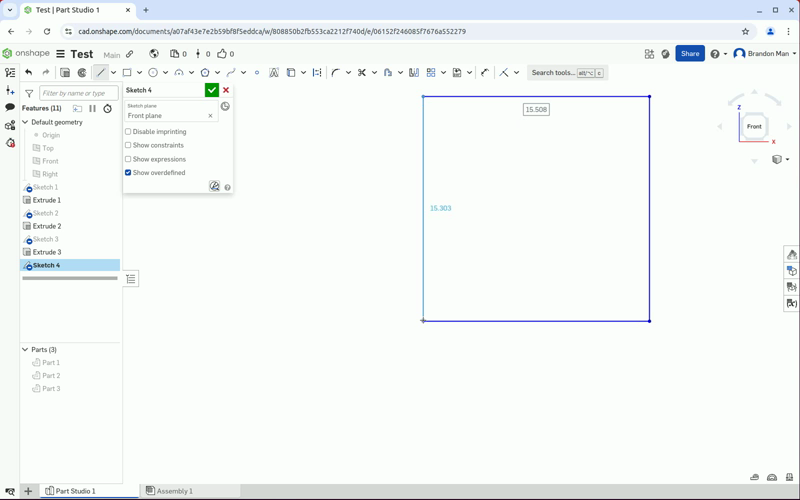
scroll(6)
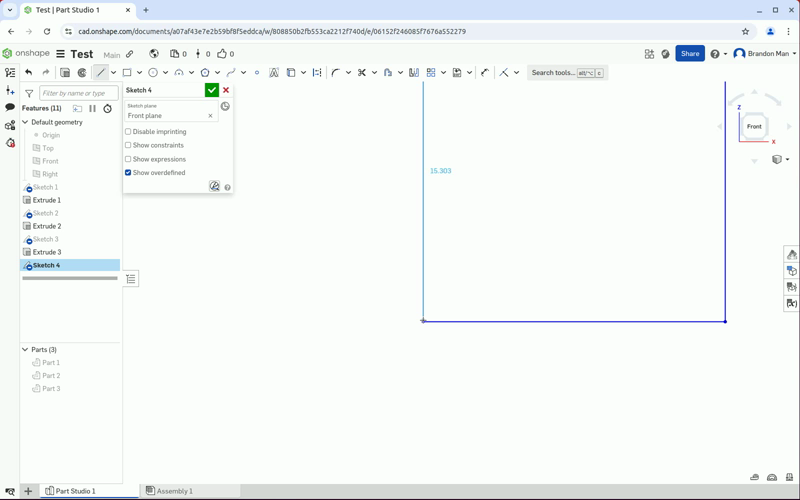
scroll(6)
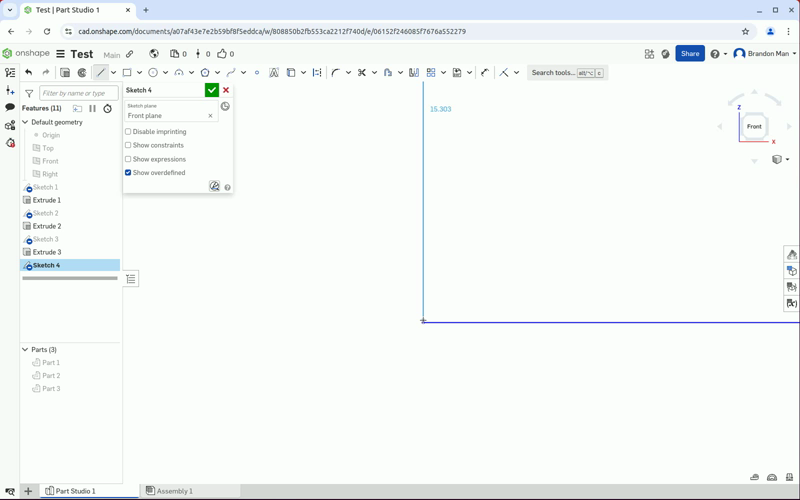
scroll(6)
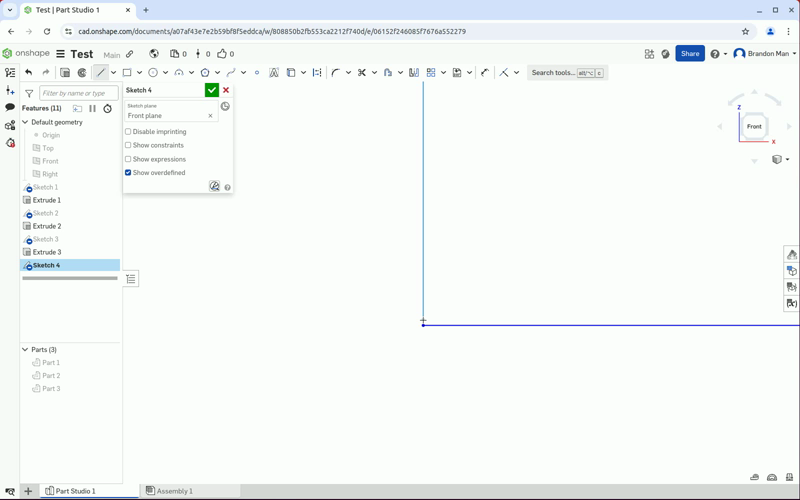
click(423, 319)
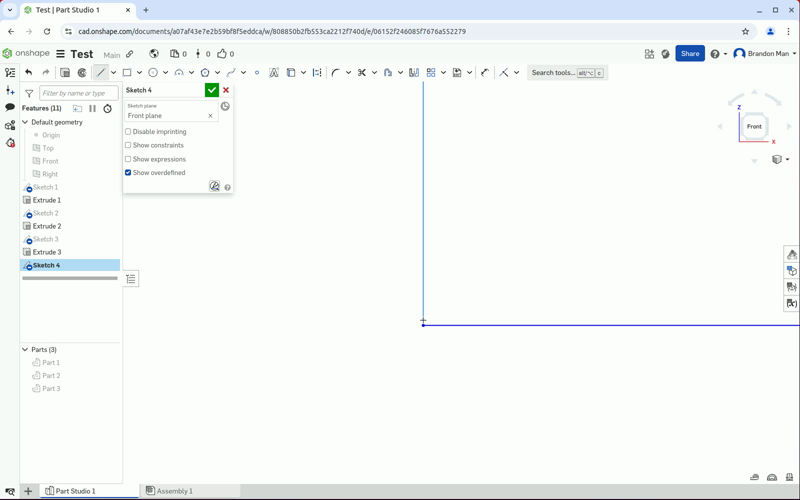
scroll(-6)
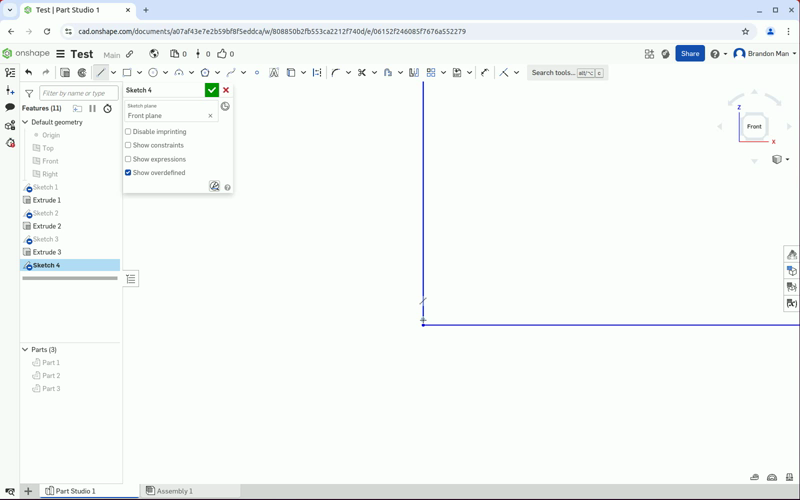
scroll(-6)
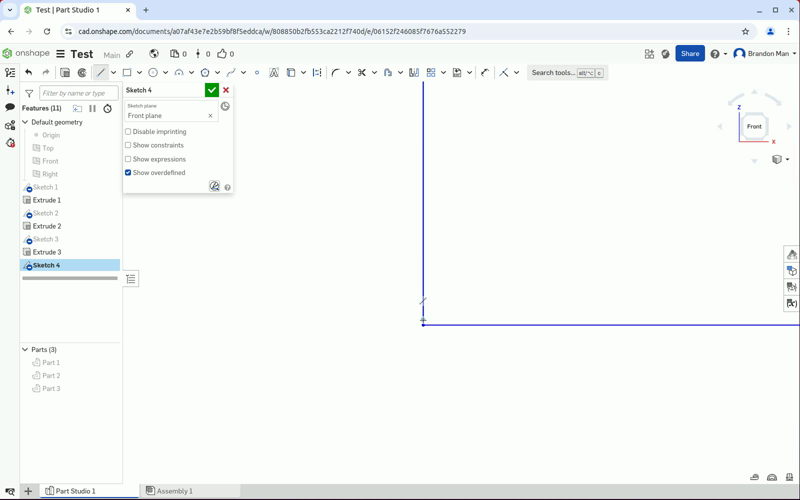
scroll(-6)
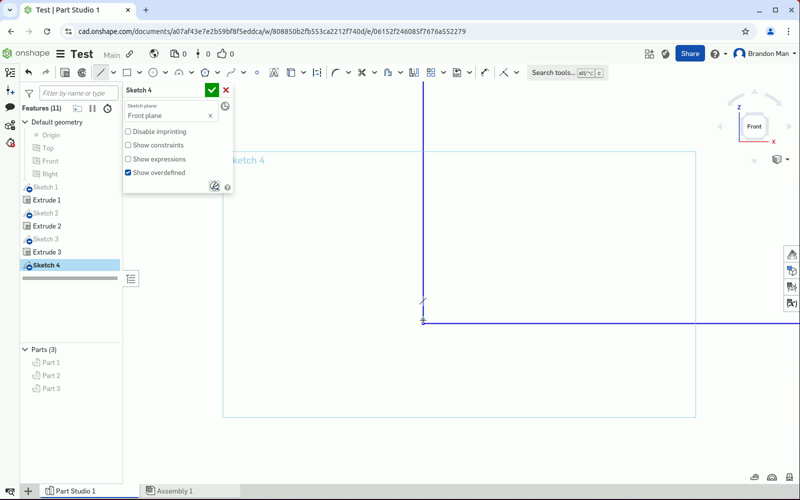
scroll(-6)
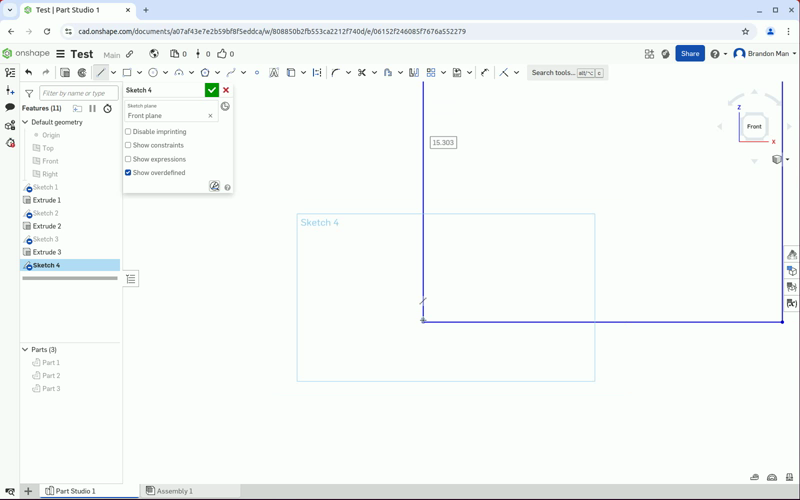
scroll(-6)
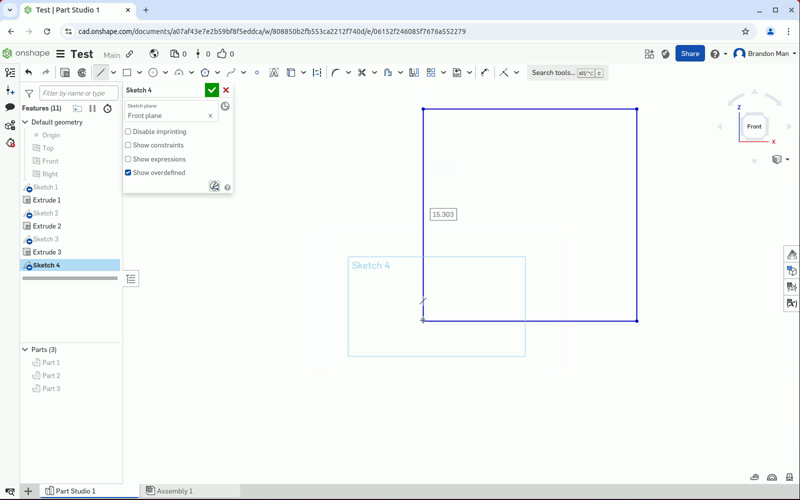
scroll(-6)
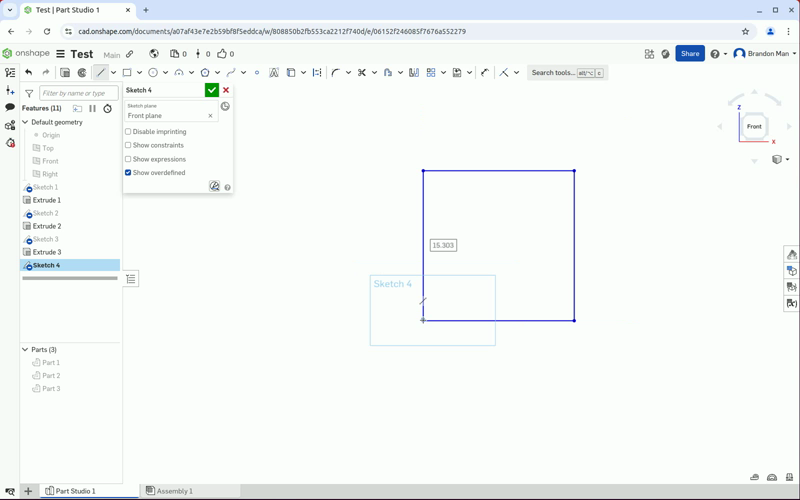
scroll(-6)
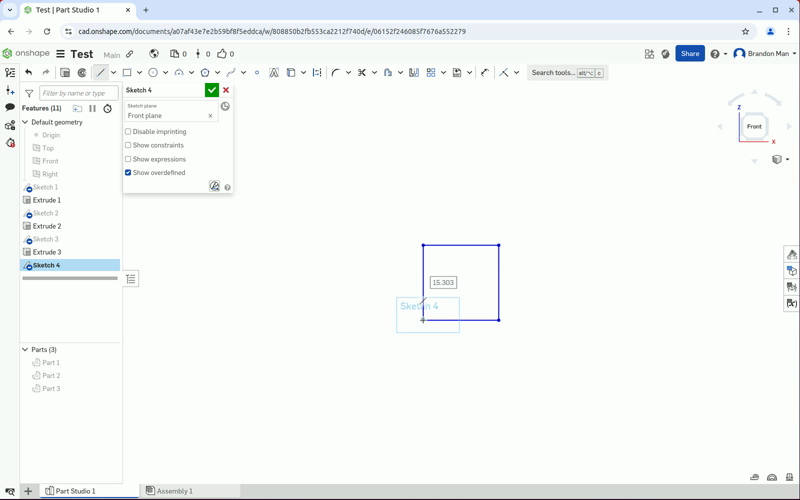
key_up(shift)
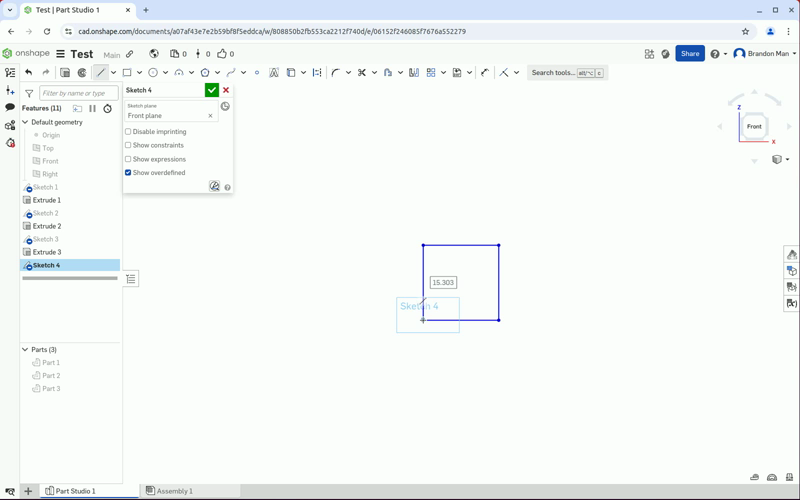
mouse_move(453, 319)
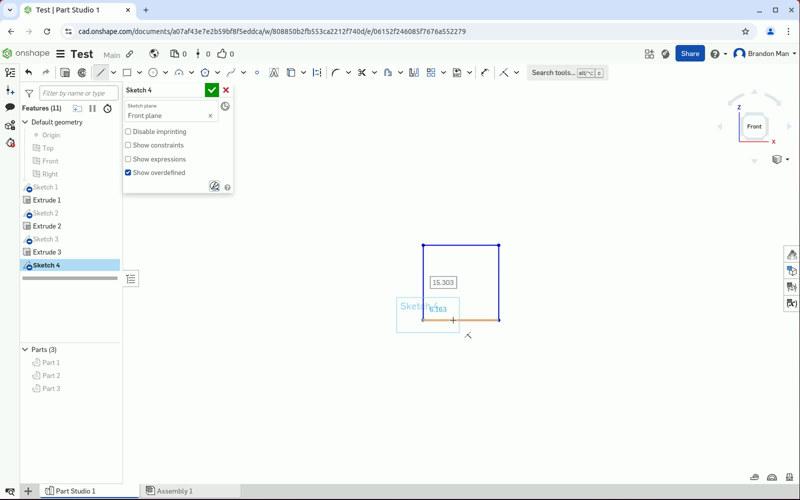
key_down(shift)
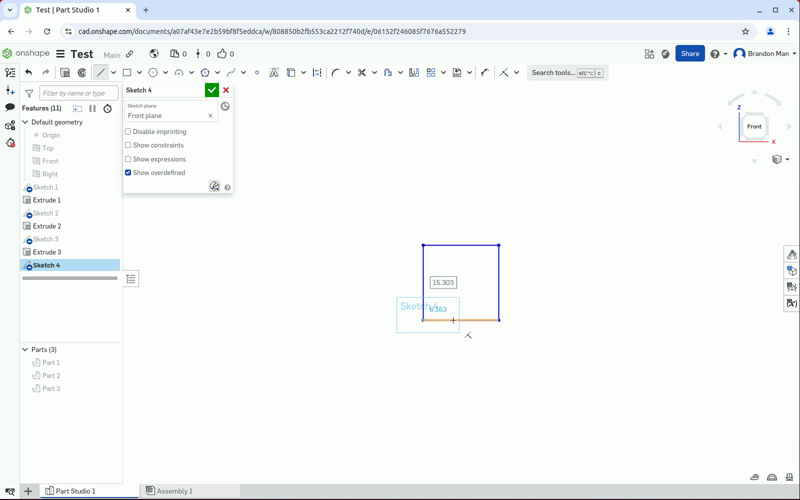
mouse_move(423, 320)
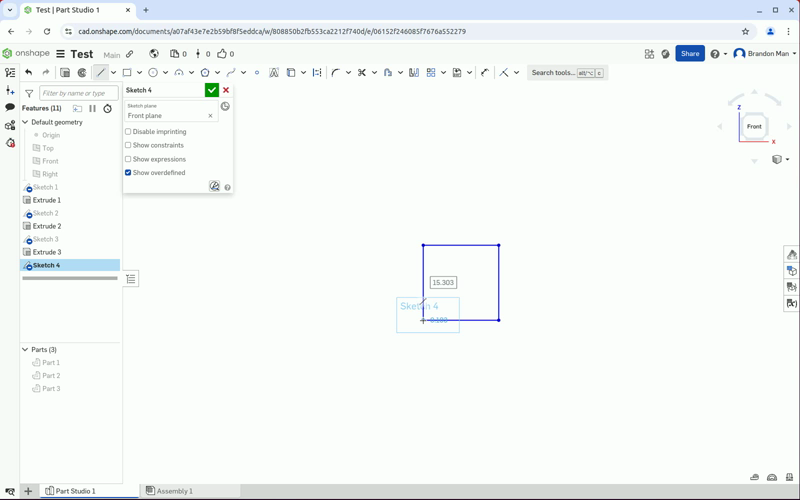
scroll(6)
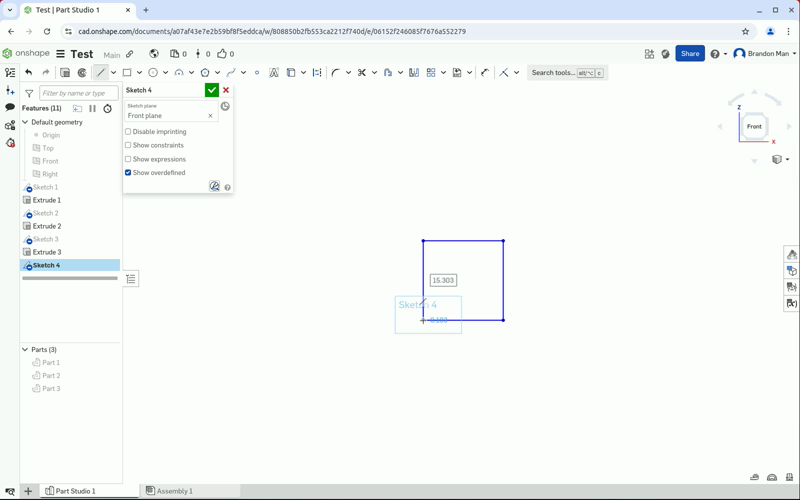
scroll(6)
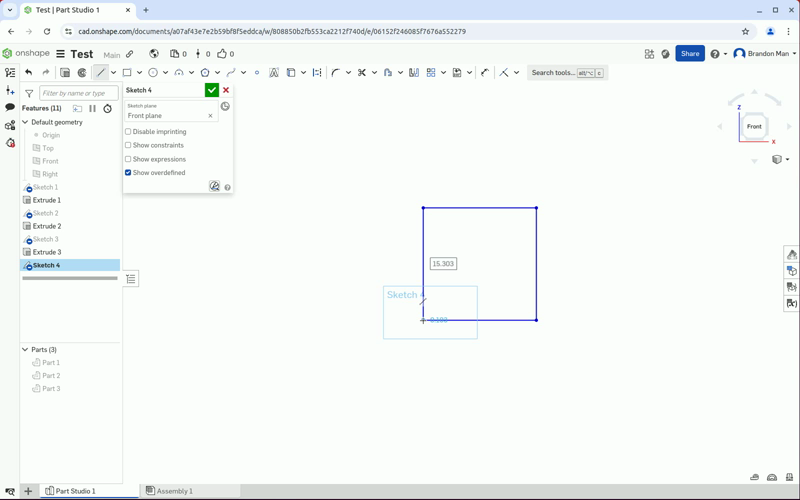
scroll(6)
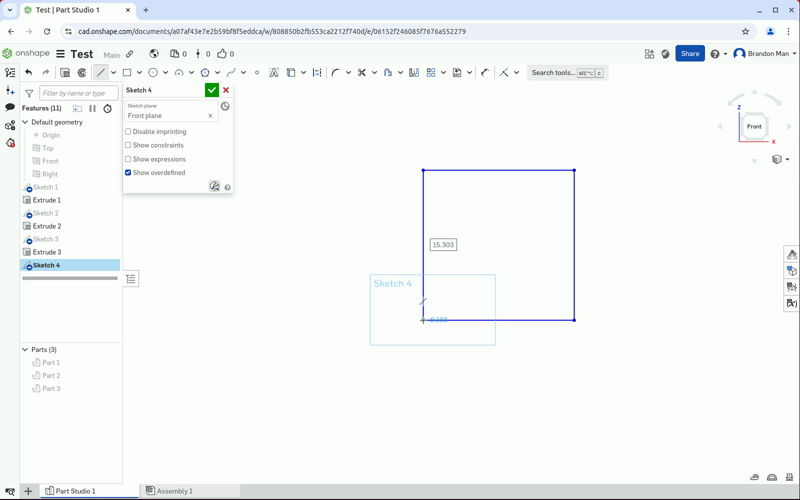
scroll(6)
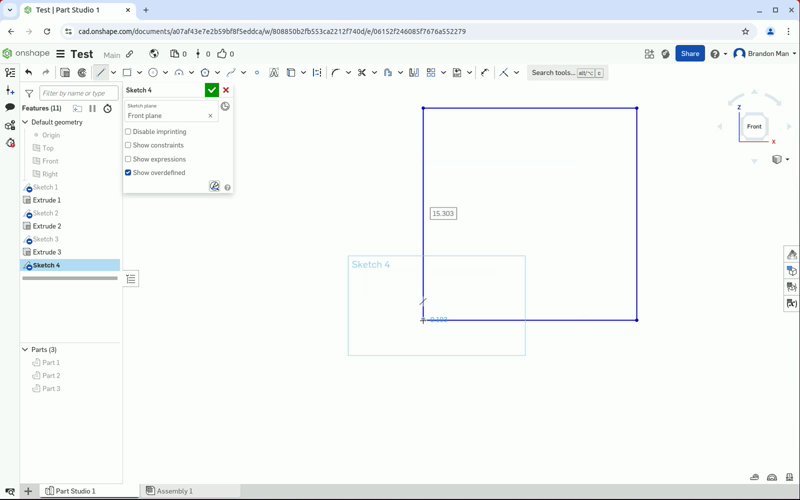
scroll(6)
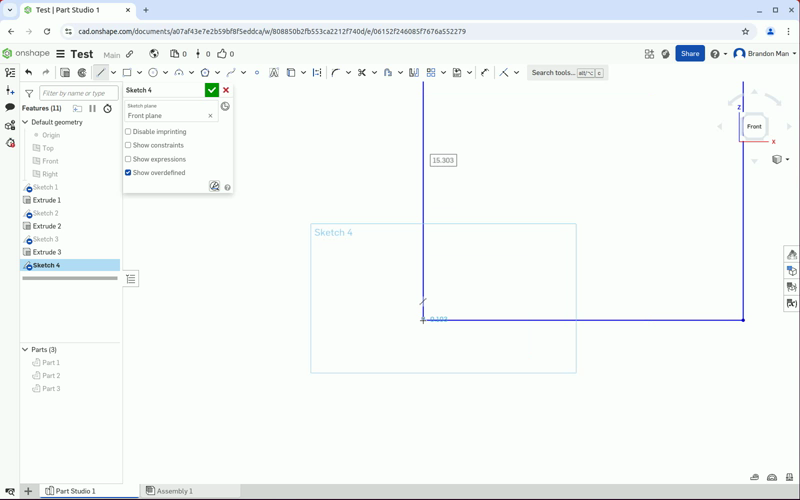
scroll(6)
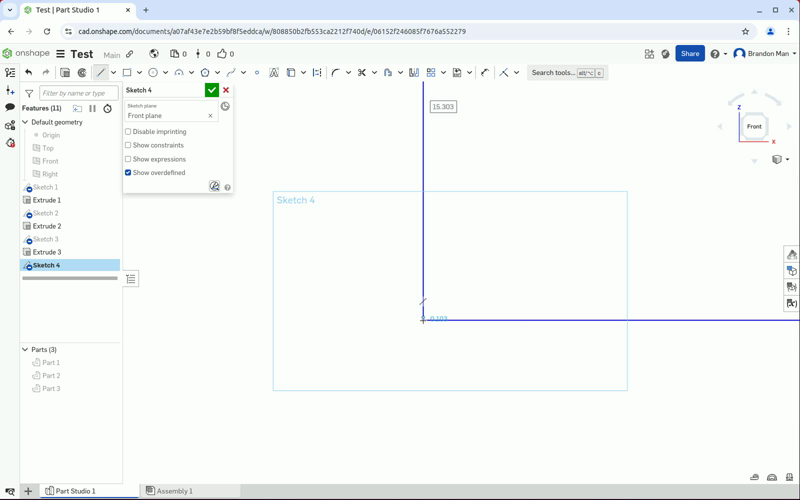
scroll(6)
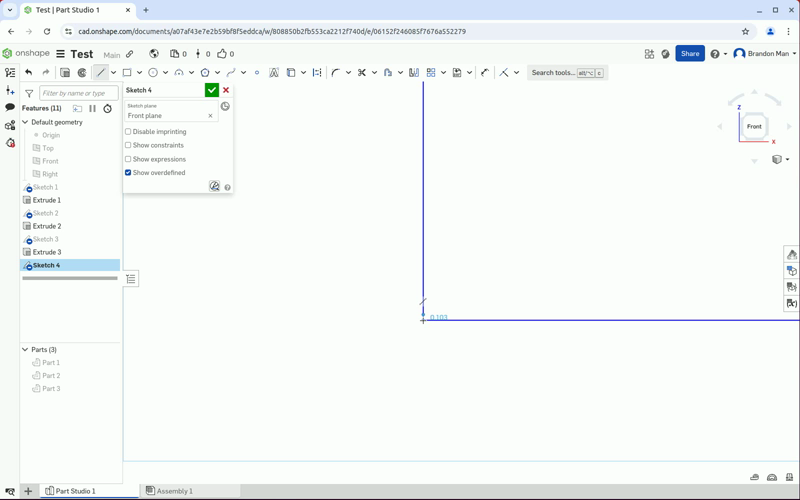
key_up(shift)
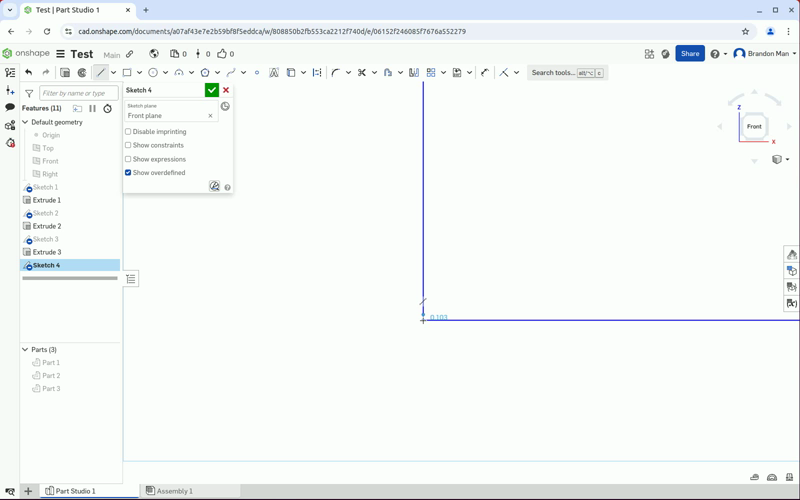
click(423, 320)
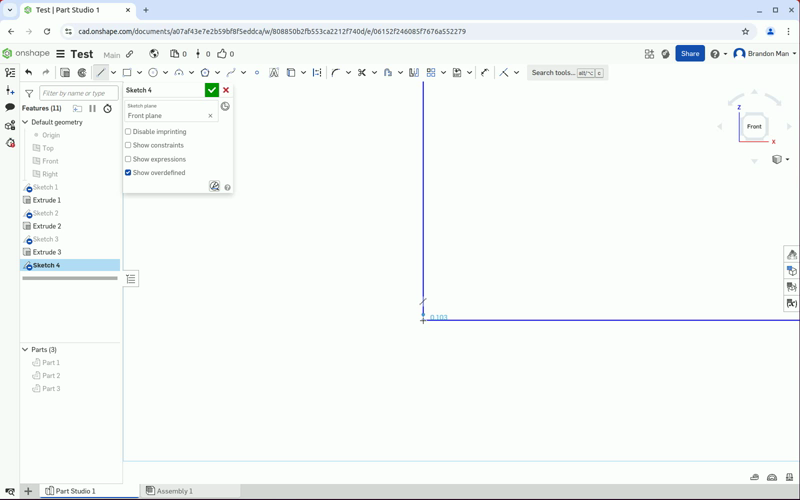
scroll(-6)
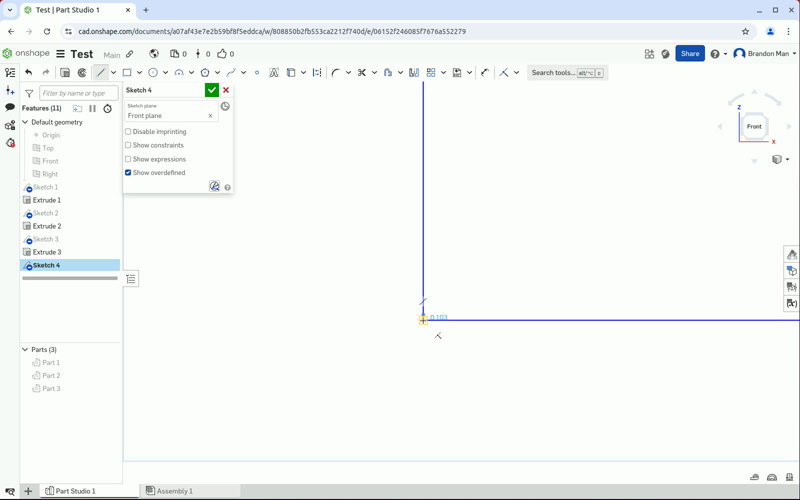
scroll(-6)
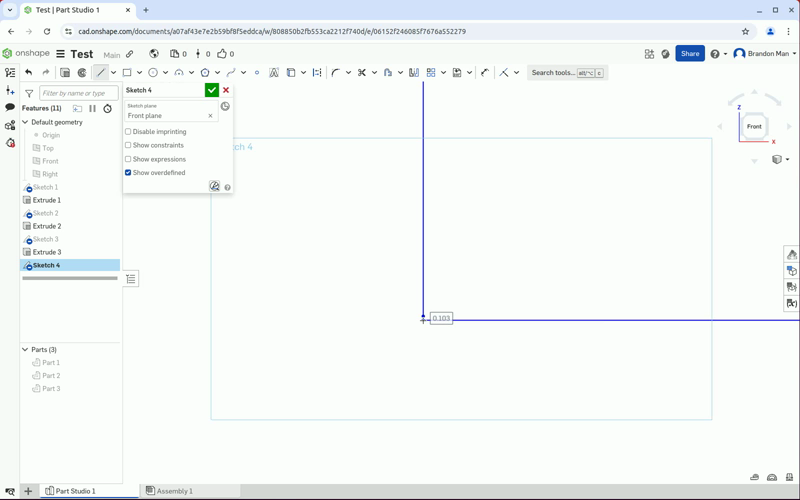
scroll(-6)
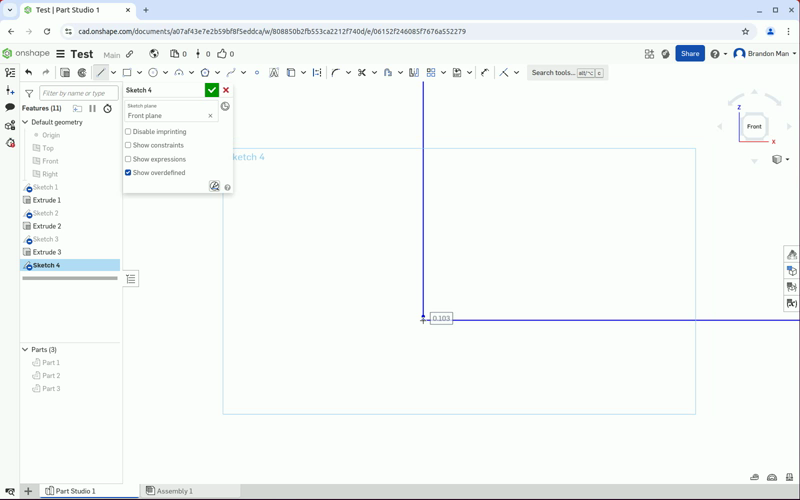
scroll(-6)
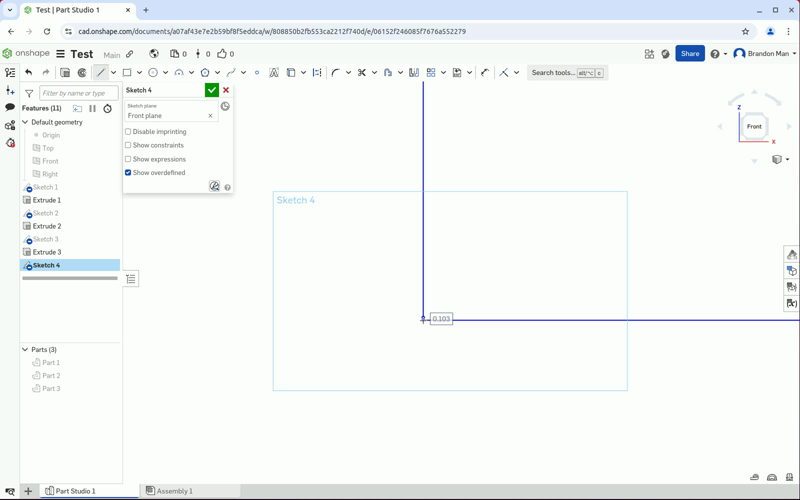
scroll(-6)
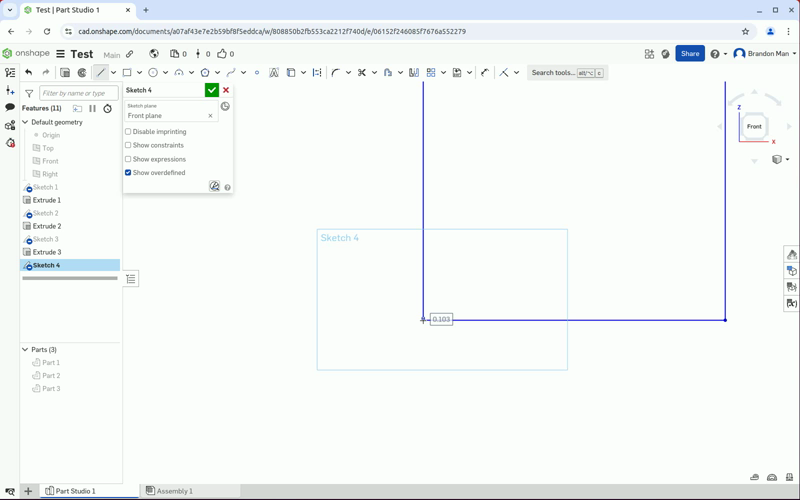
scroll(-6)
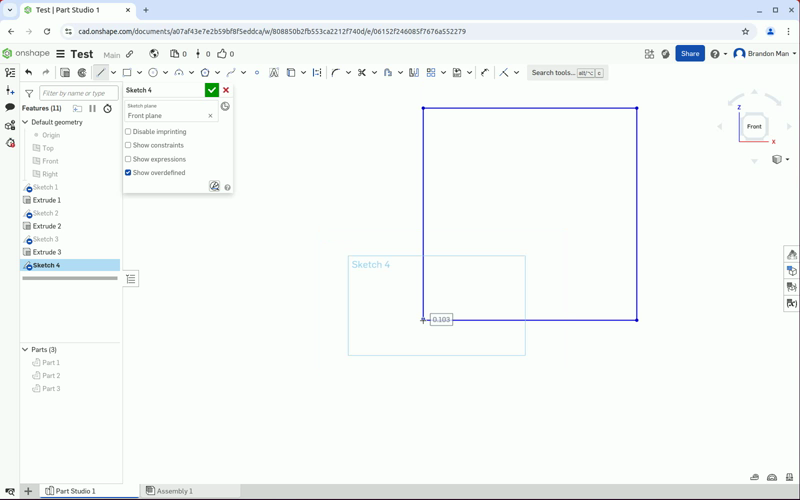
scroll(-6)
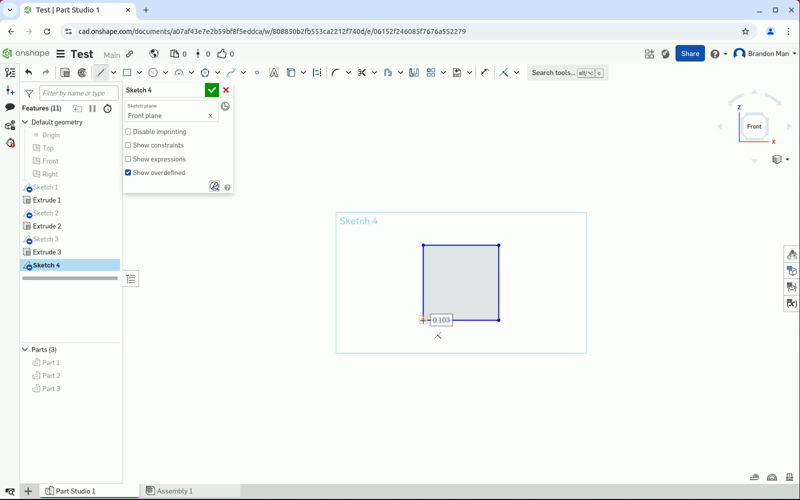
key(esc)
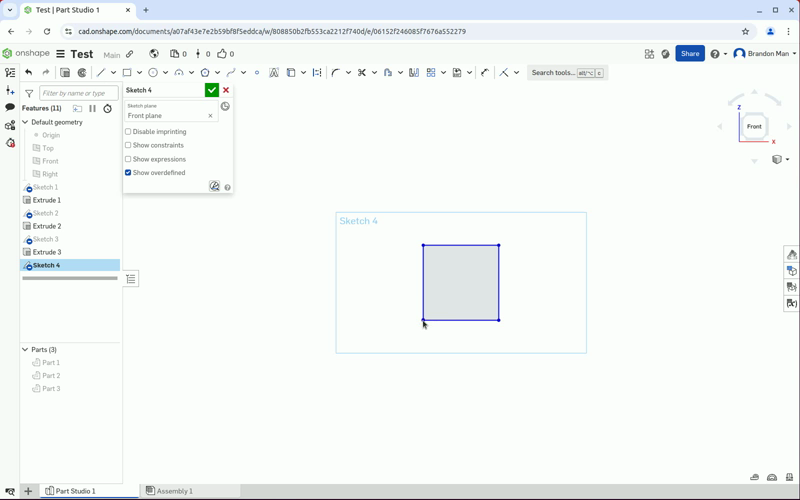
mouse_move(478, 271)
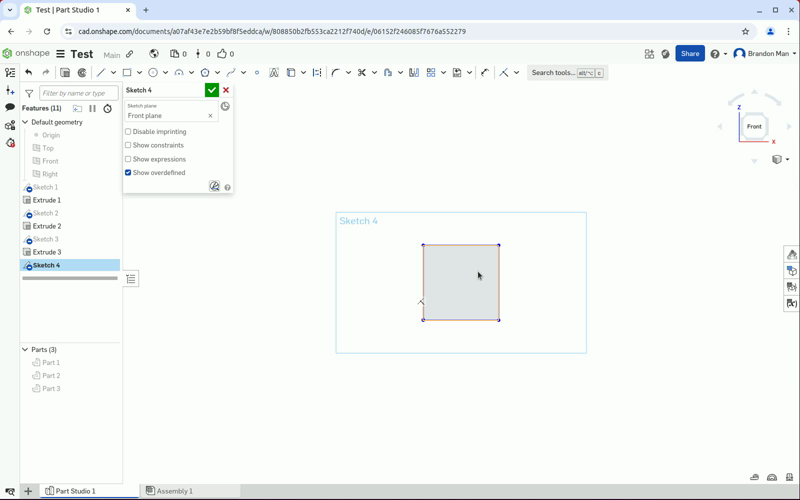
click(478, 271)
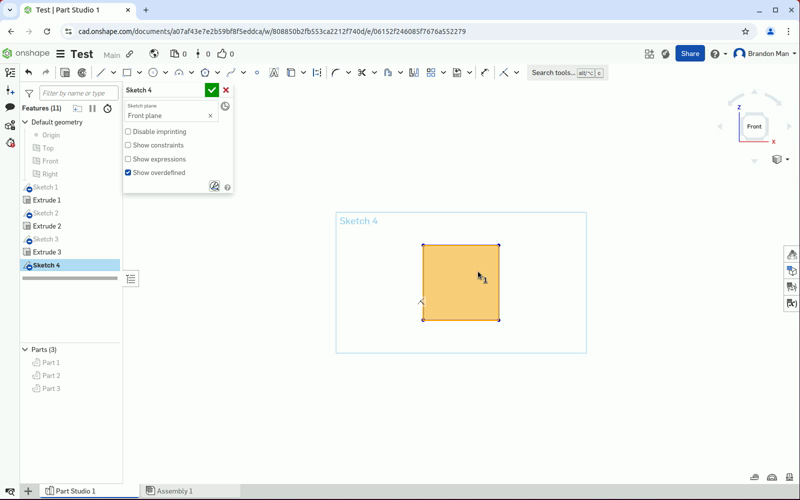
mouse_move(73, 352)
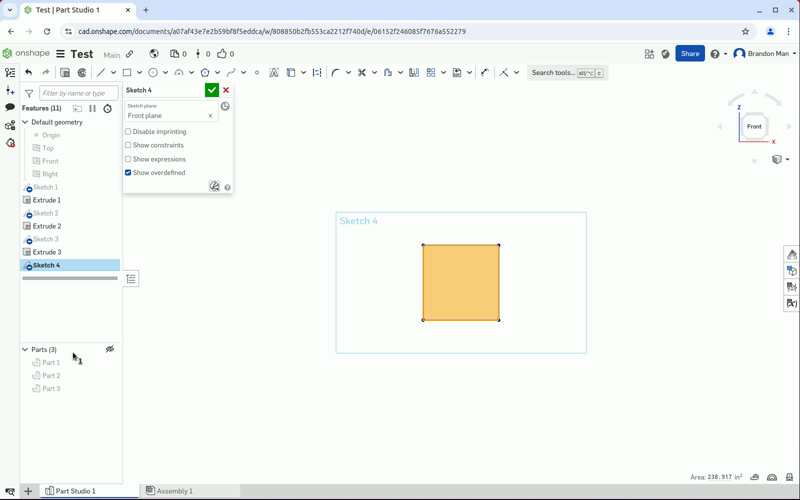
key(shift+y)
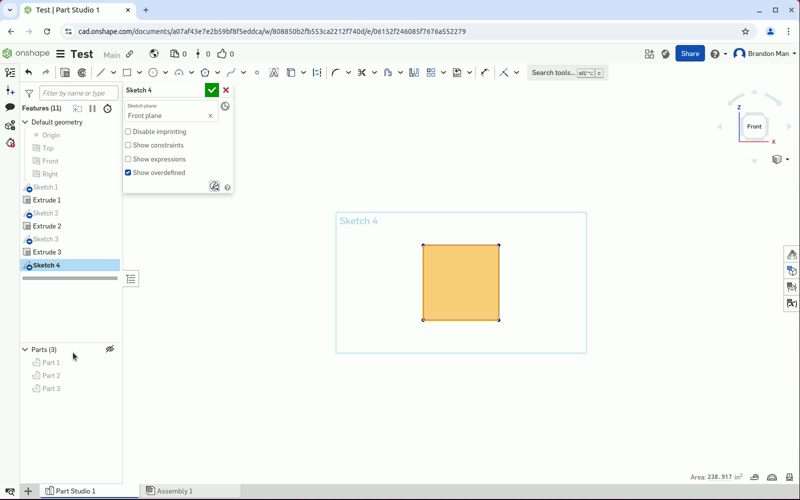
key(shift+e)
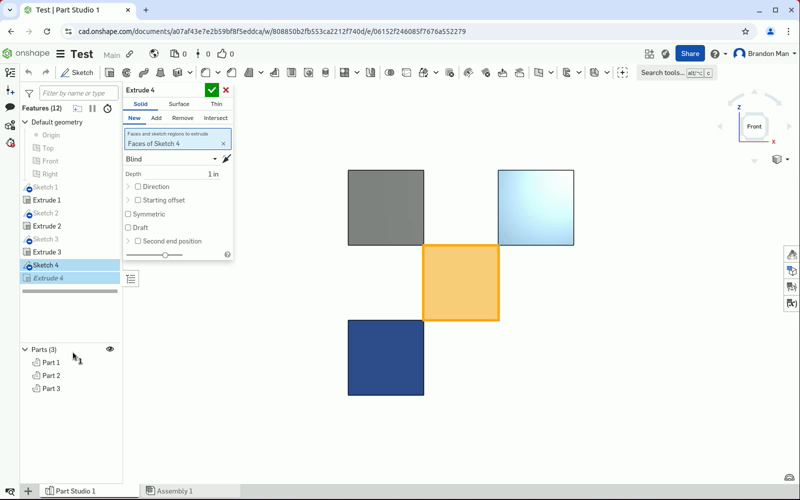
mouse_move(143, 106)
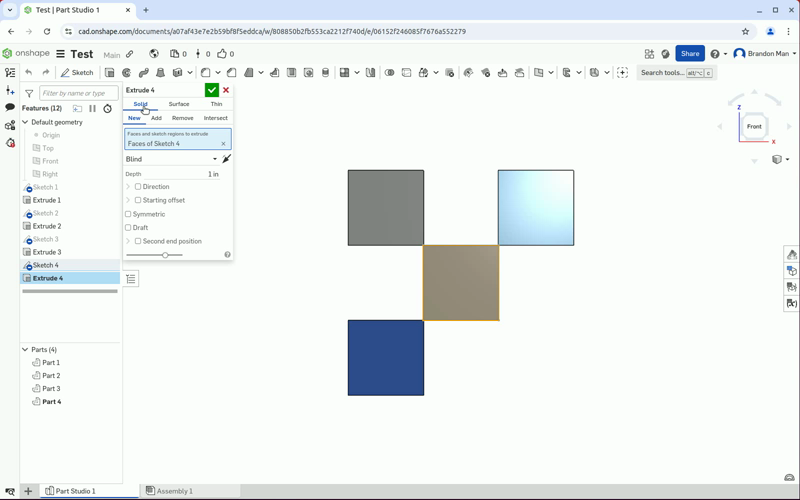
click(143, 106)
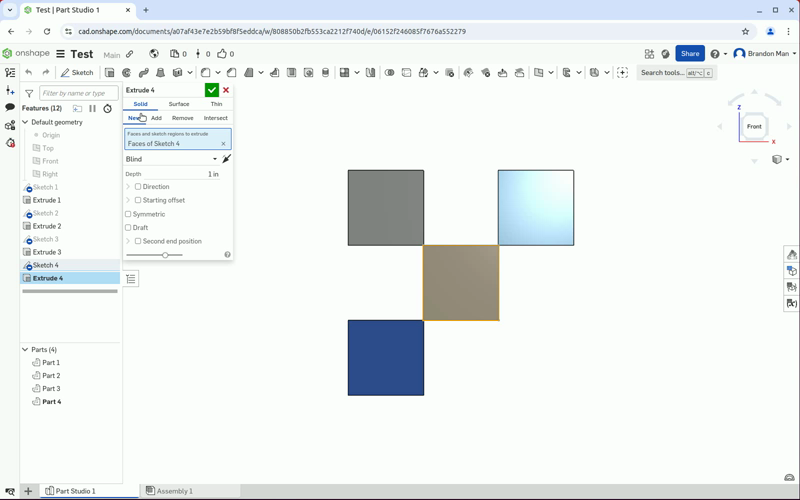
mouse_move(137, 120)
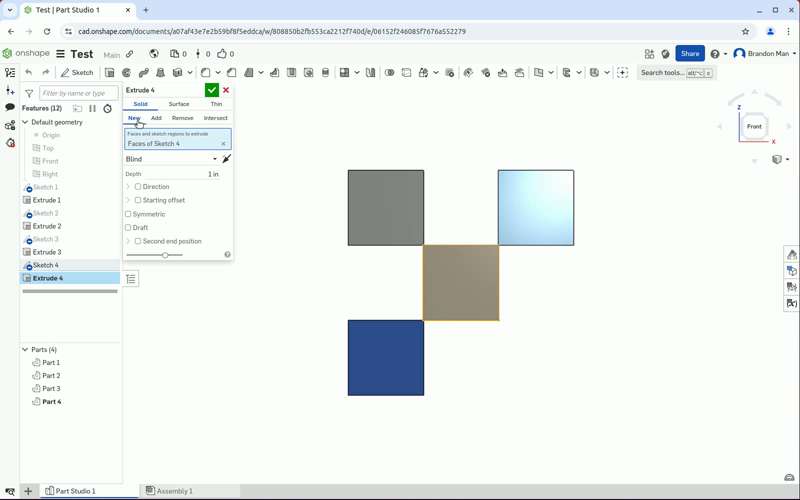
click(137, 120)
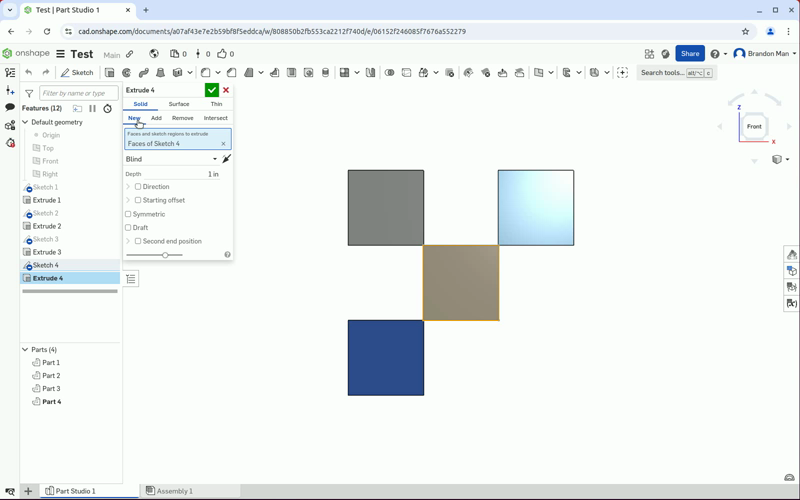
key(tab, 4)
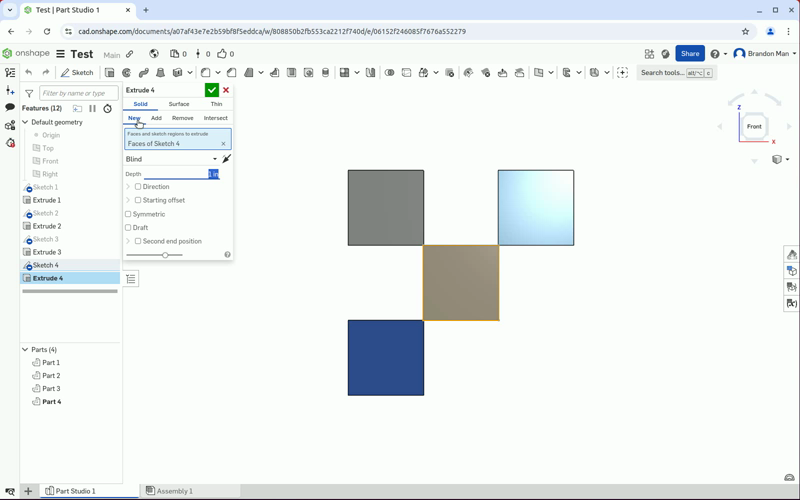
text(15.406)
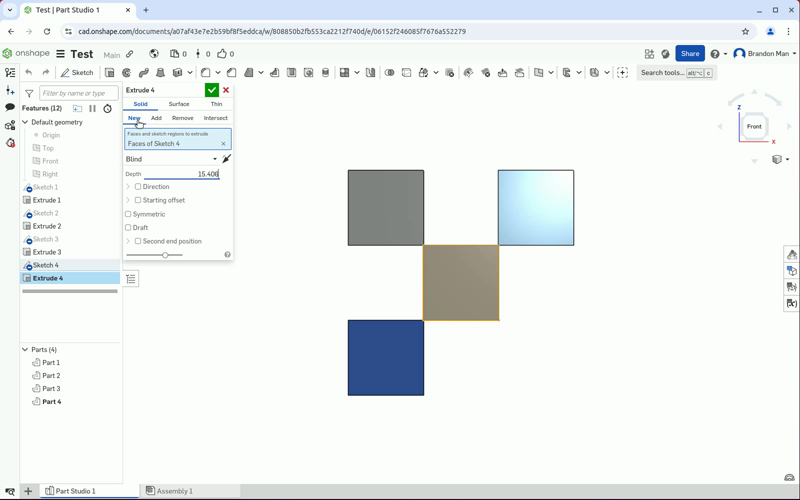
key(tab, 3)
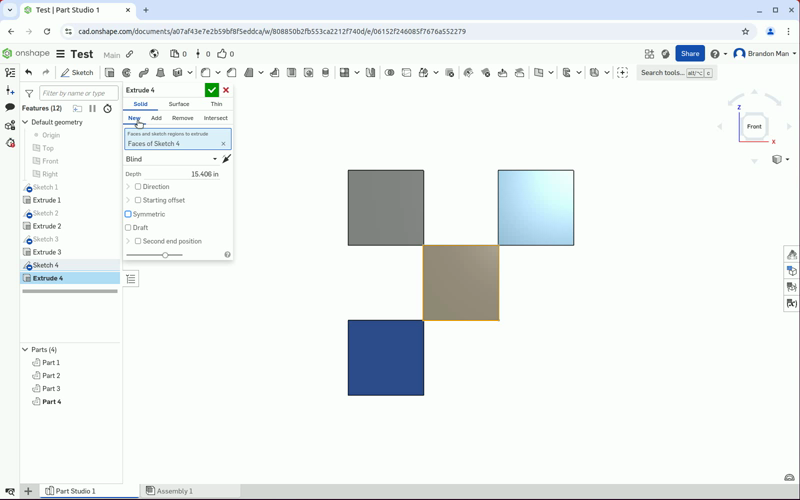
key(space)
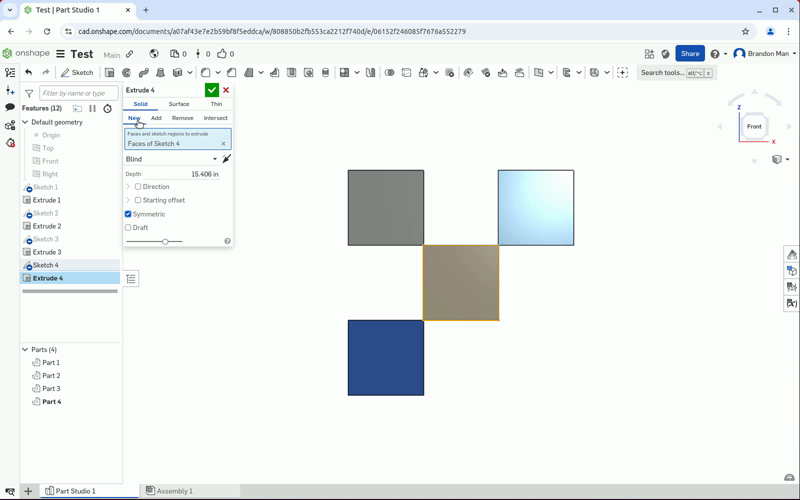
key(enter)
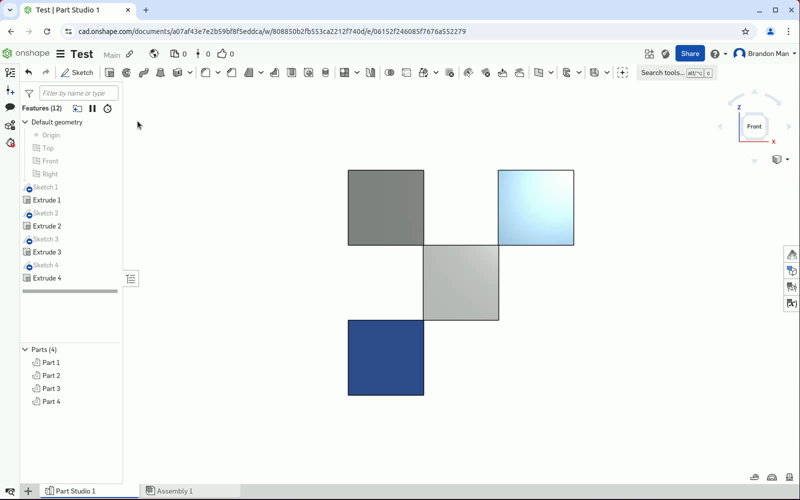
key(shift+h)
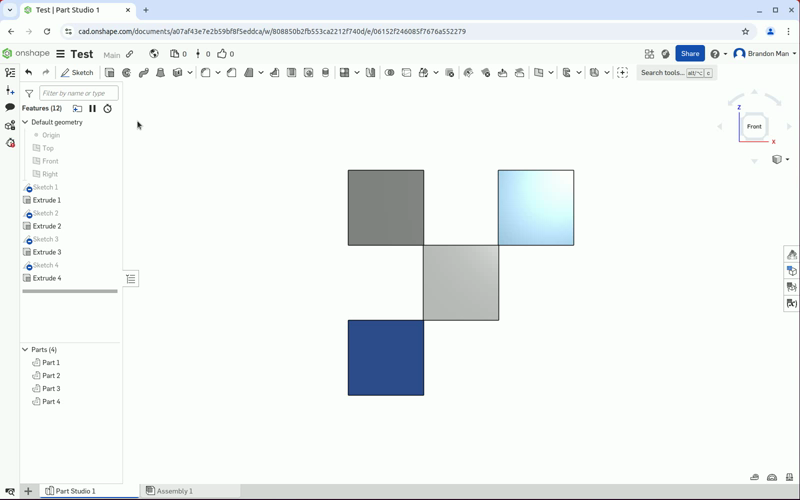
key(shift+h)
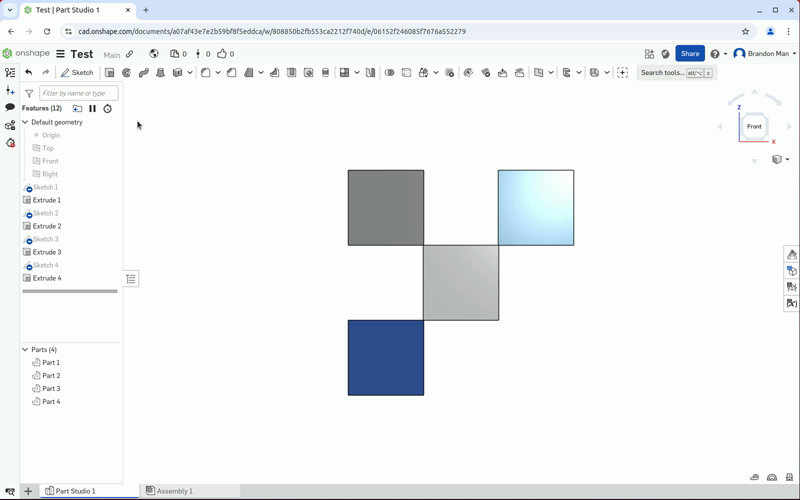
mouse_move(73, 189)
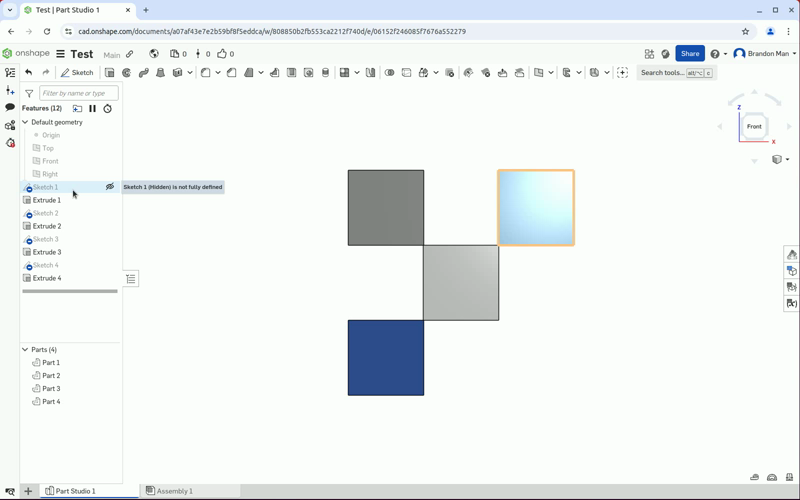
click(73, 189)
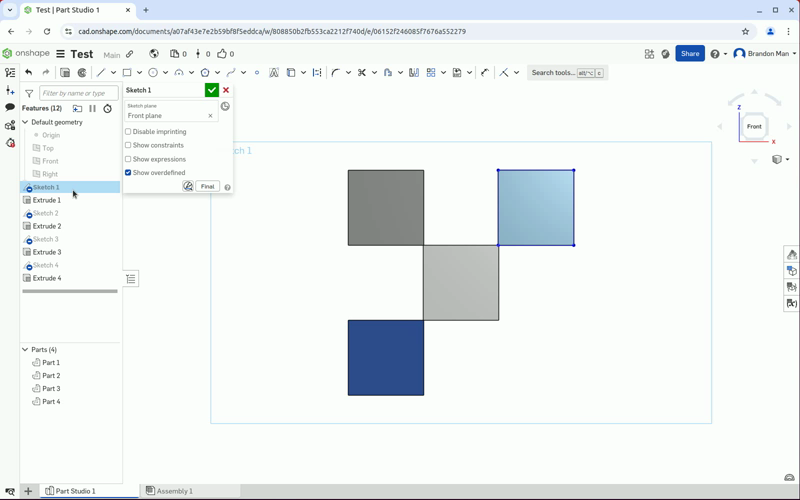
mouse_move(229, 92)
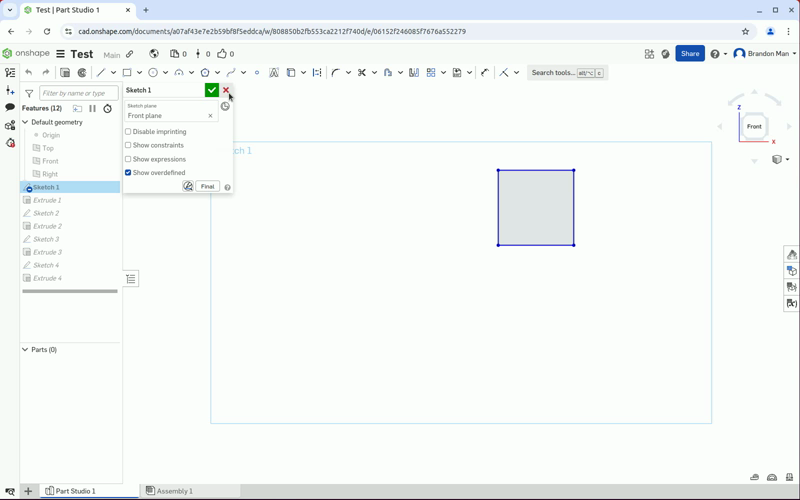
click(229, 92)
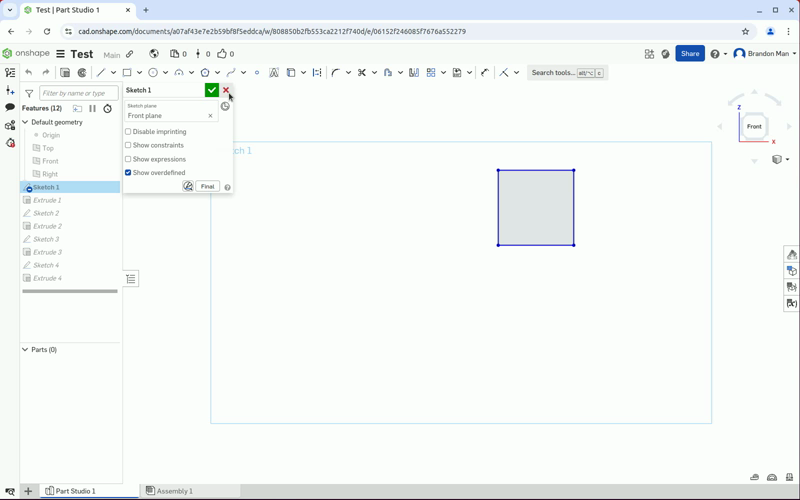
key(shift+s)
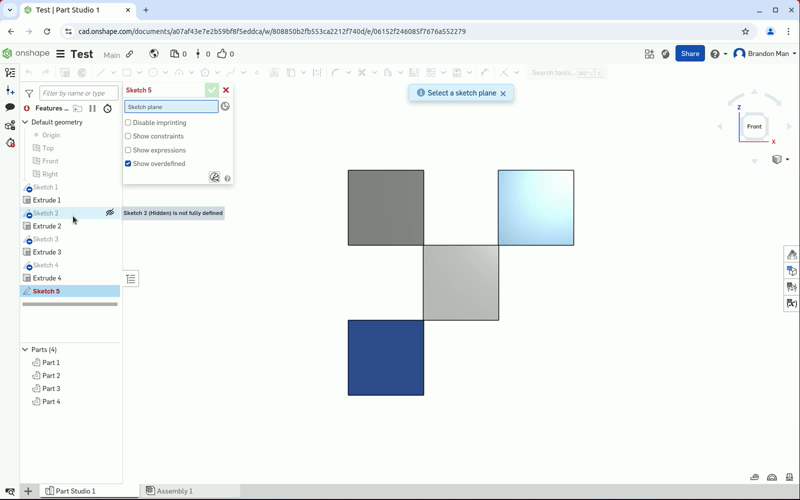
scroll(3)
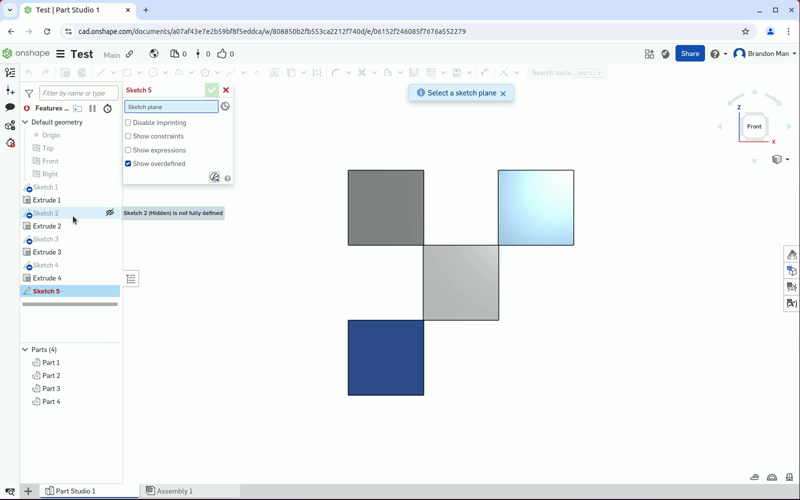
mouse_move(73, 163)
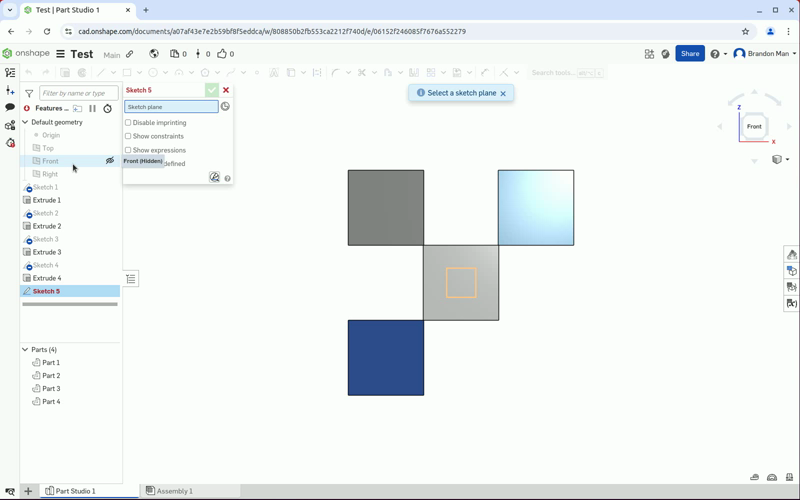
click(73, 163)
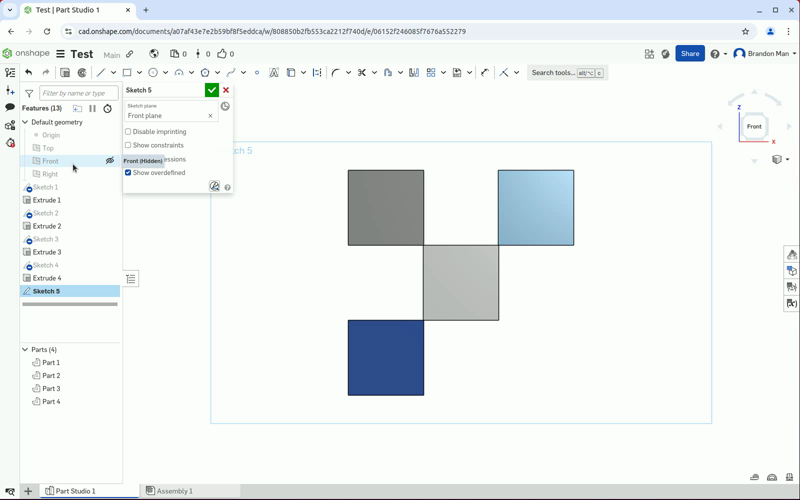
mouse_move(73, 352)
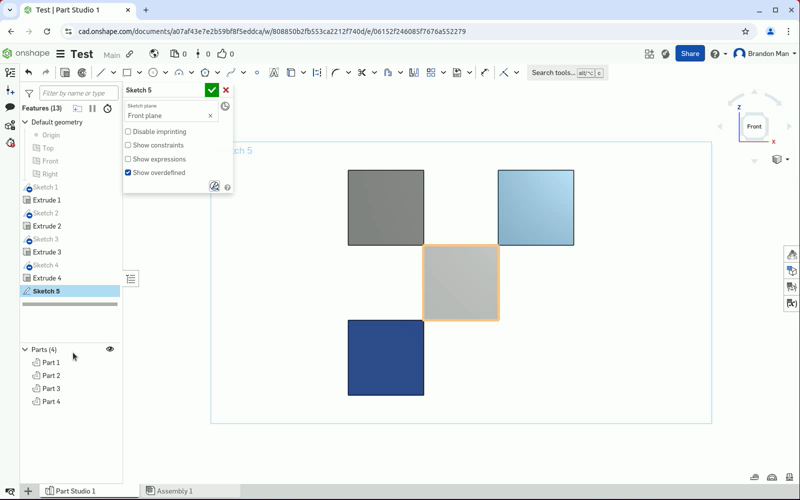
key(y)
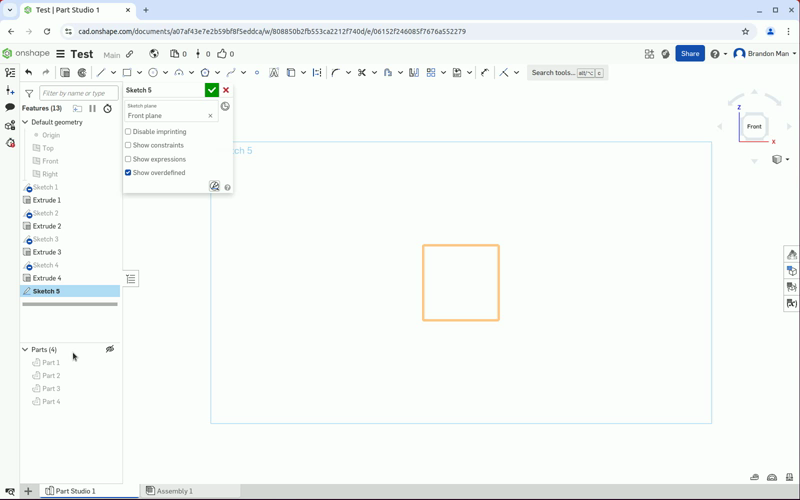
key(l)
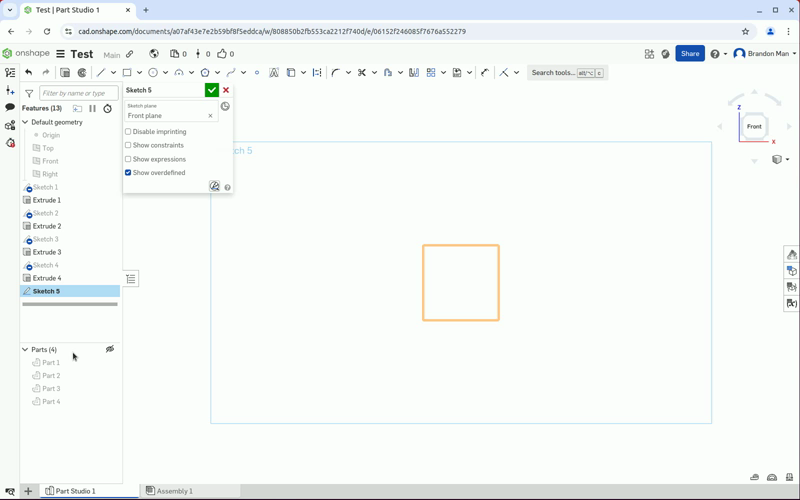
key_down(shift)
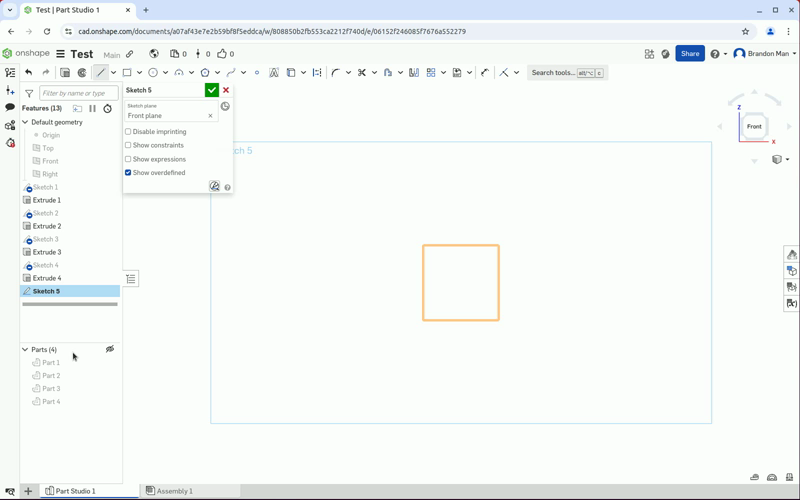
mouse_move(423, 245)
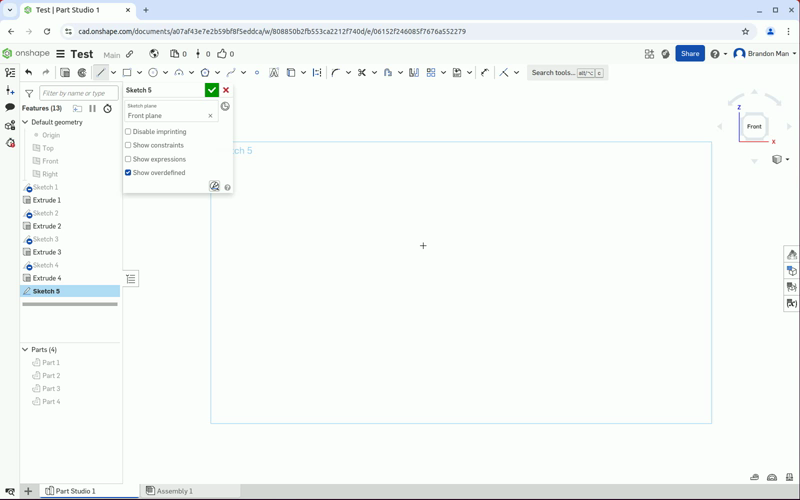
click(423, 245)
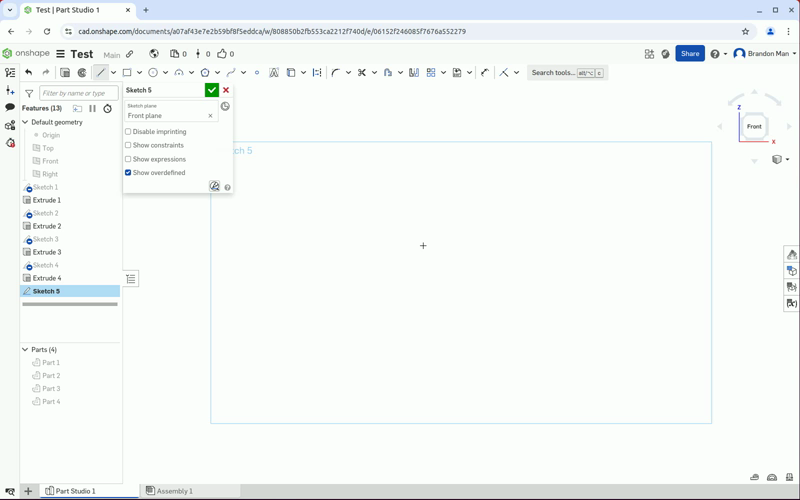
key_up(shift)
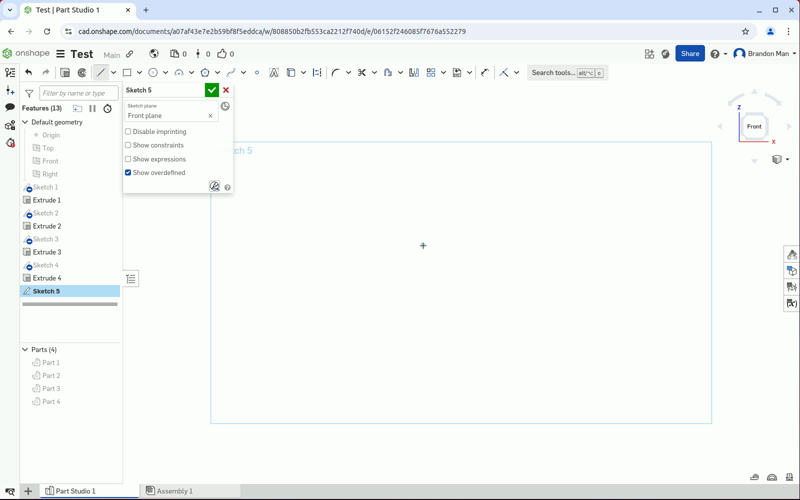
key_down(shift)
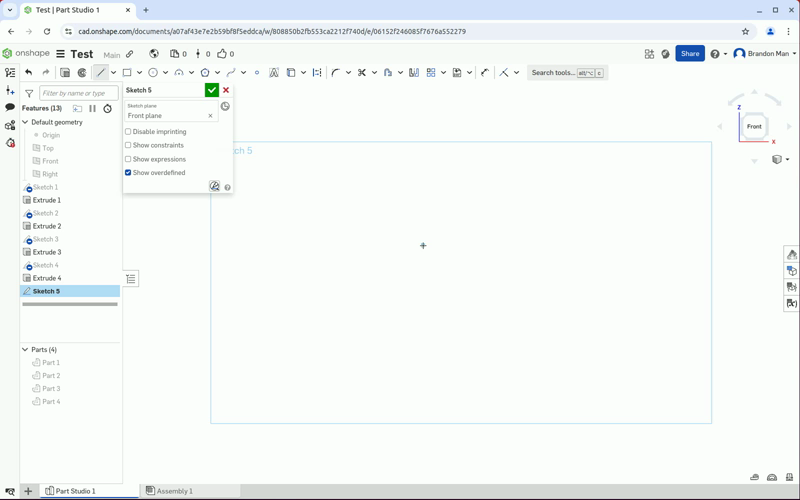
mouse_move(498, 245)
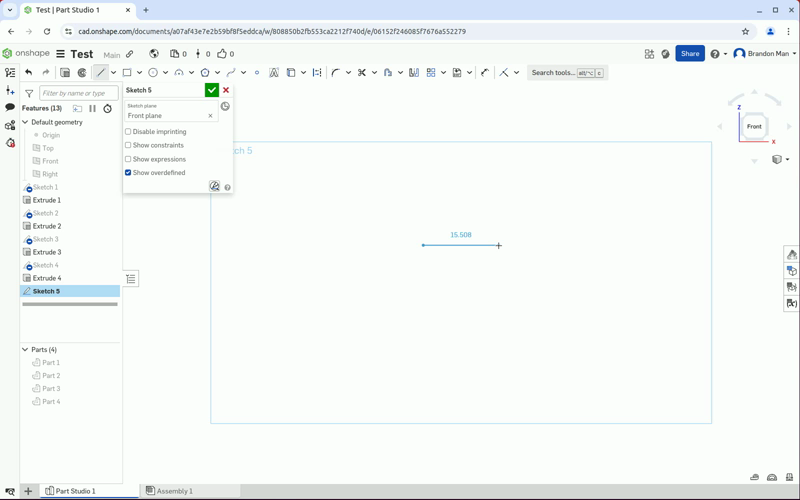
click(498, 245)
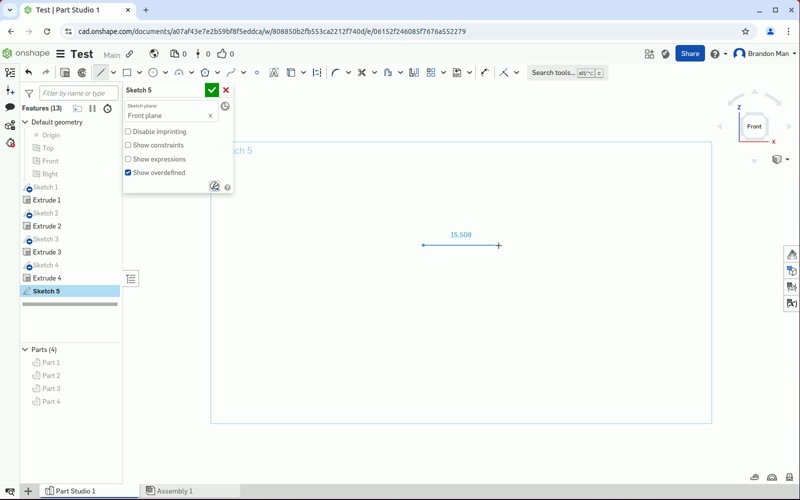
key_up(shift)
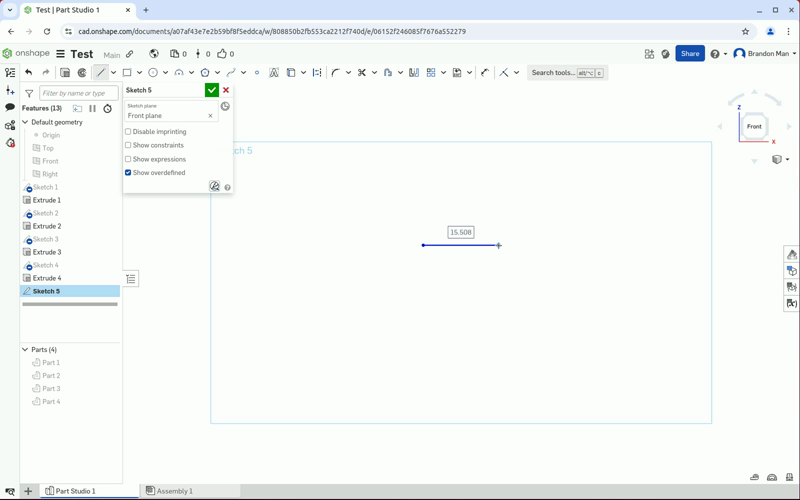
key_down(shift)
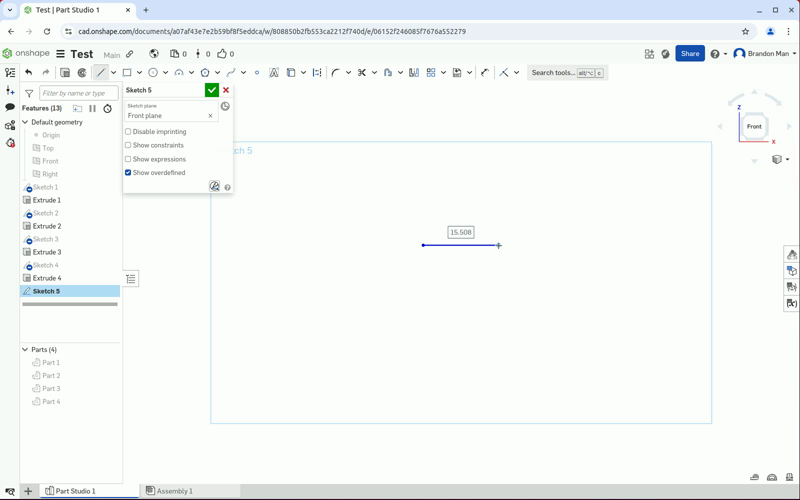
mouse_move(498, 170)
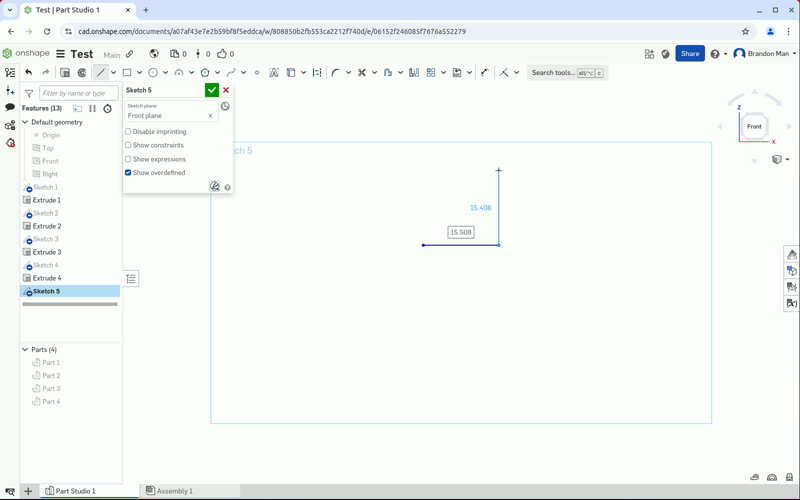
click(498, 170)
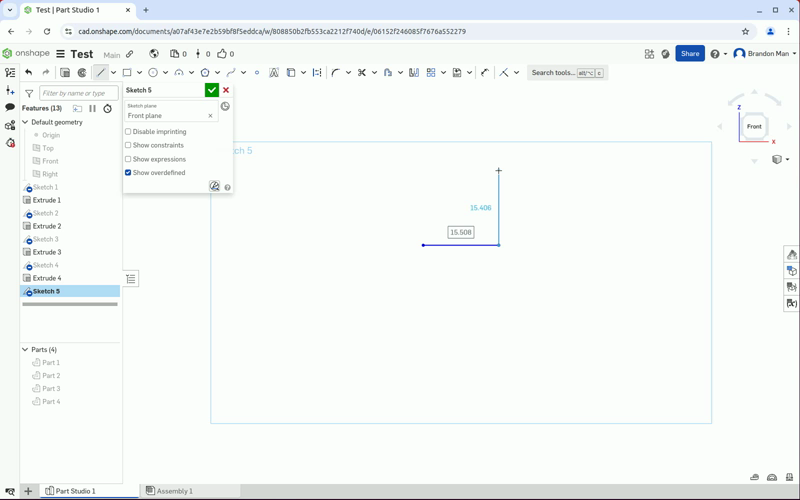
key_up(shift)
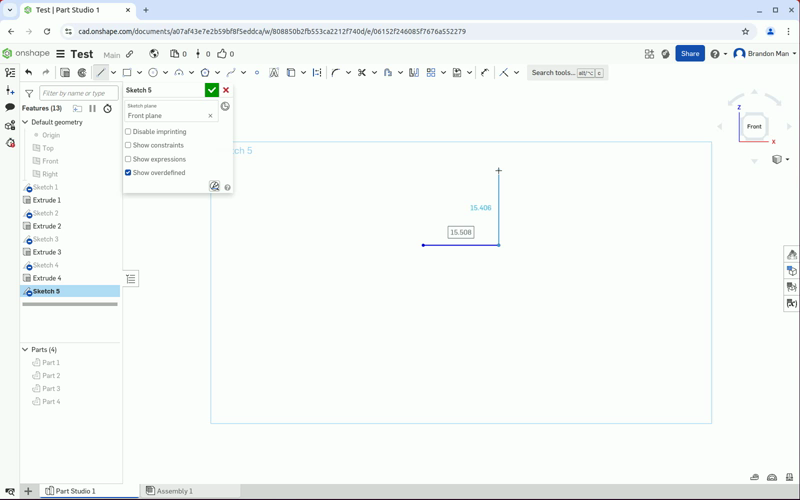
key_down(shift)
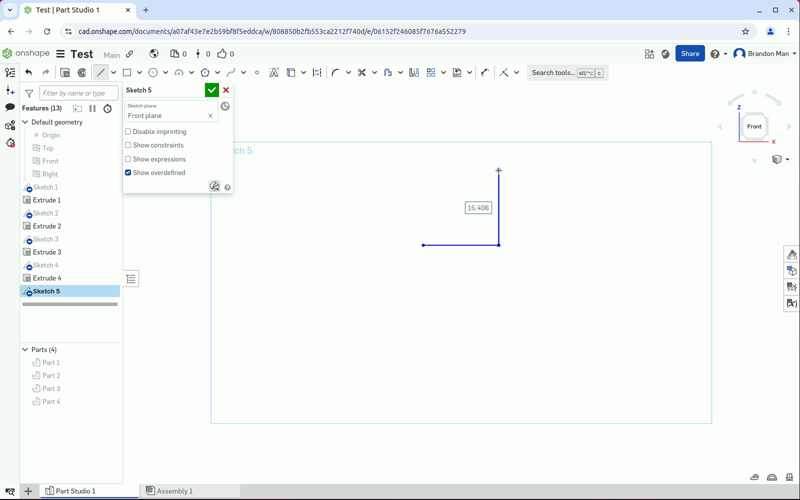
mouse_move(423, 170)
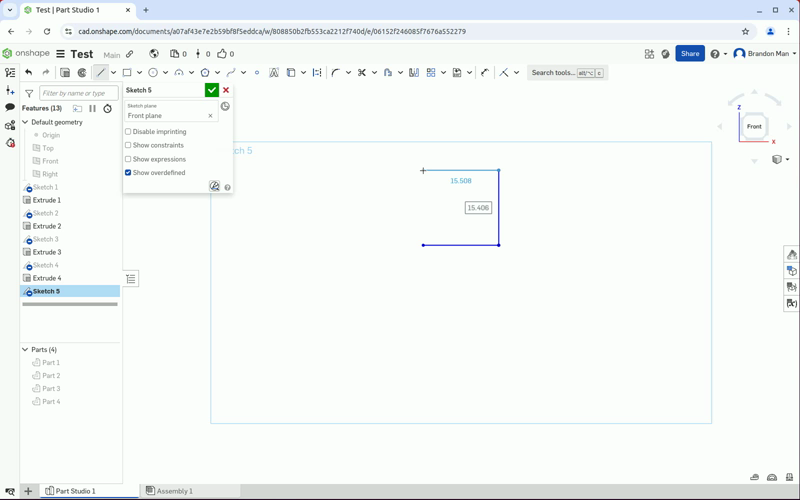
click(423, 170)
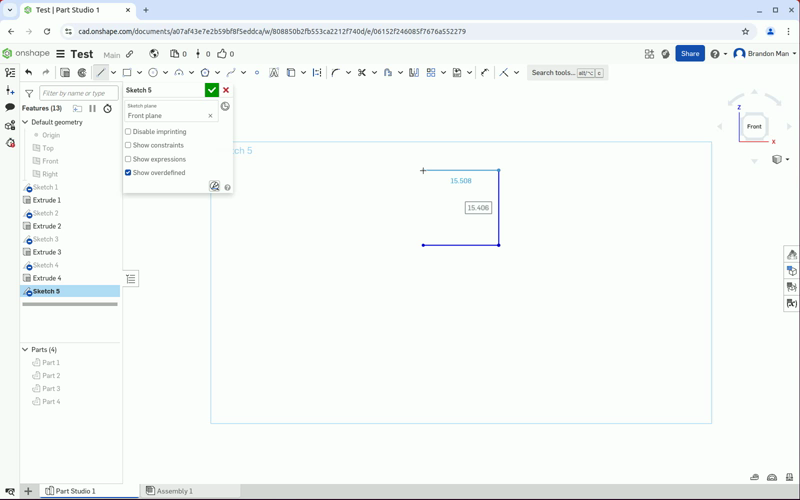
key_up(shift)
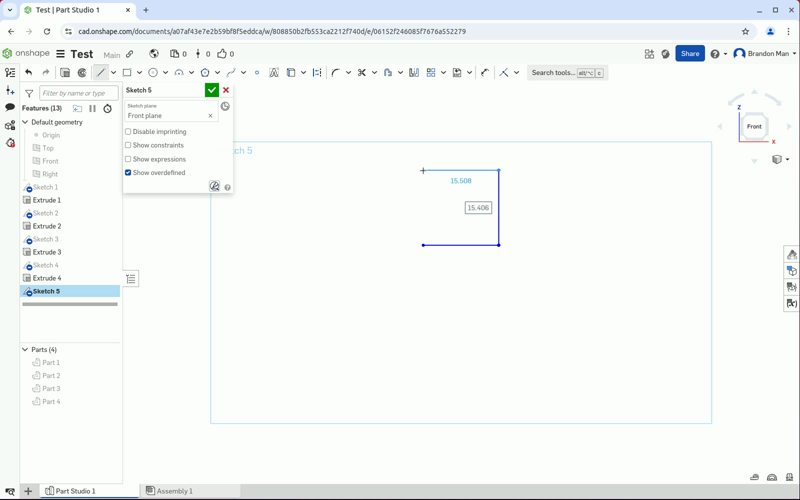
key_down(shift)
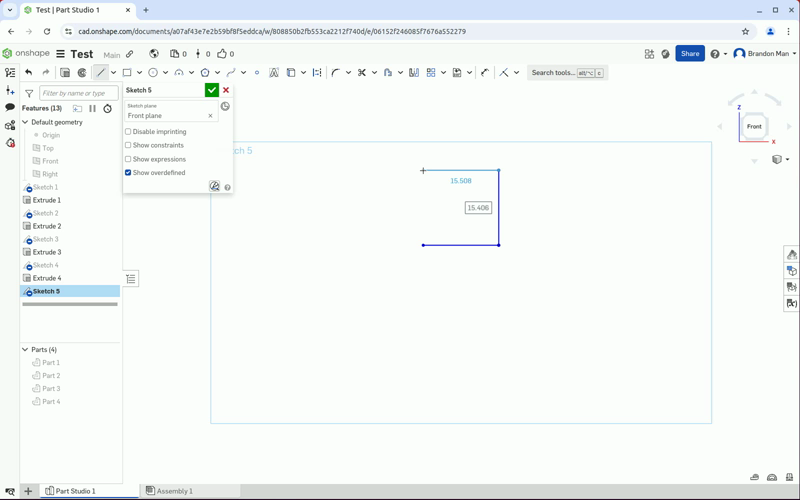
mouse_move(423, 245)
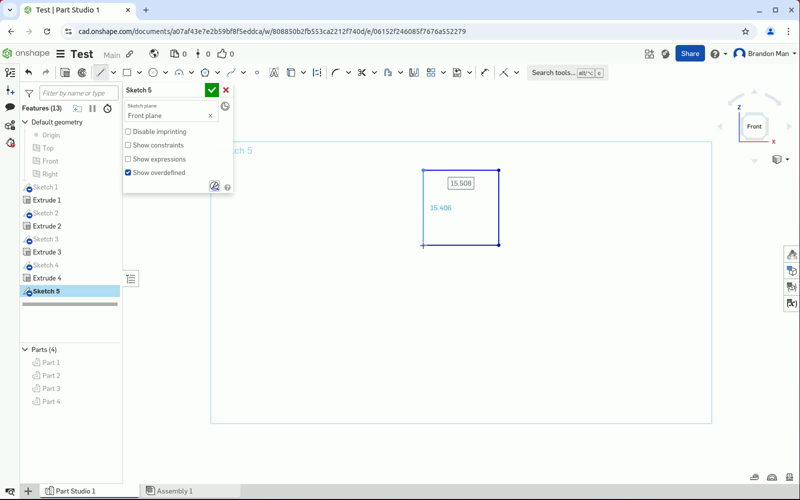
key_up(shift)
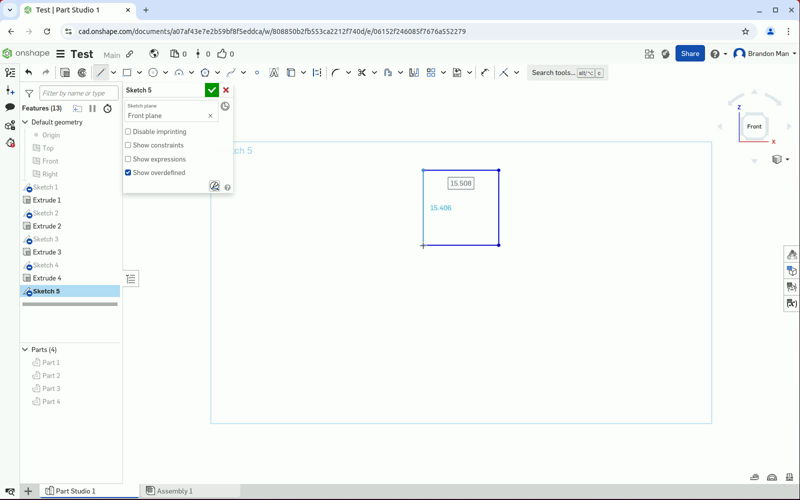
click(423, 245)
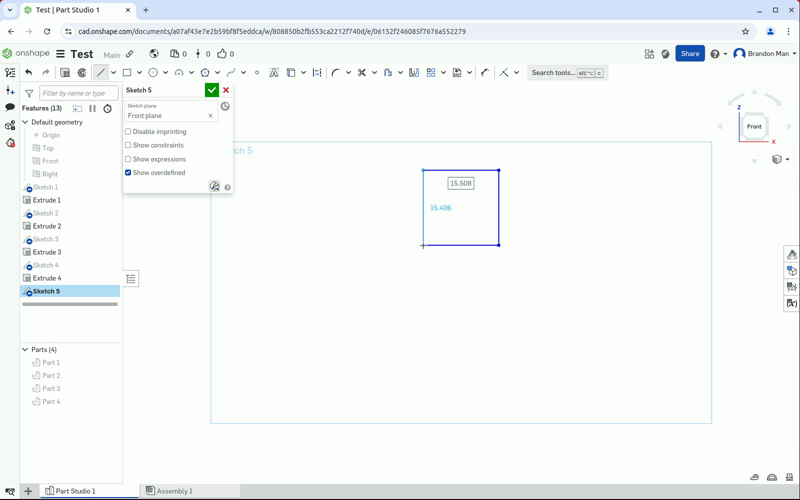
key(esc)
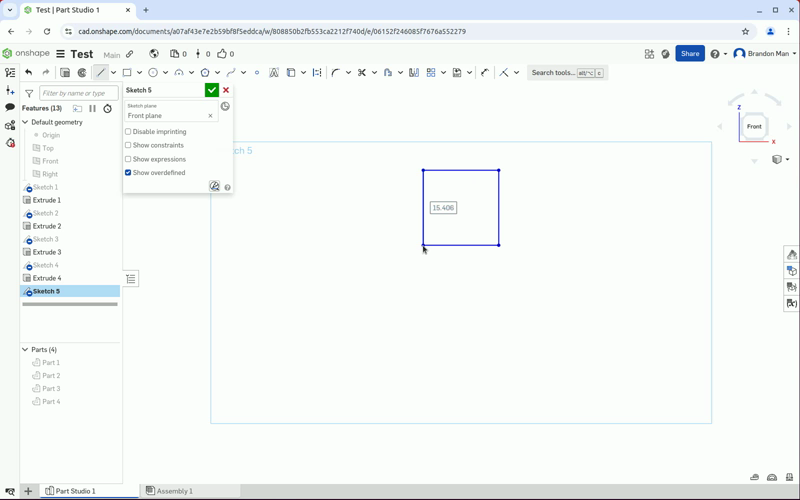
mouse_move(473, 200)
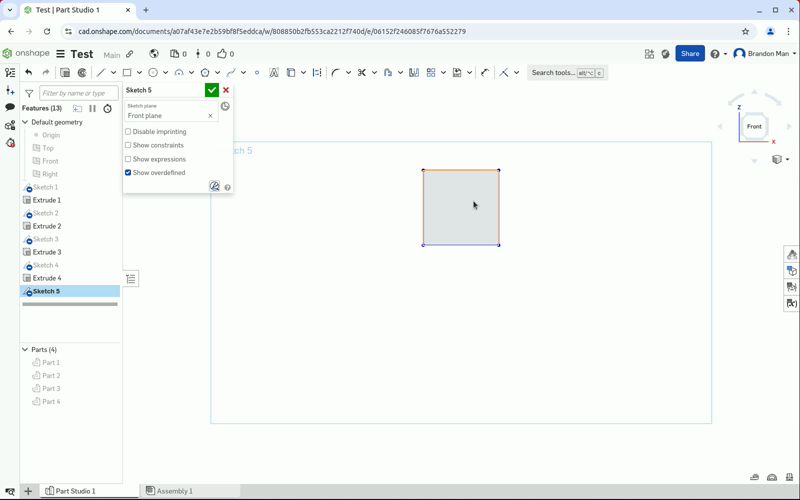
click(473, 200)
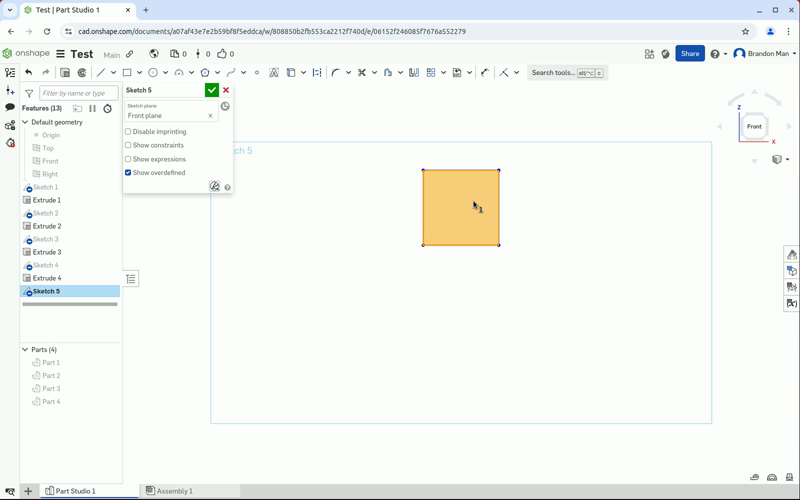
mouse_move(73, 352)
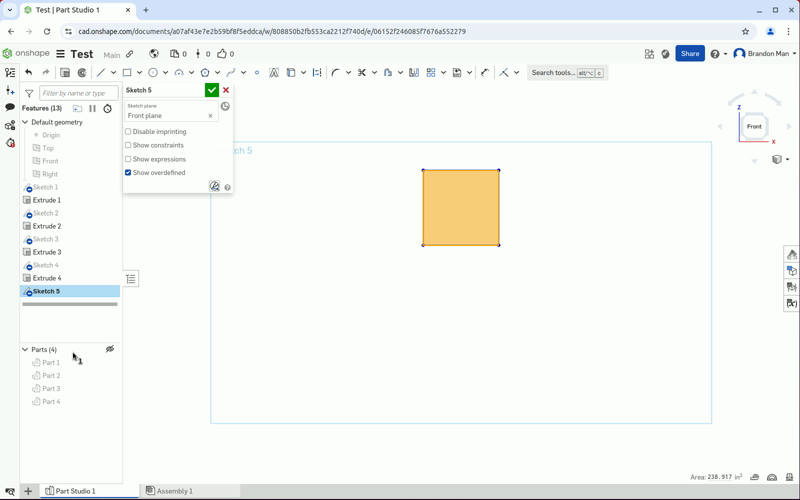
key(shift+y)
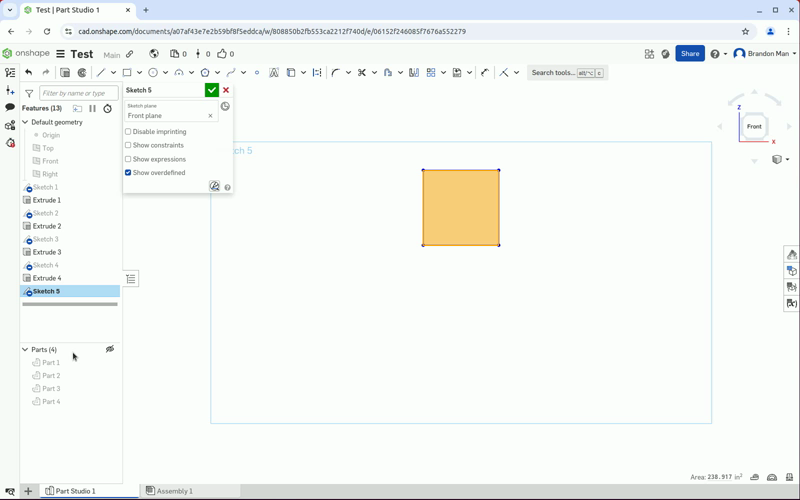
key(shift+e)
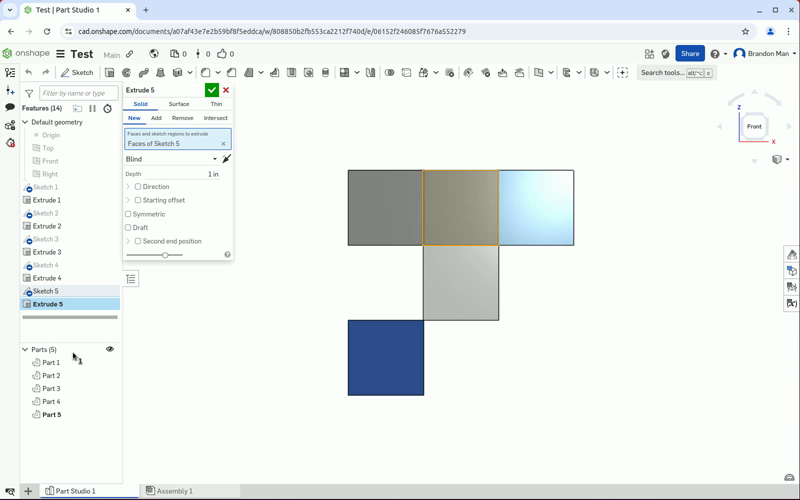
mouse_move(143, 106)
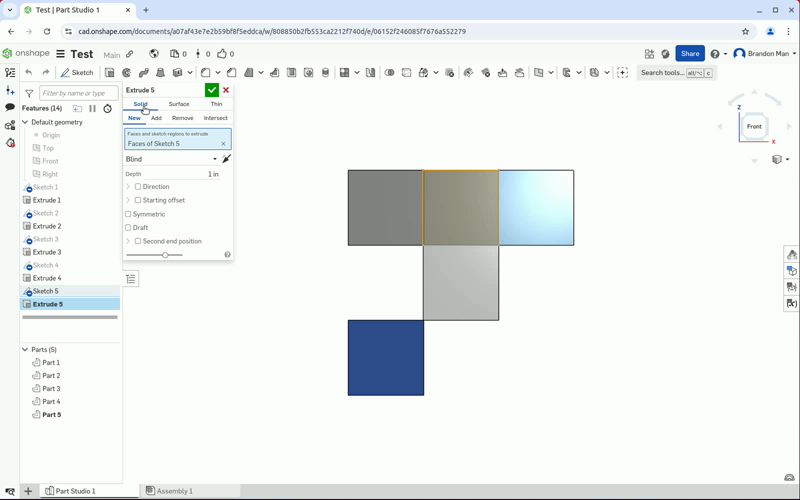
click(143, 106)
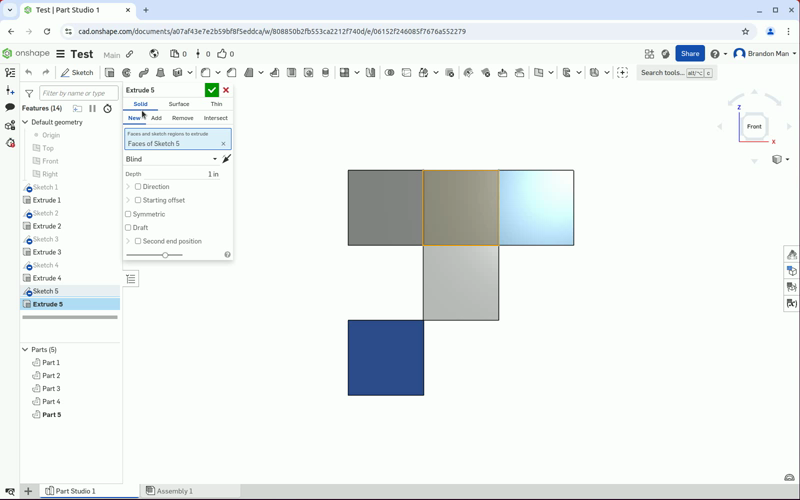
mouse_move(137, 120)
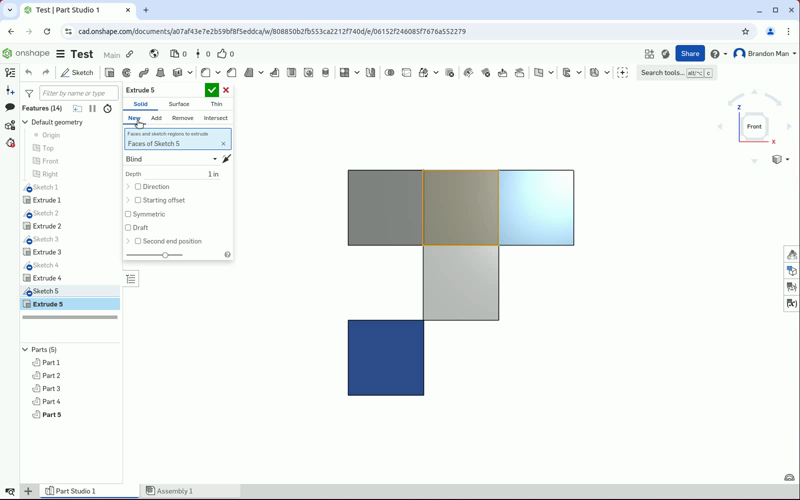
click(137, 120)
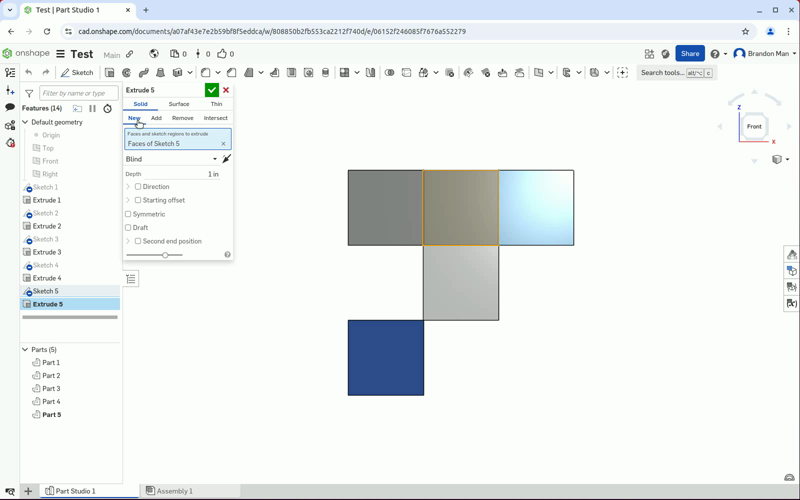
key(tab, 4)
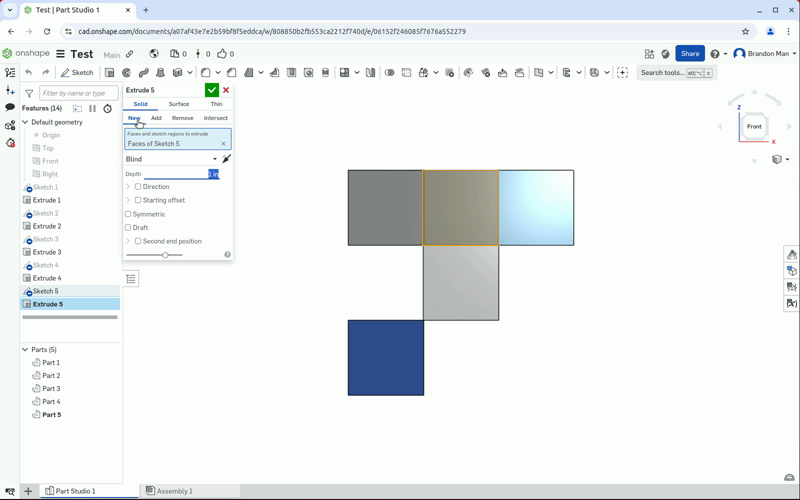
text(15.406)
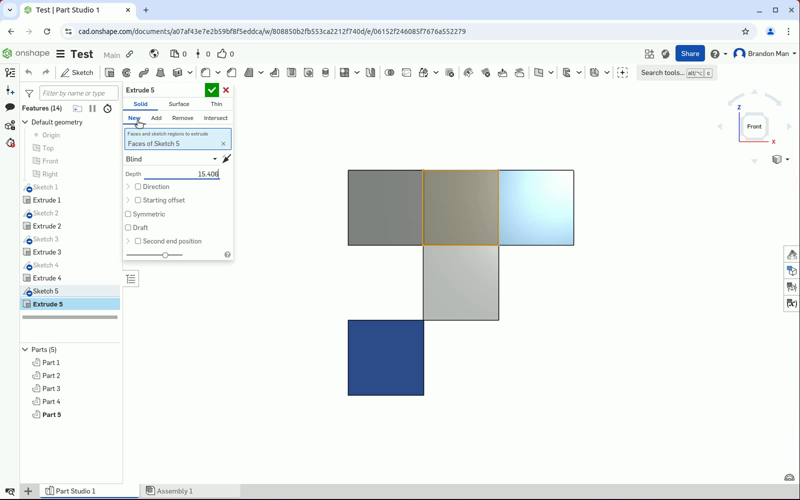
key(tab, 3)
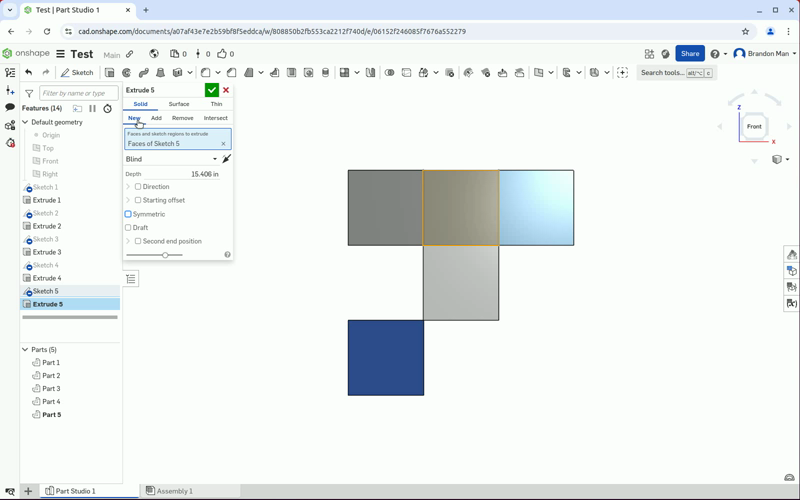
key(space)
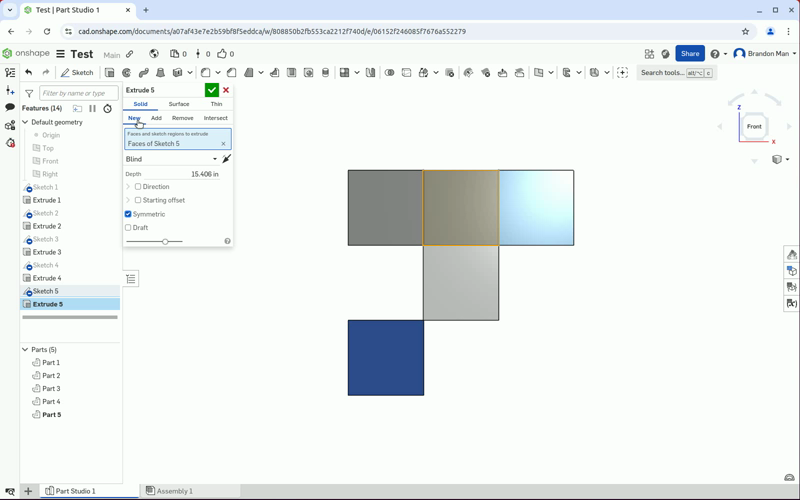
key(enter)
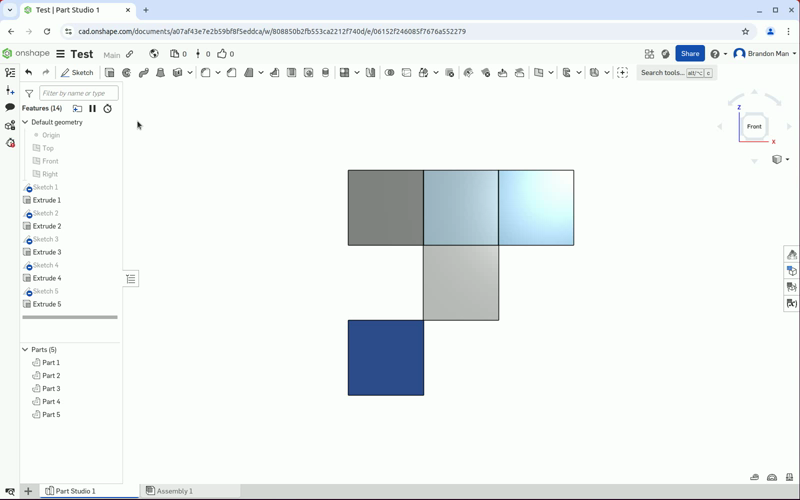
key(shift+h)
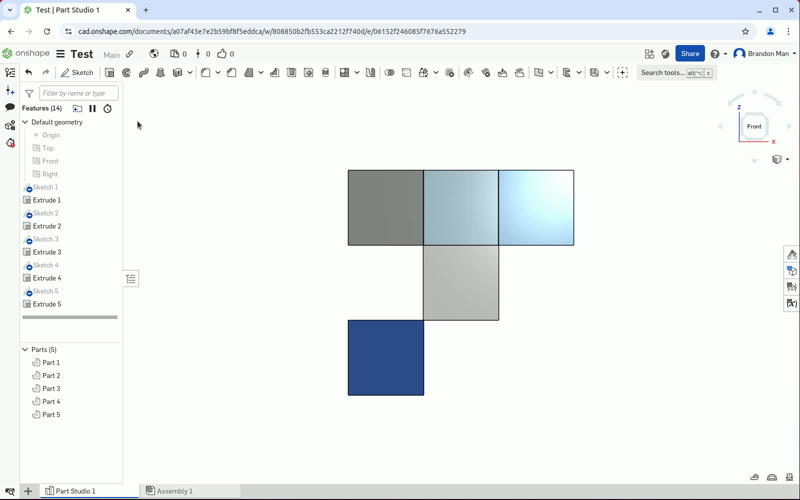
key(shift+h)
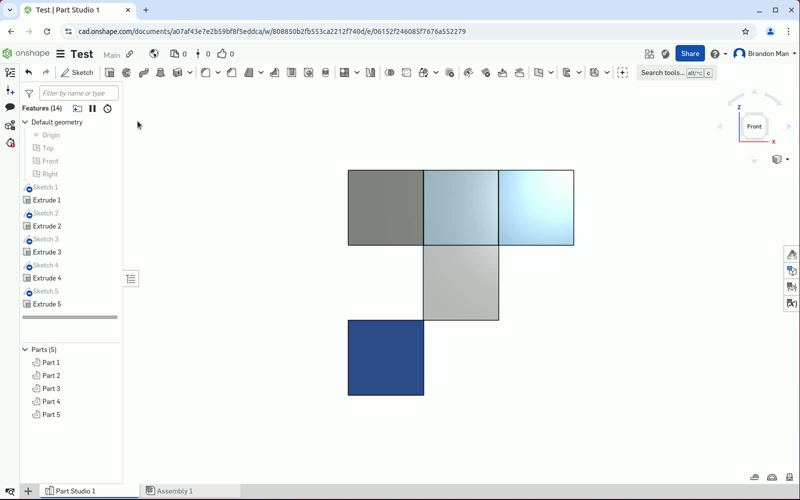
mouse_move(73, 189)
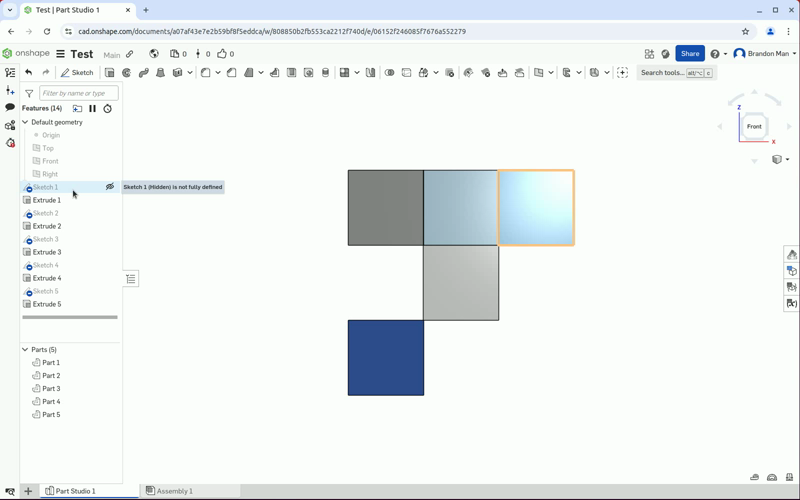
click(73, 189)
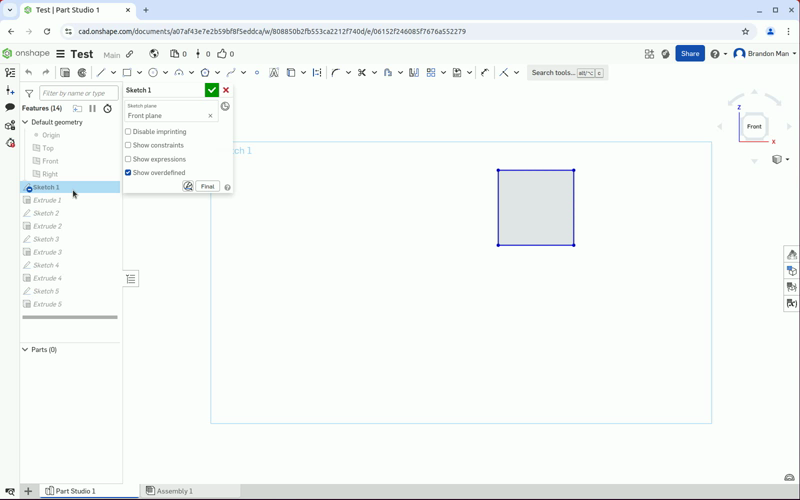
mouse_move(229, 92)
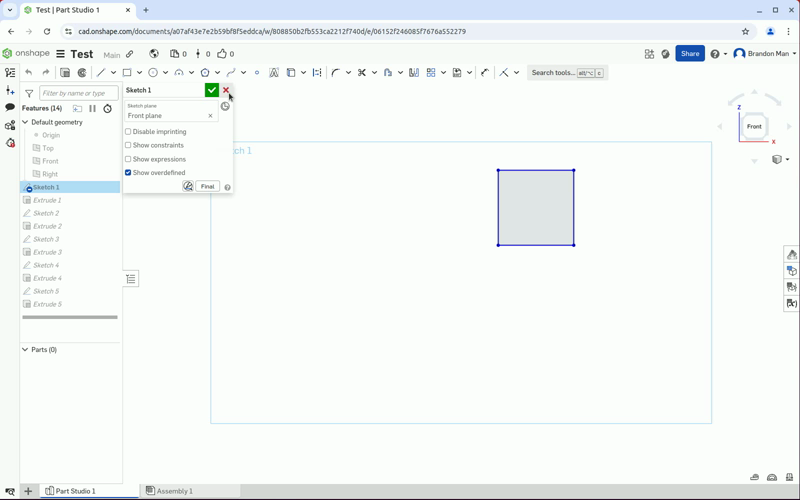
click(229, 92)
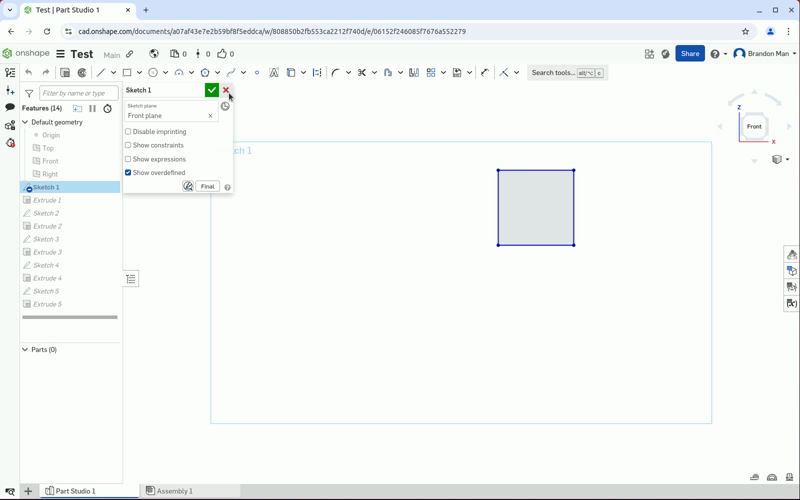
key(shift+s)
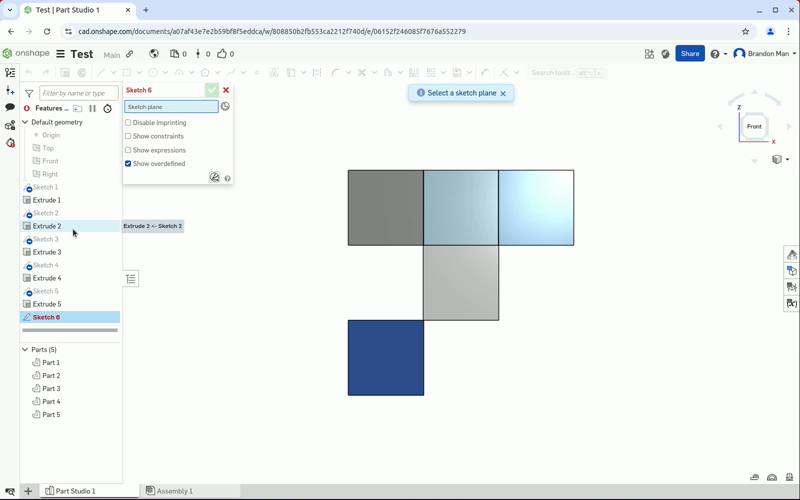
scroll(3)
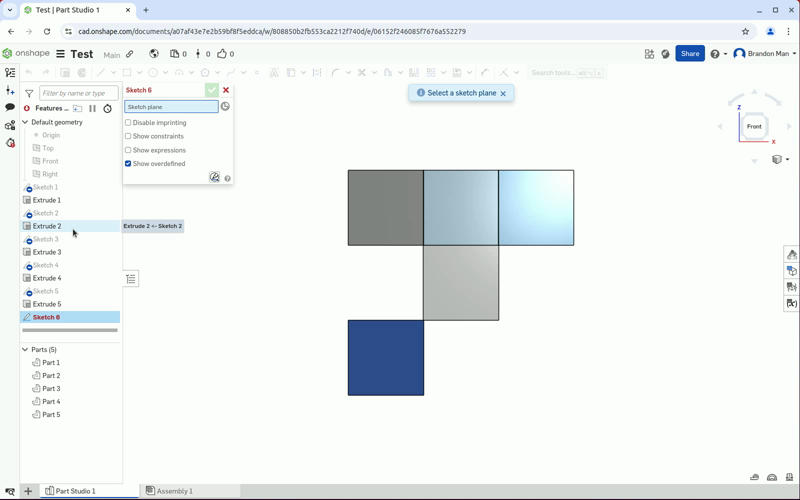
mouse_move(73, 163)
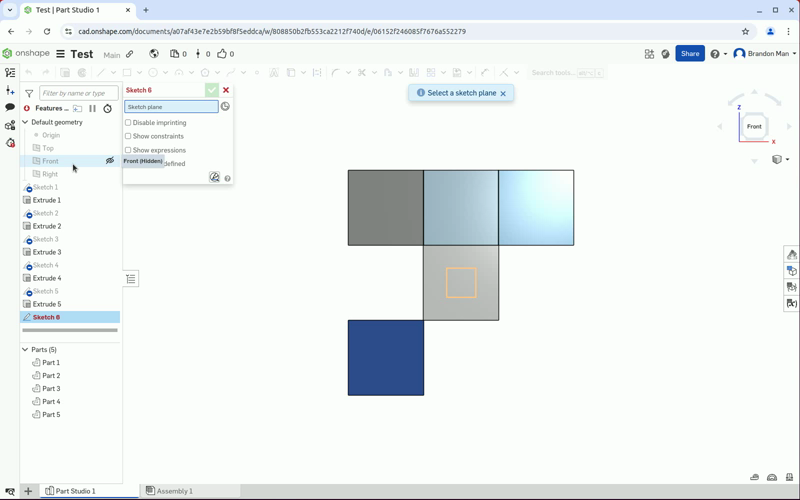
click(73, 163)
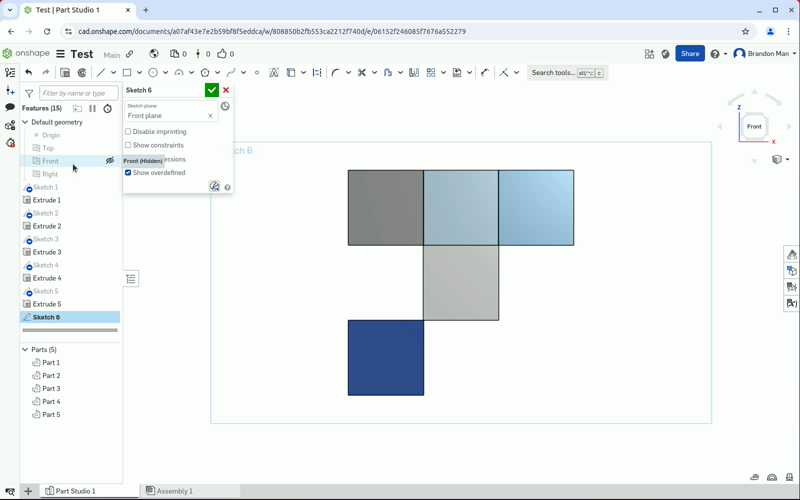
mouse_move(73, 352)
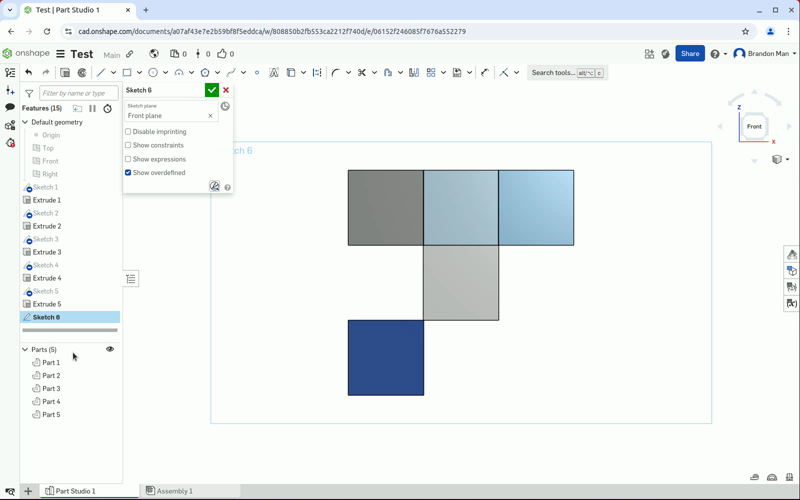
key(y)
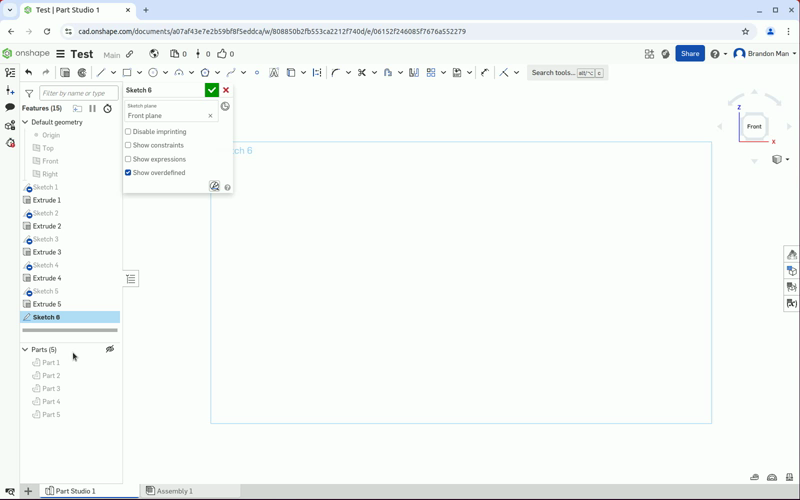
key(l)
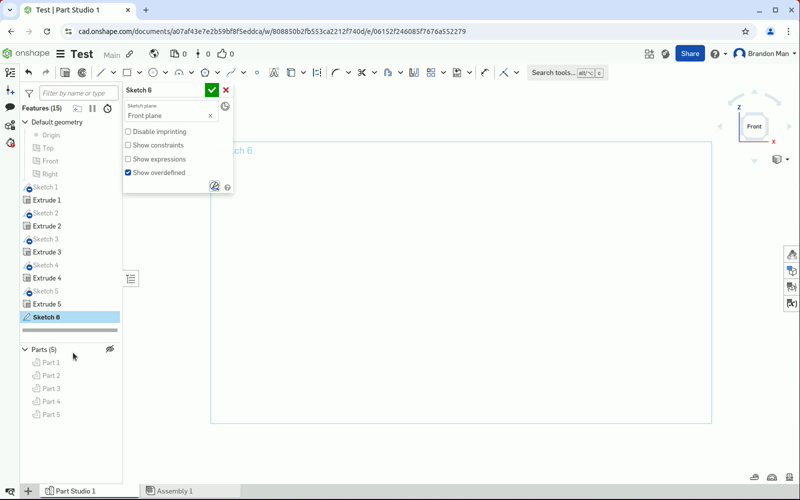
key_down(shift)
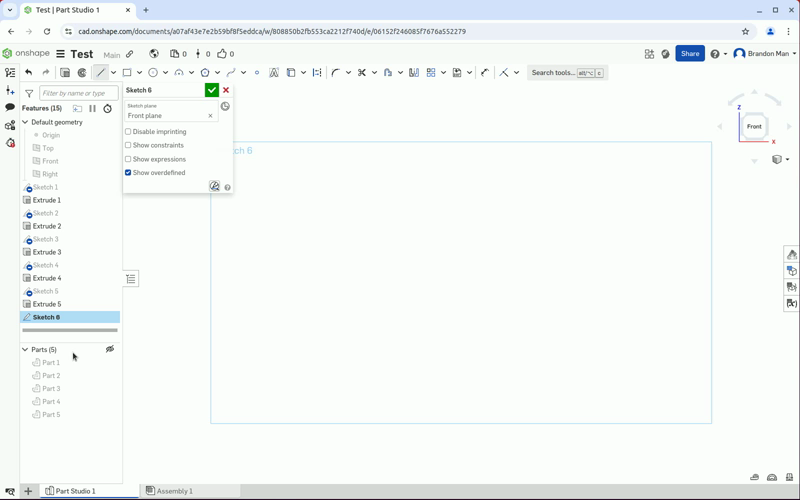
mouse_move(348, 320)
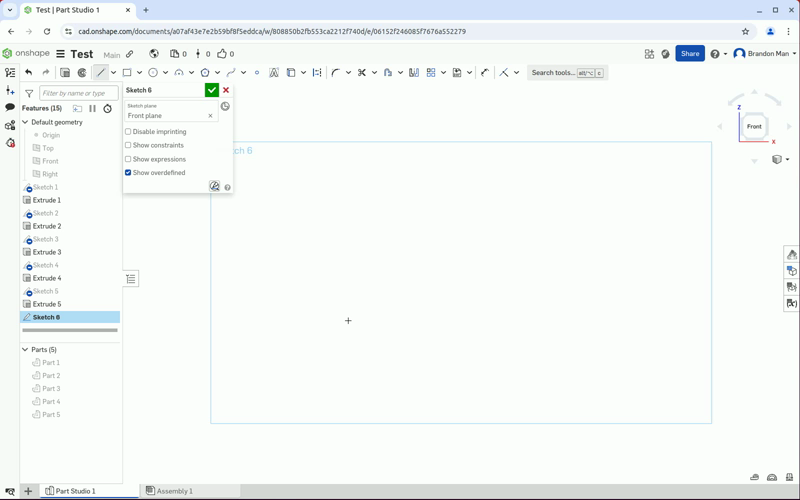
click(348, 320)
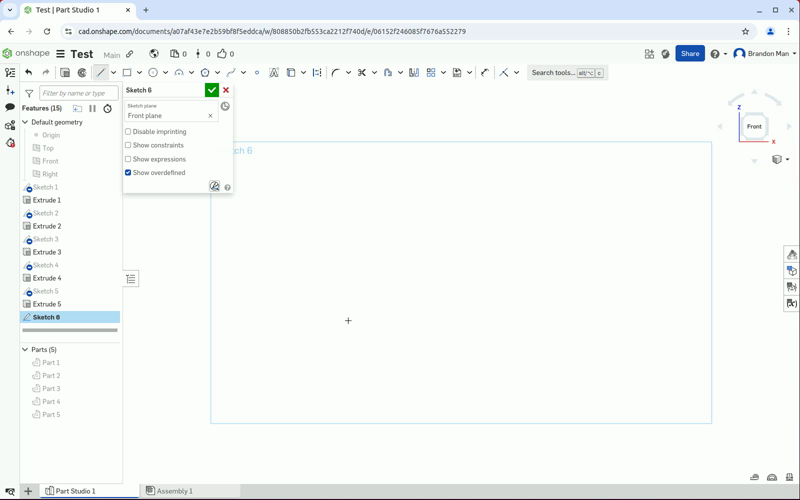
key_up(shift)
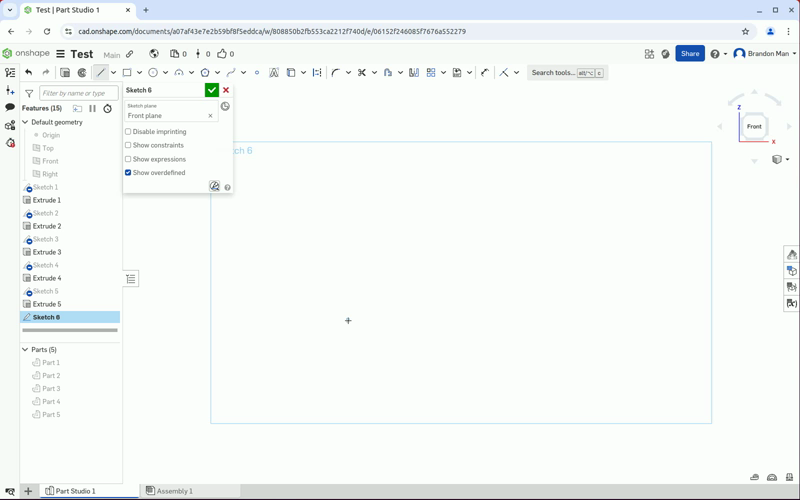
key_down(shift)
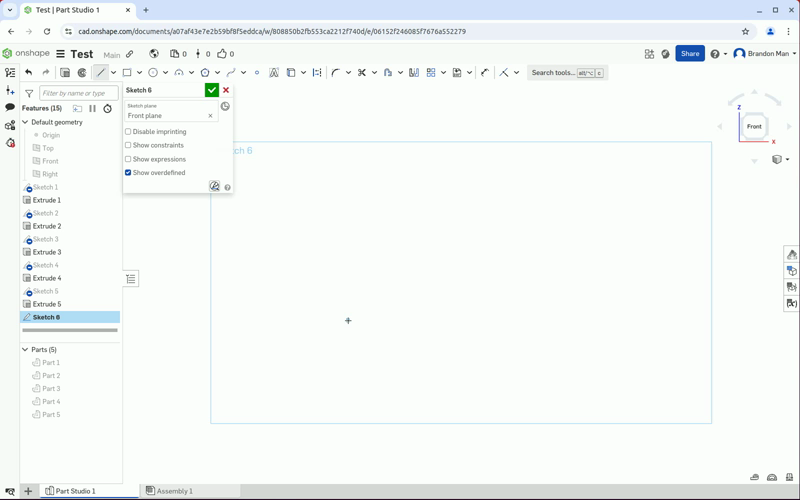
mouse_move(423, 320)
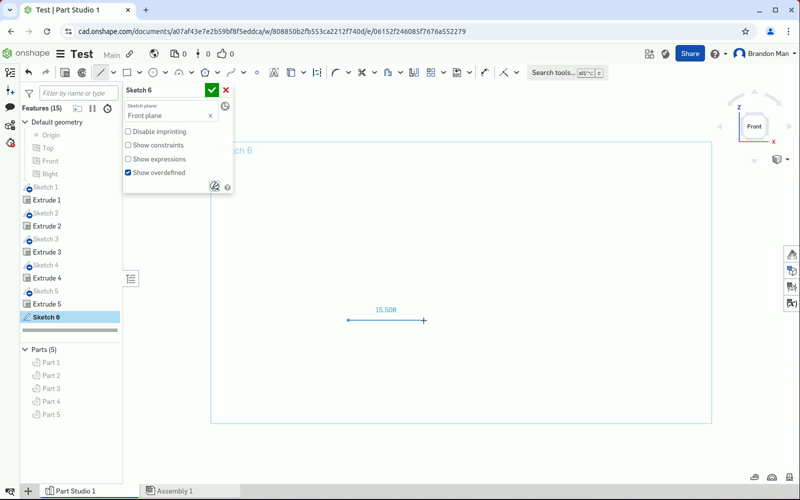
click(423, 320)
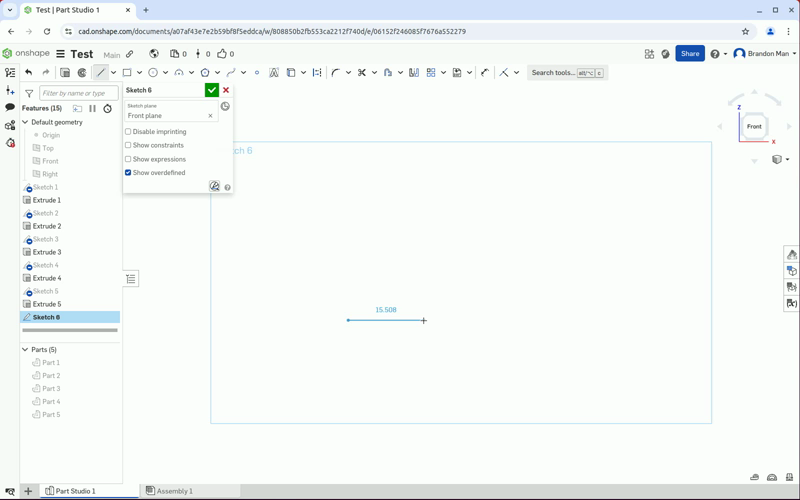
key_up(shift)
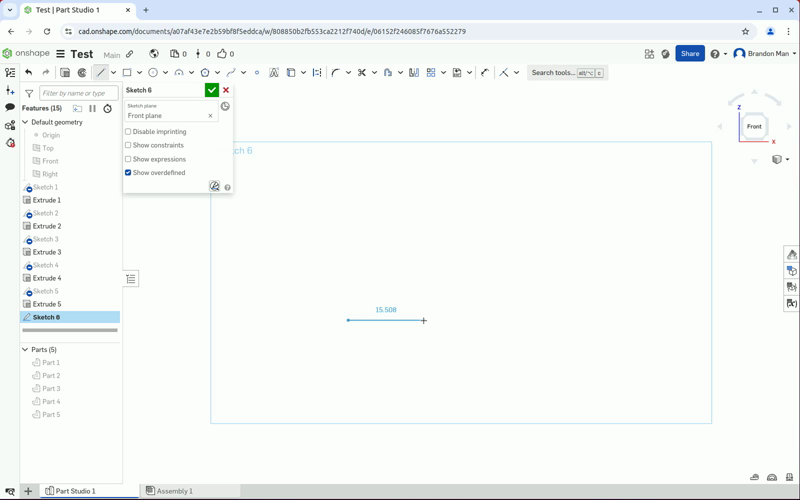
key_down(shift)
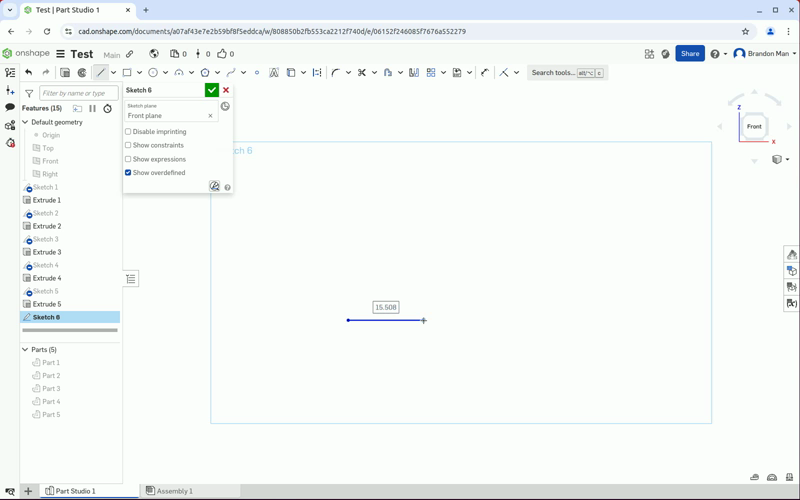
mouse_move(423, 245)
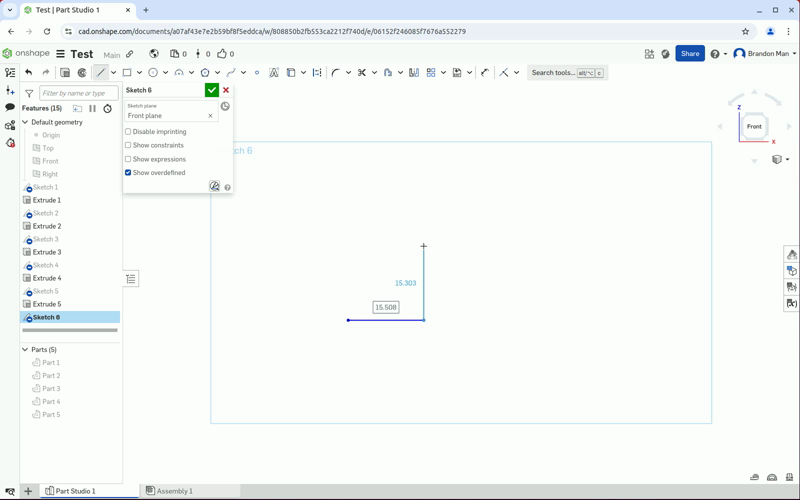
click(423, 245)
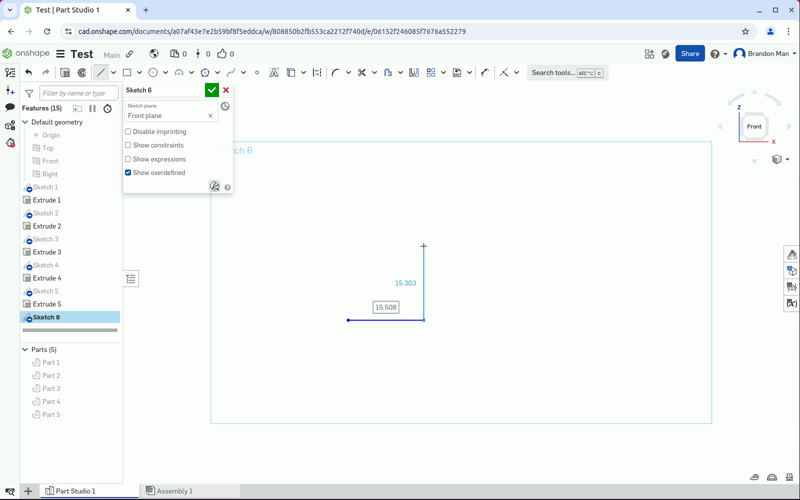
key_up(shift)
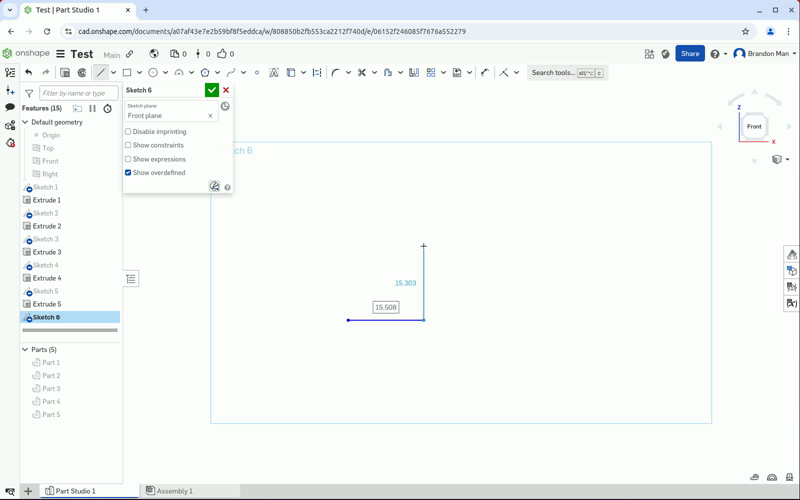
key_down(shift)
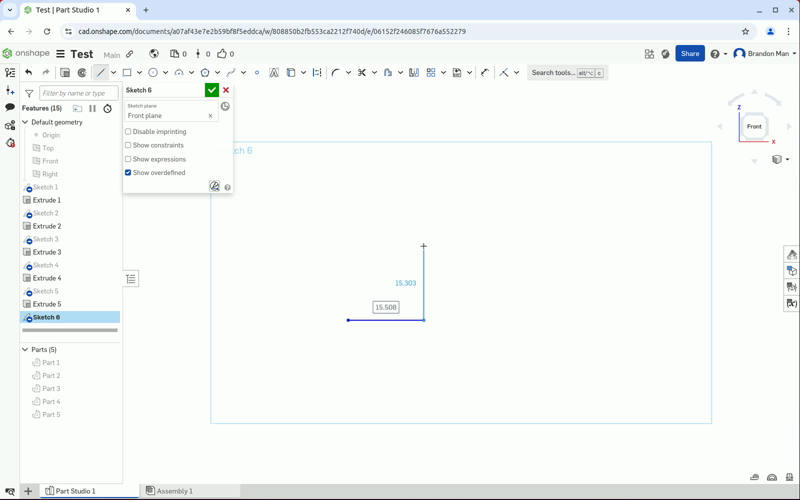
mouse_move(348, 245)
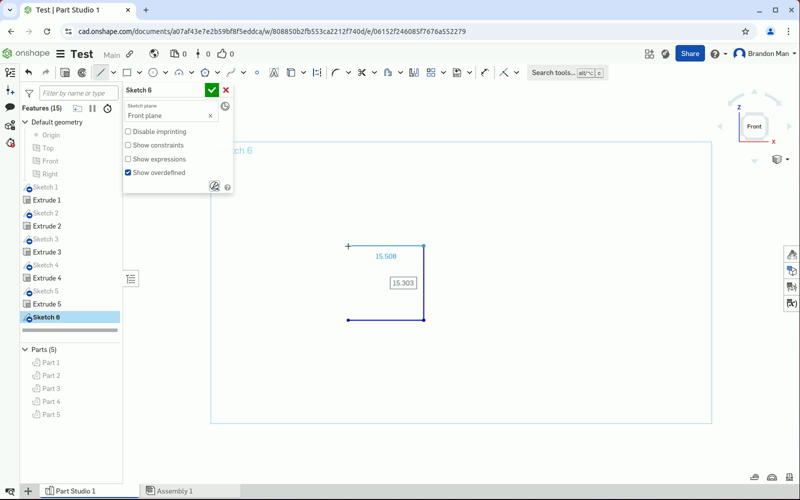
click(348, 245)
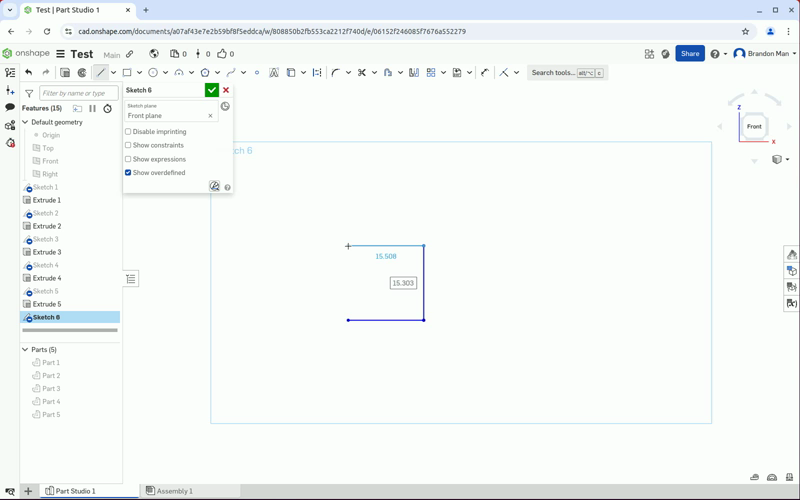
key_up(shift)
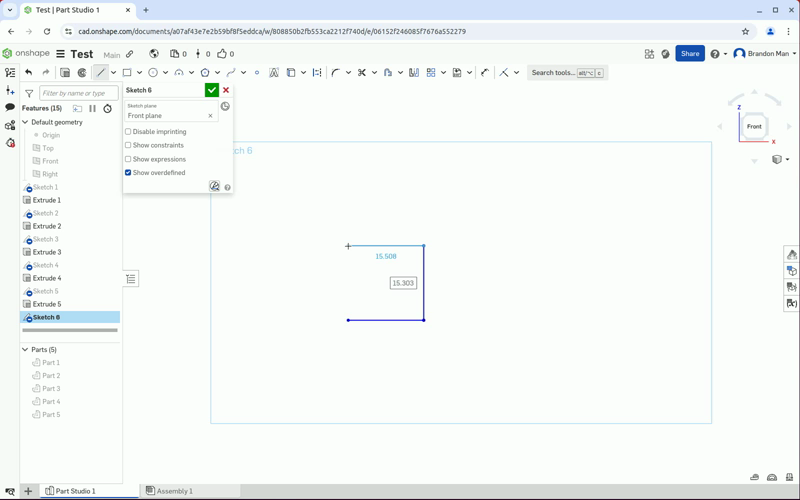
key_down(shift)
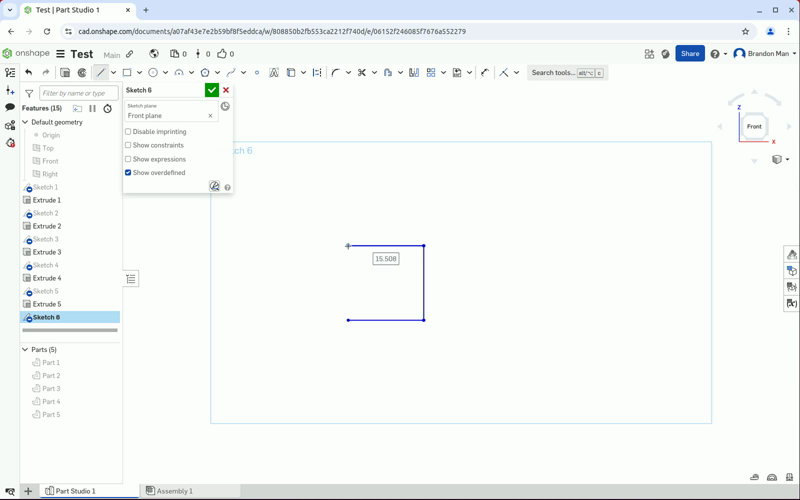
mouse_move(348, 320)
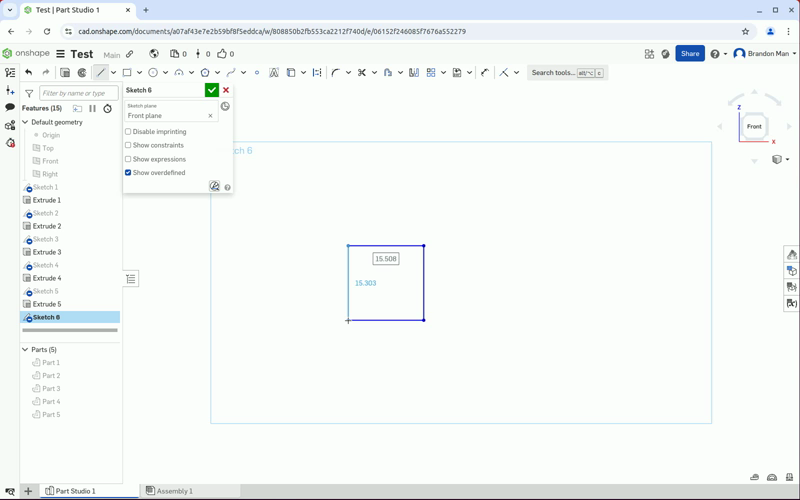
key_up(shift)
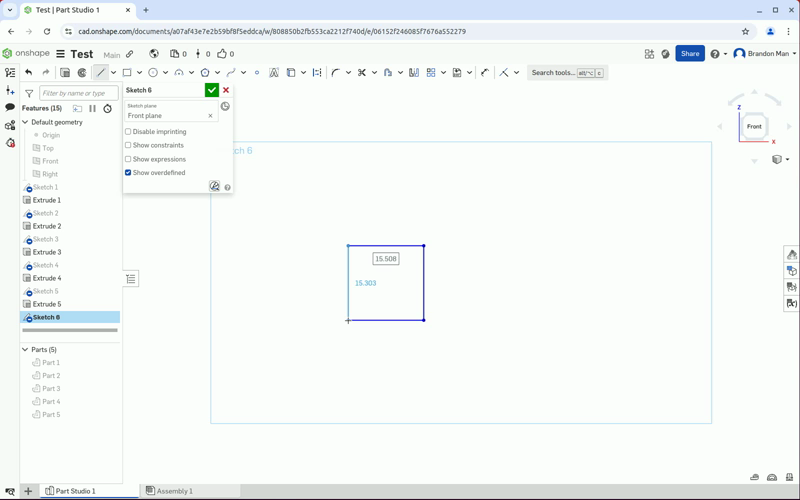
click(348, 320)
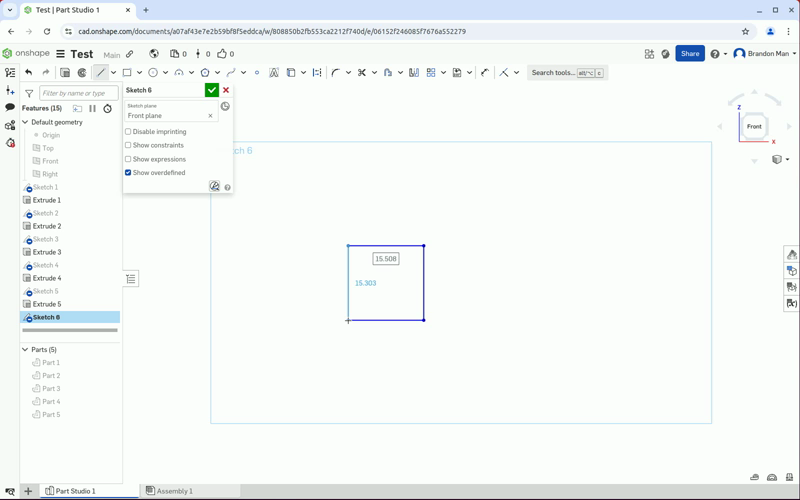
key(esc)
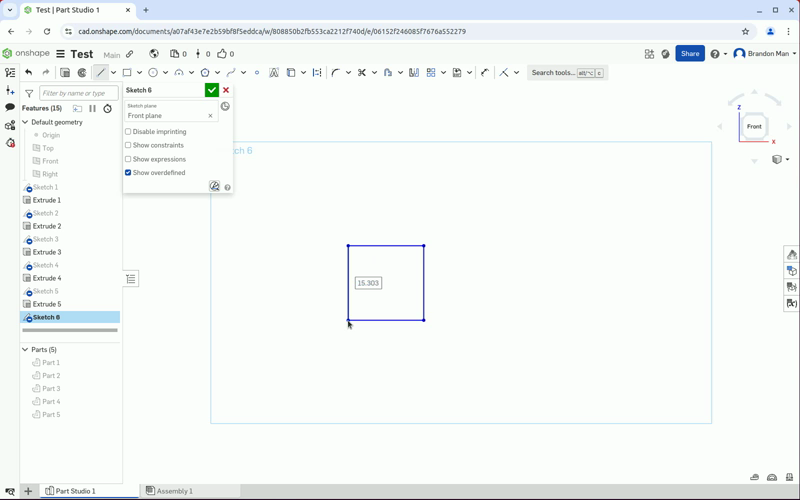
mouse_move(366, 260)
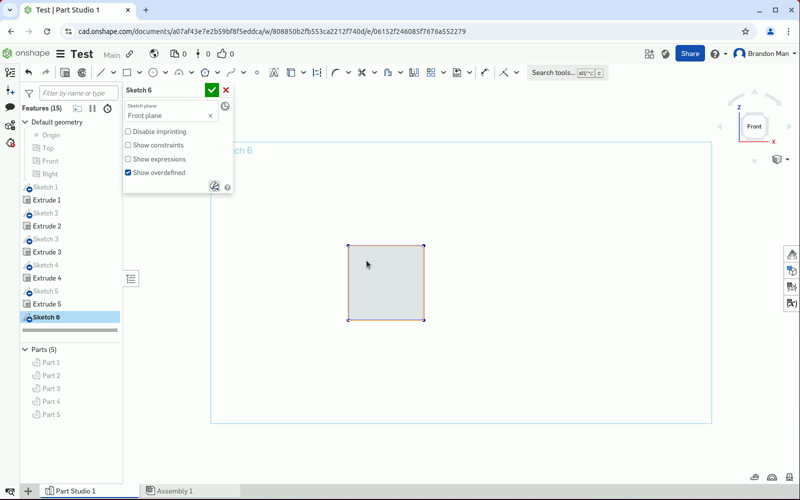
click(366, 260)
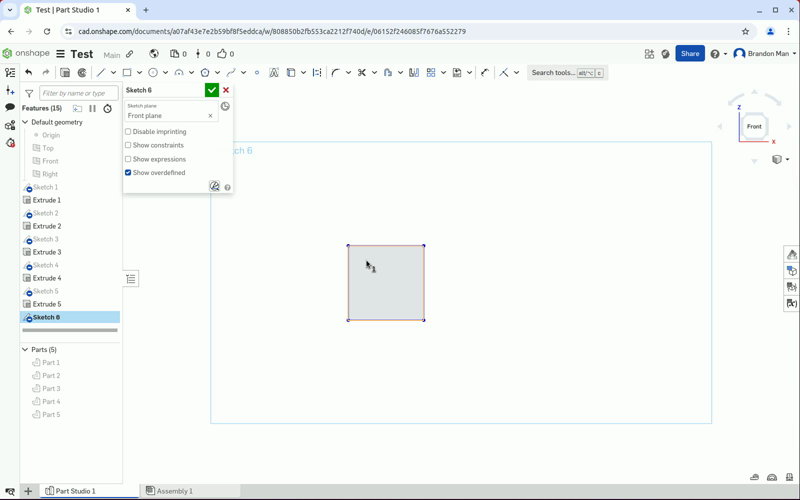
mouse_move(73, 352)
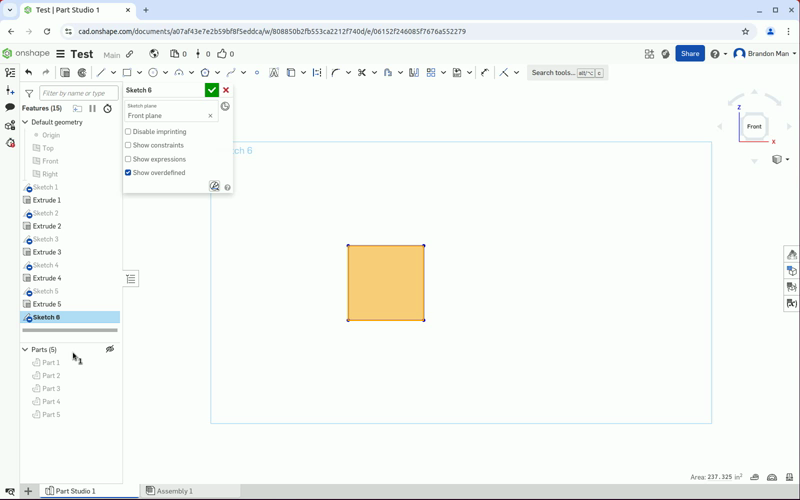
key(shift+y)
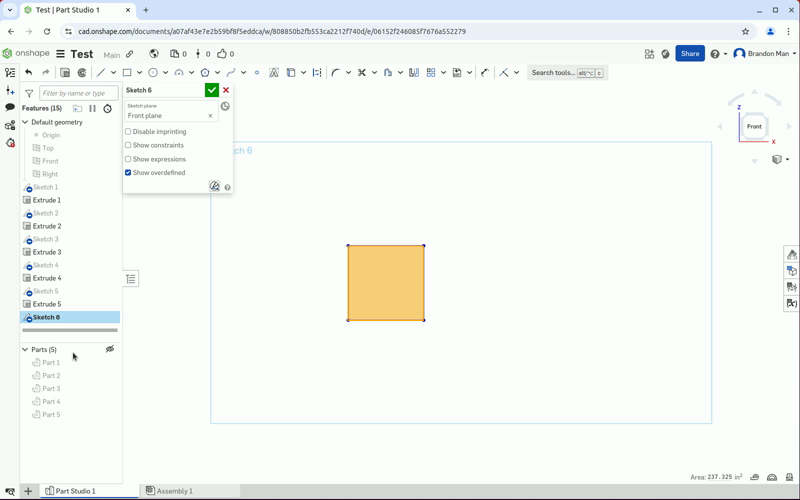
key(shift+e)
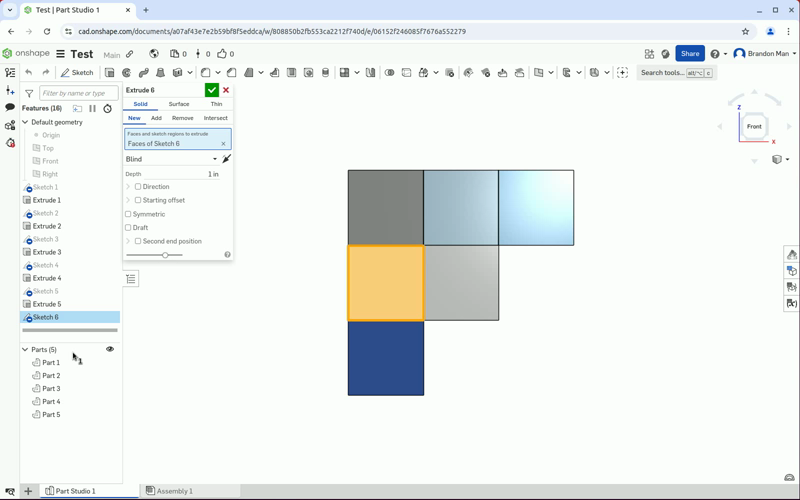
mouse_move(143, 106)
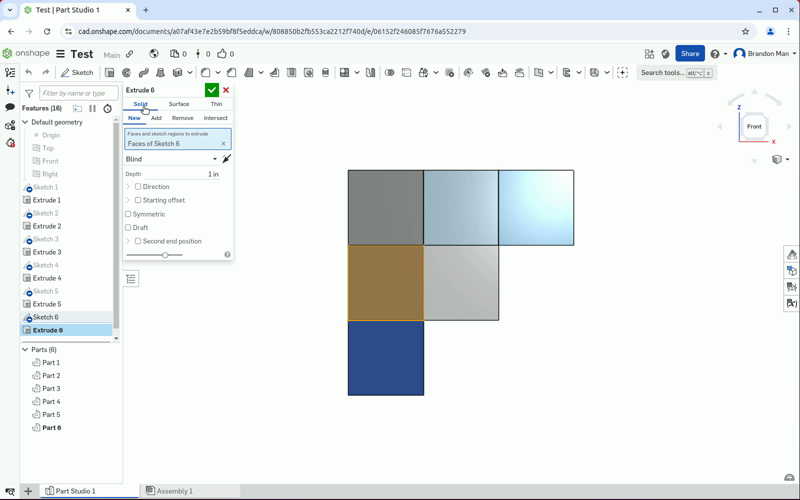
click(143, 106)
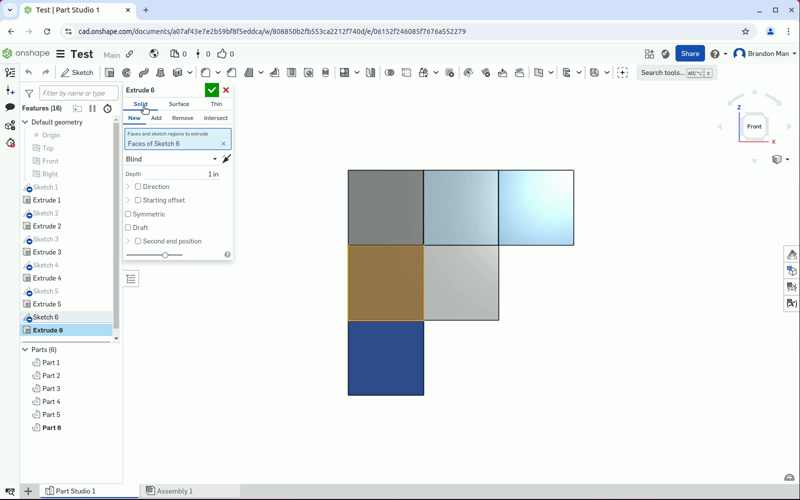
mouse_move(137, 120)
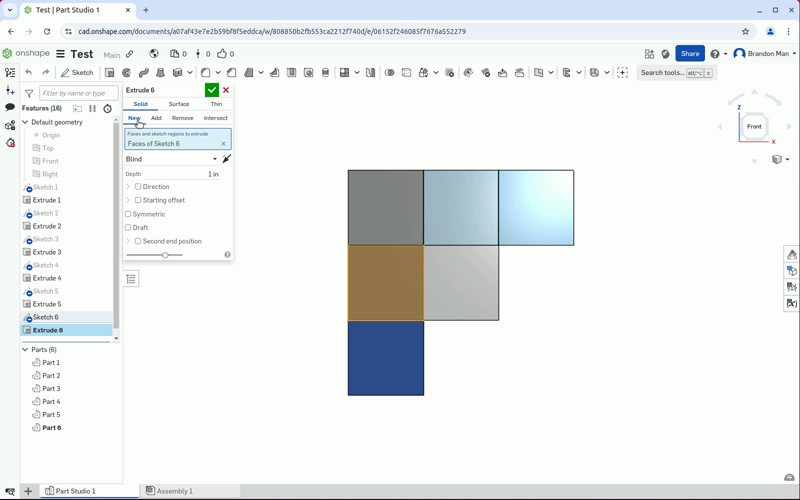
click(137, 120)
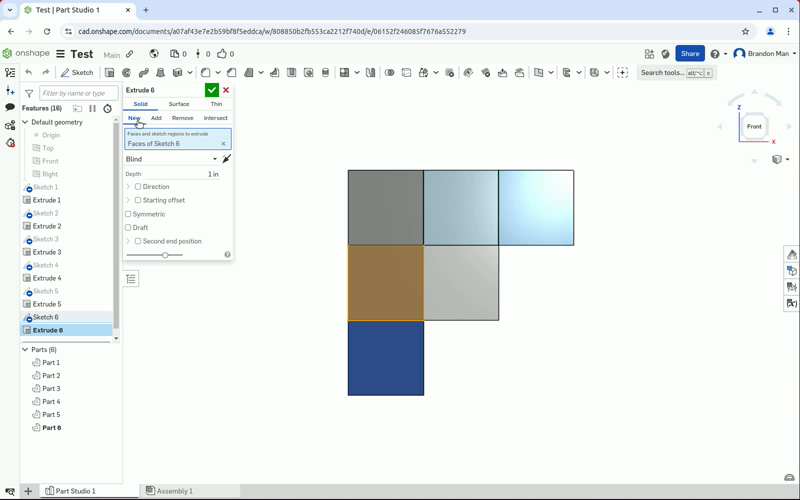
key(tab, 4)
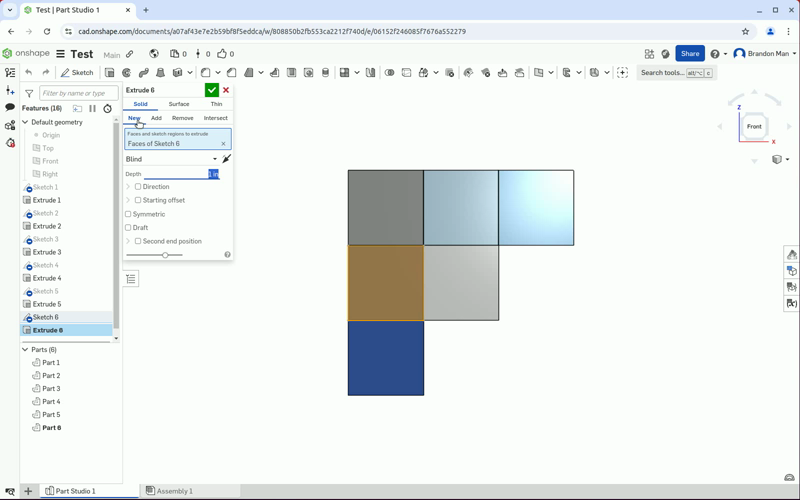
text(15.406)
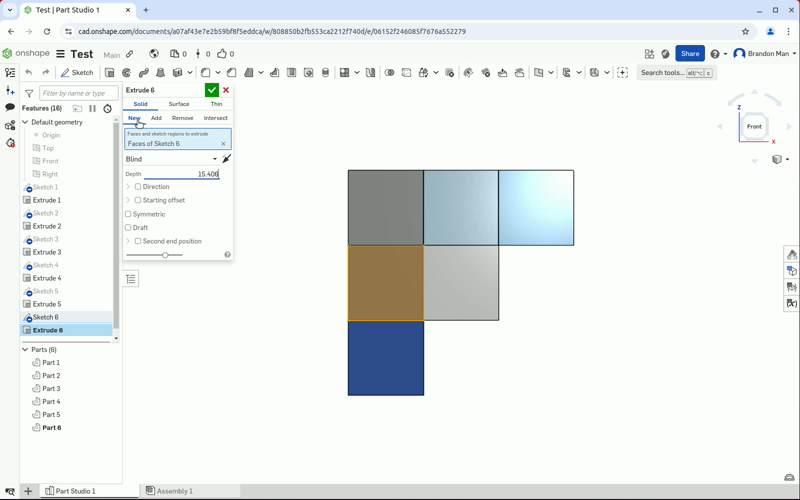
key(tab, 3)
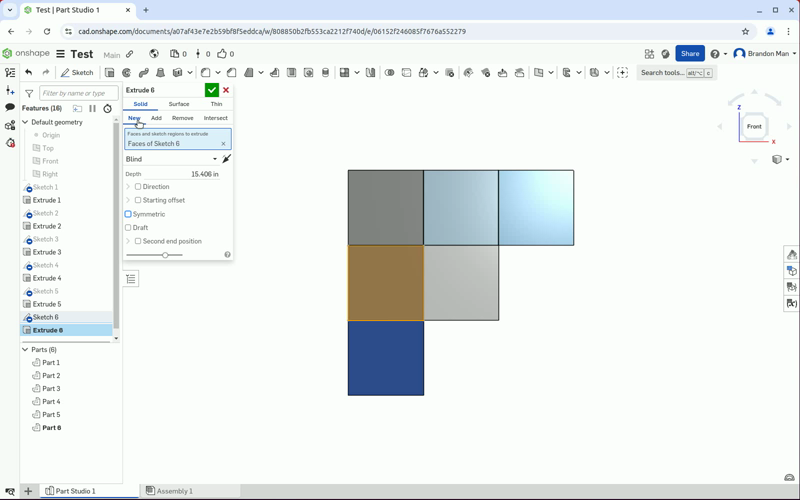
key(space)
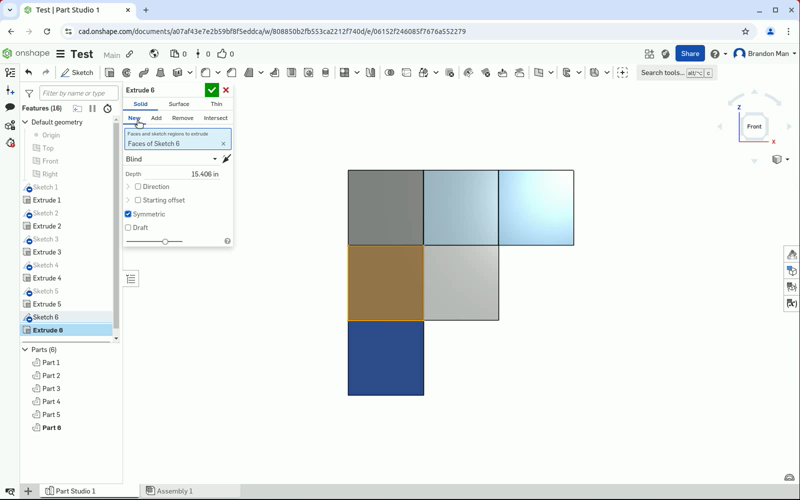
key(enter)
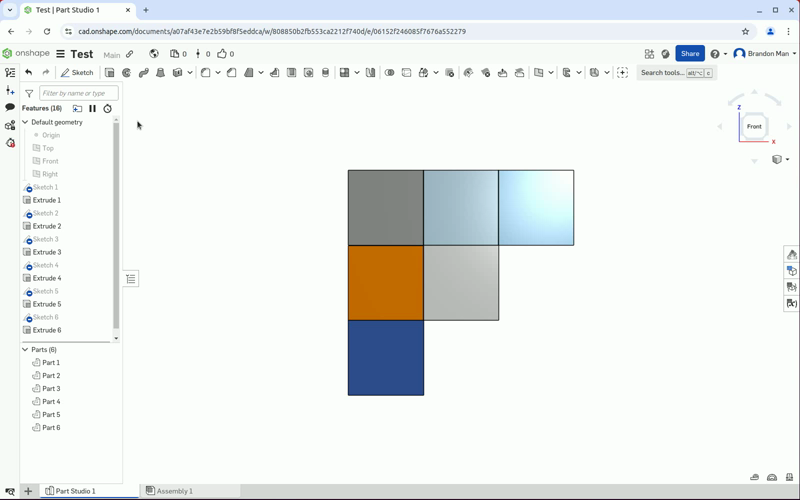
key(shift+h)
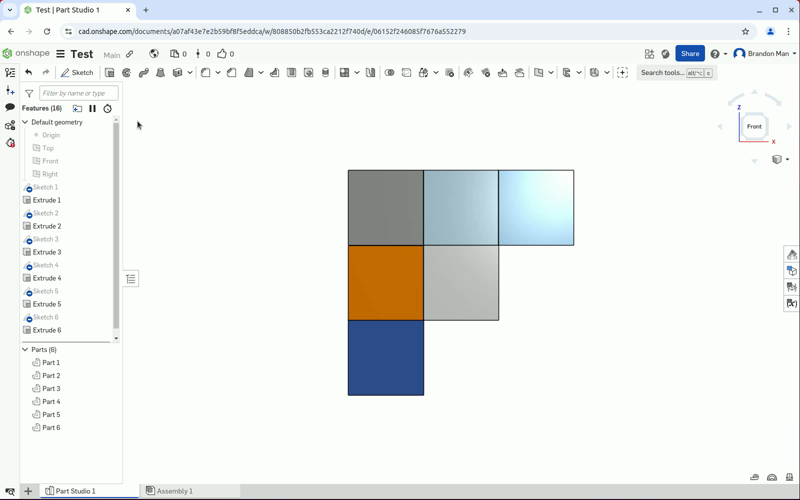
key(shift+h)
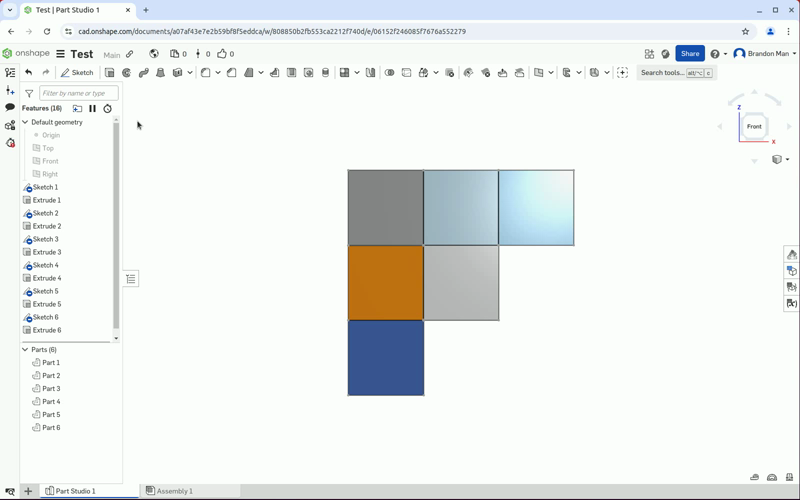
key(shift+7)
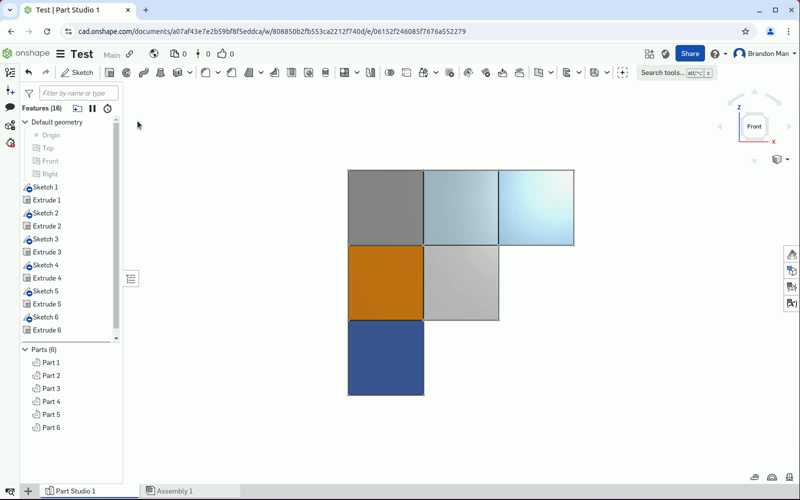
key(left, 2)
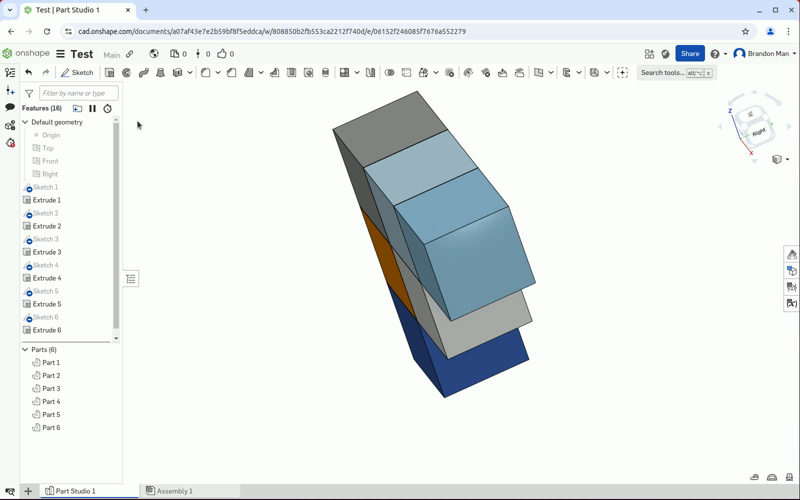
key(down, 2)
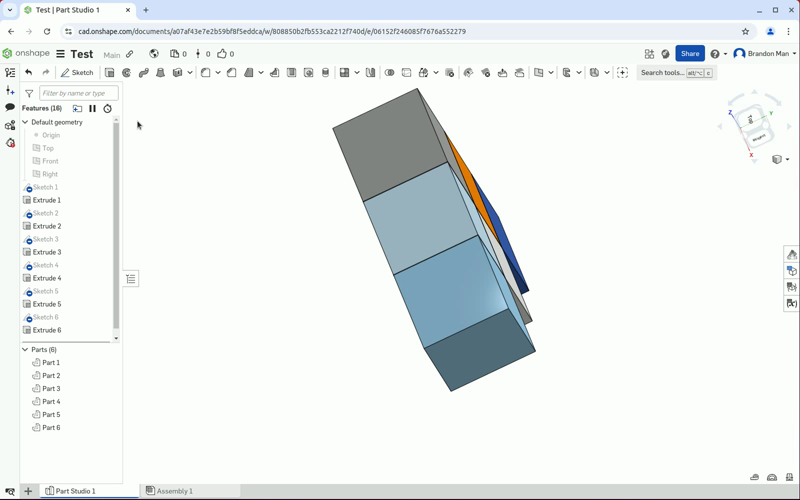
key(up, 2)
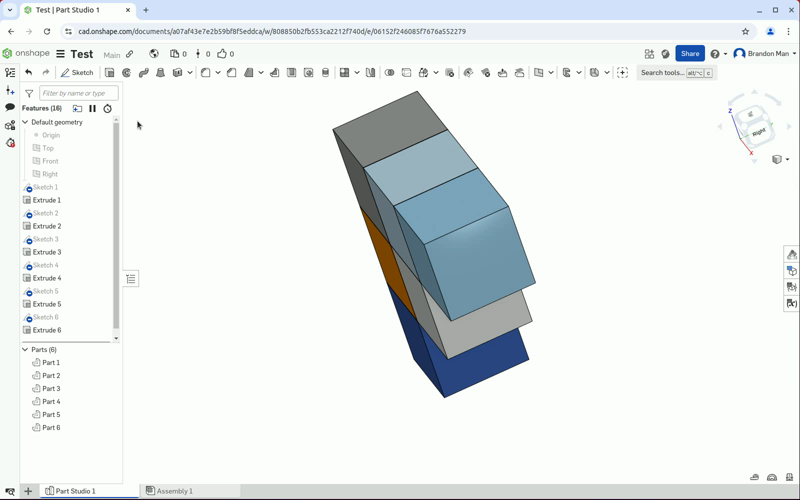
key(right, 2)
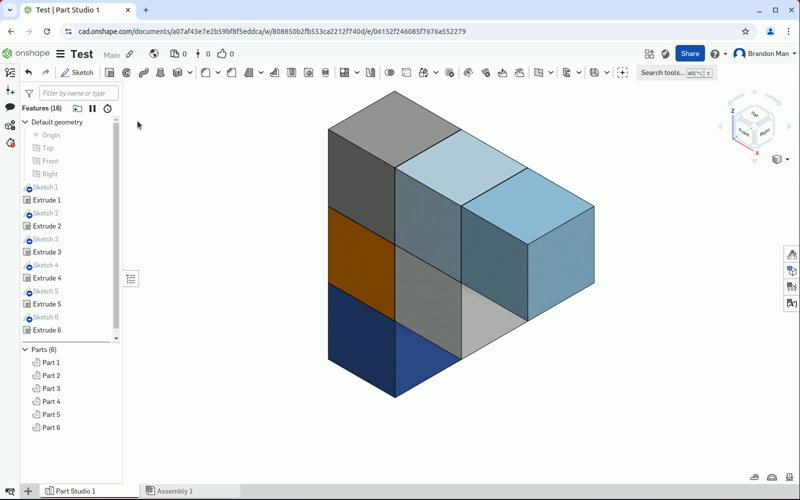
mouse_move(69, 189)
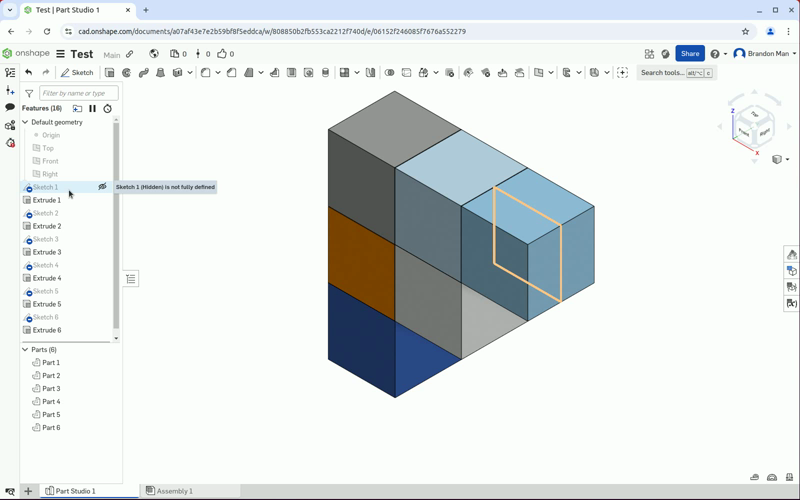
click(69, 189)